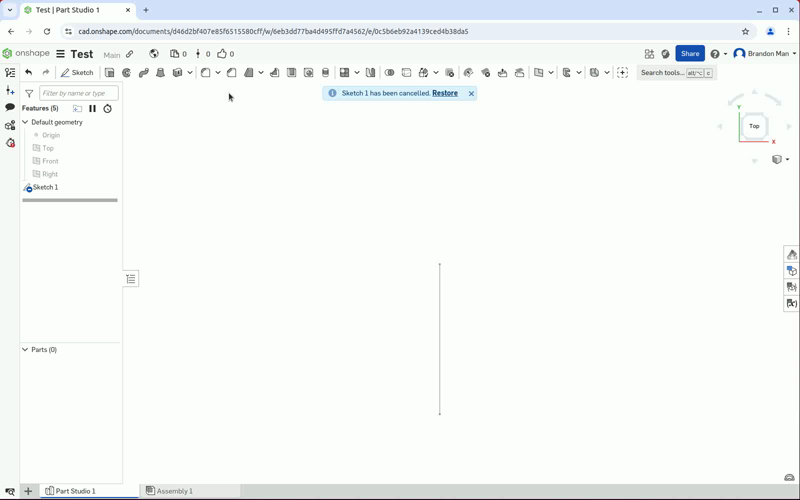
key(shift+h)
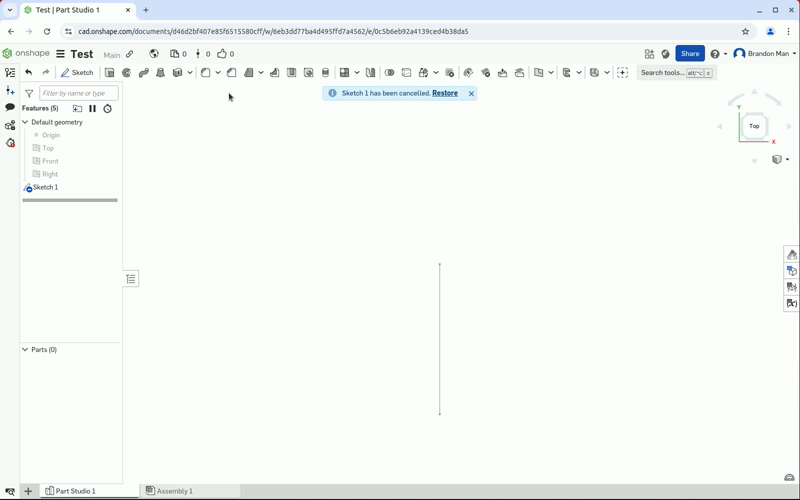
key(shift+s)
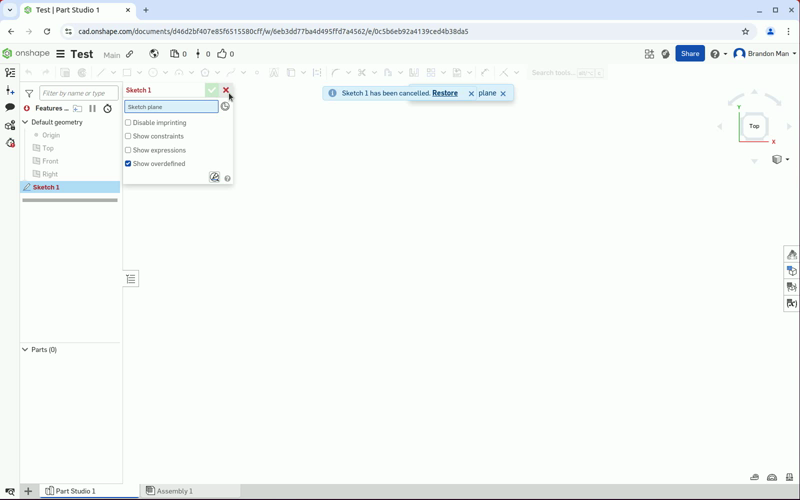
mouse_move(73, 150)
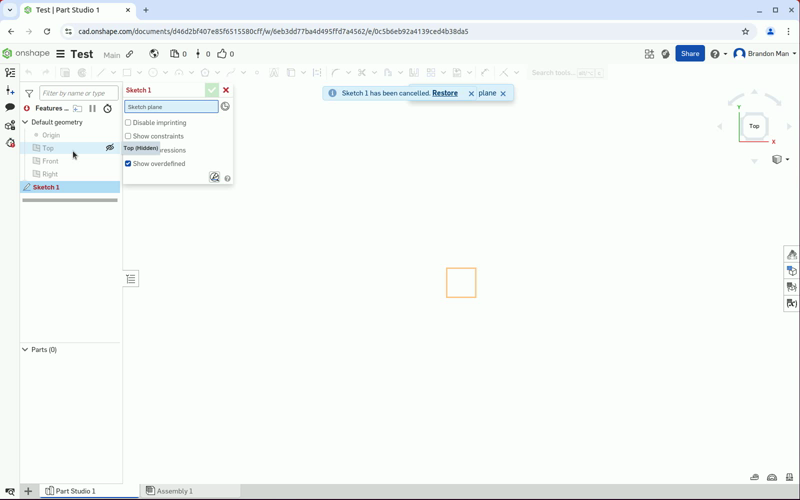
click(73, 150)
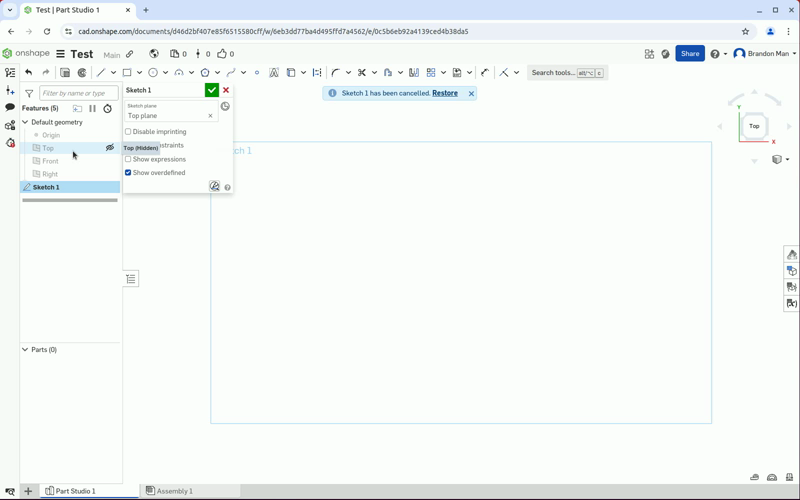
mouse_move(73, 352)
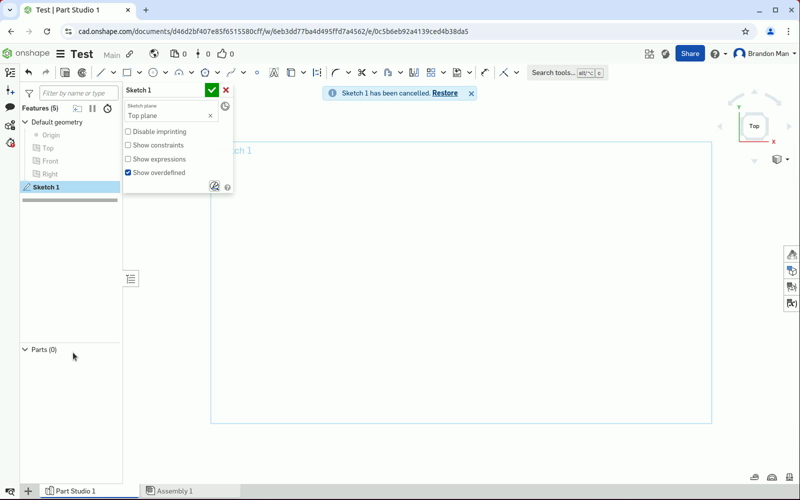
key(y)
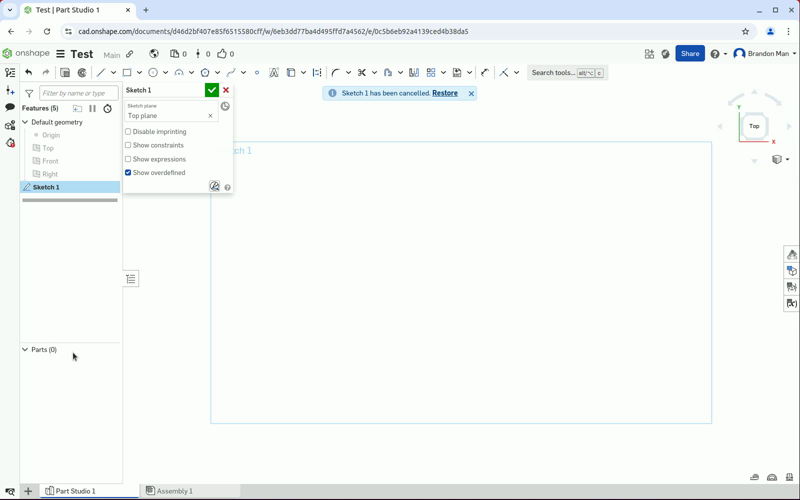
key(l)
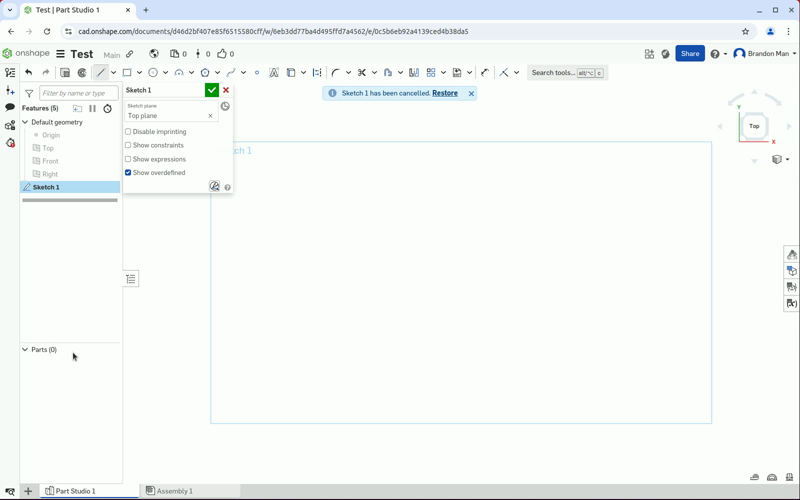
key_down(shift)
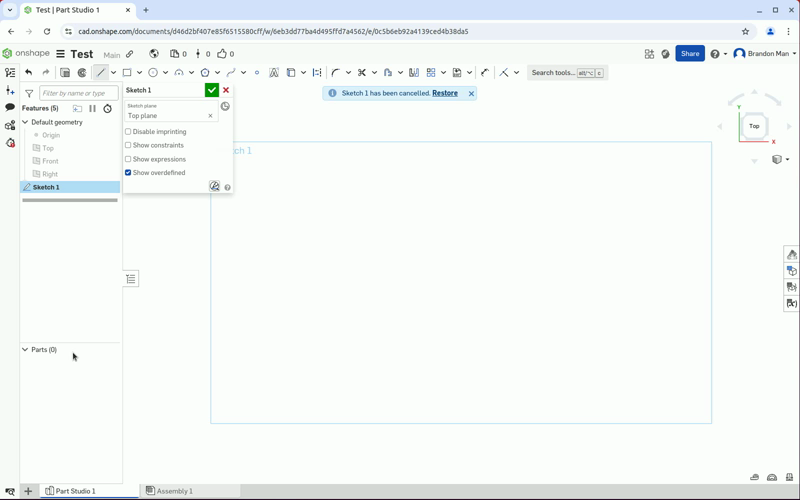
mouse_move(549, 219)
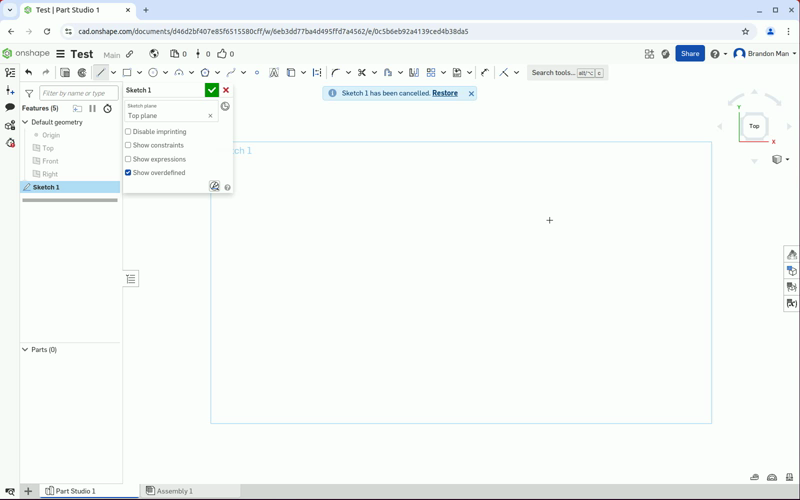
click(549, 219)
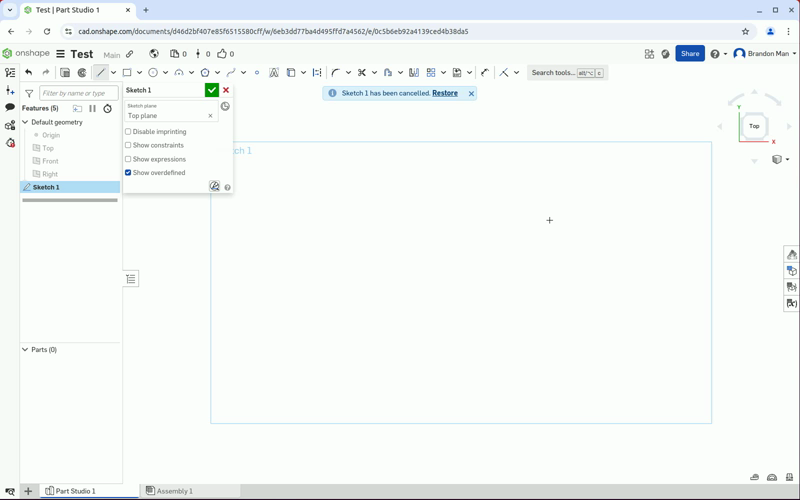
key_up(shift)
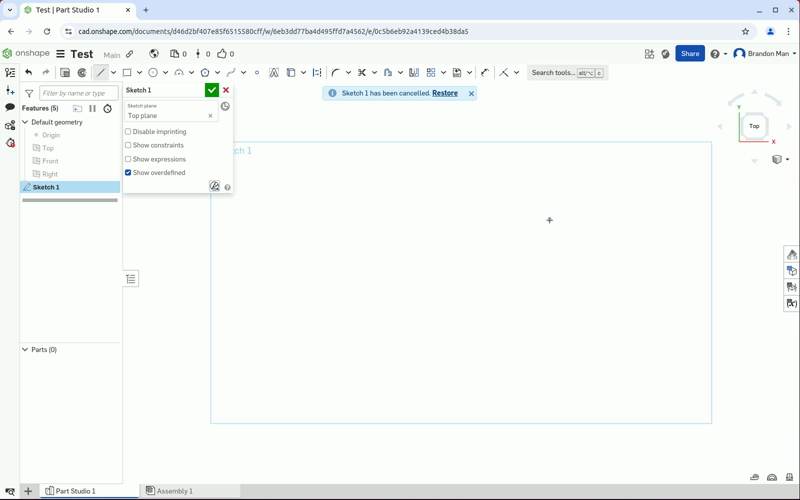
key_down(shift)
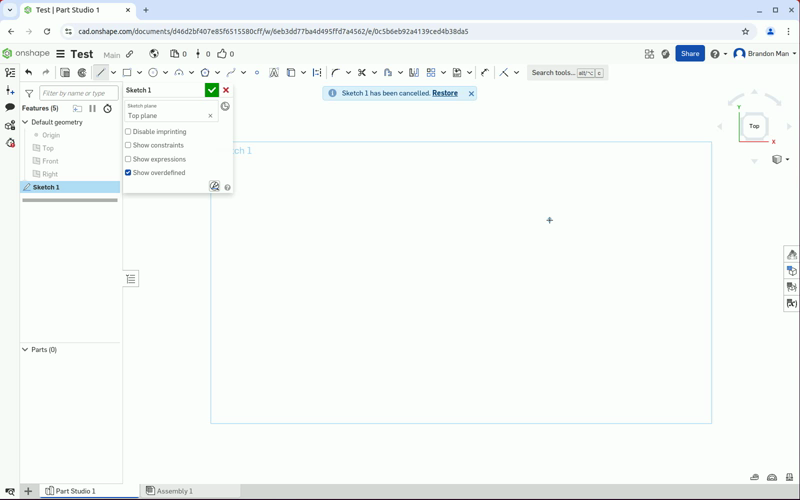
mouse_move(579, 219)
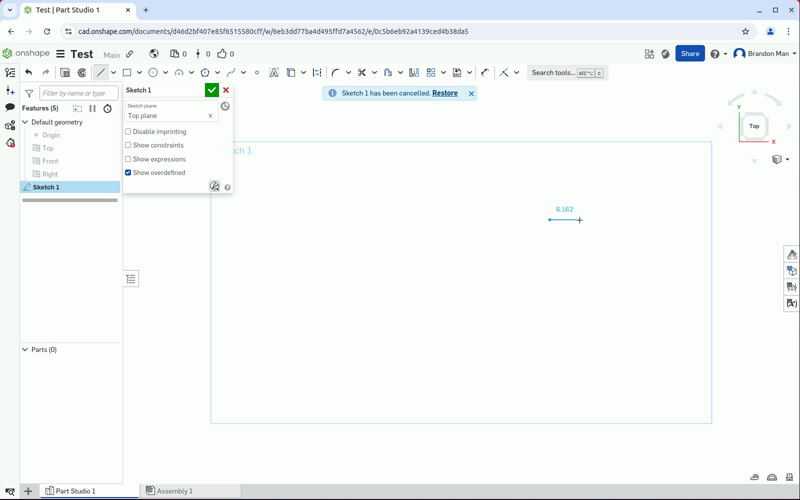
mouse_move(574, 219)
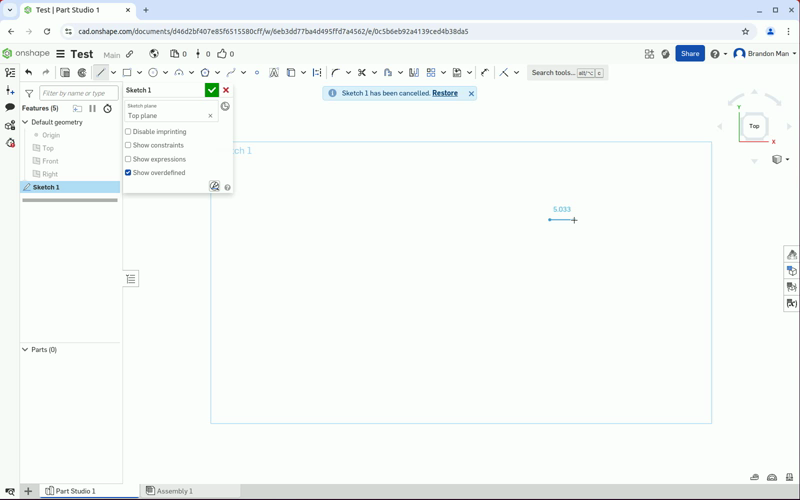
click(574, 219)
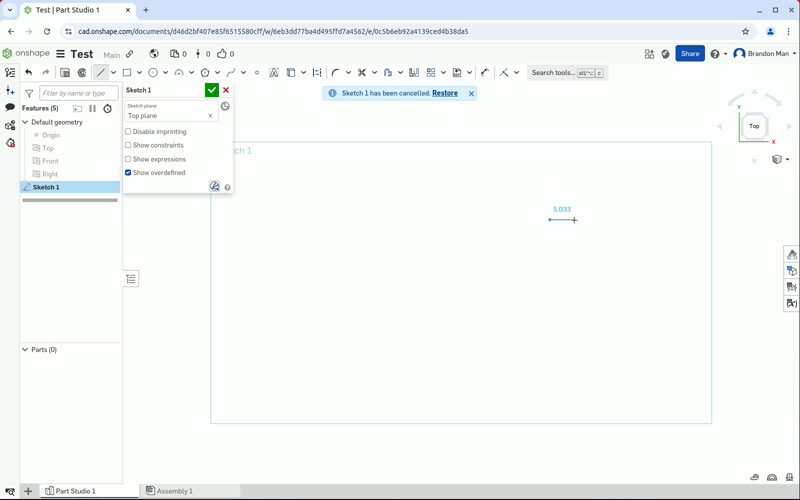
key_up(shift)
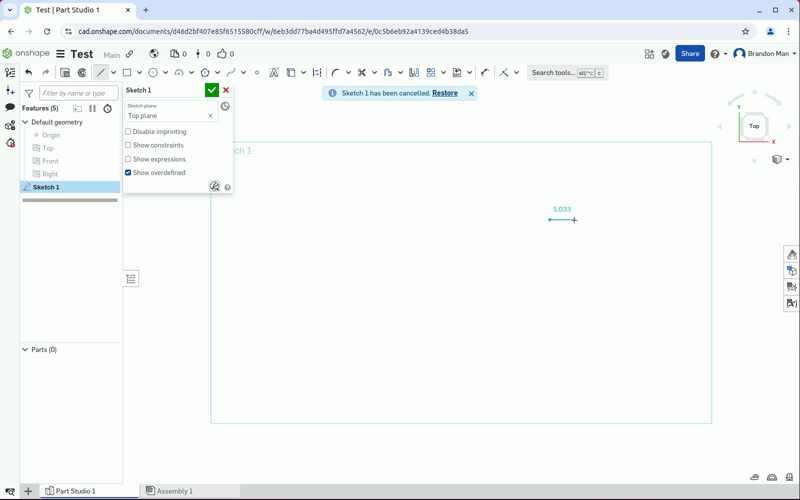
key_down(shift)
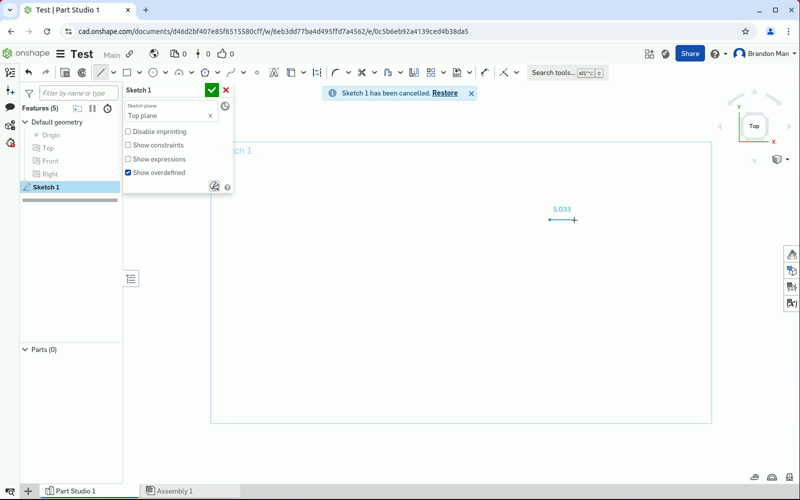
mouse_move(589, 219)
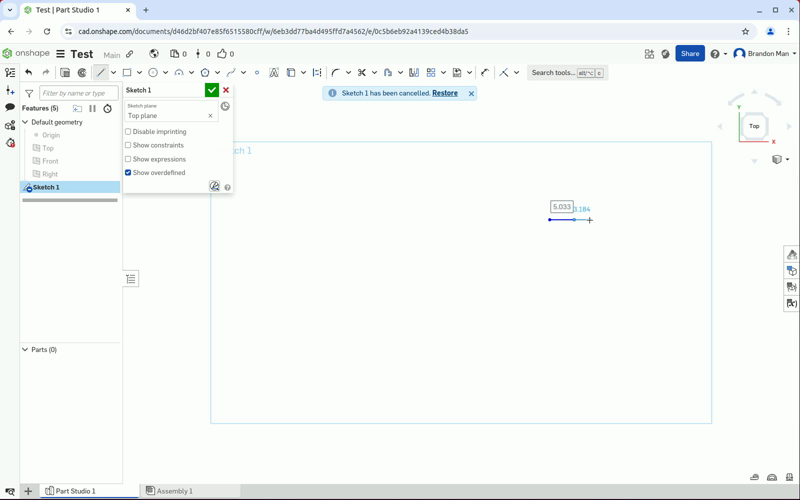
mouse_move(574, 200)
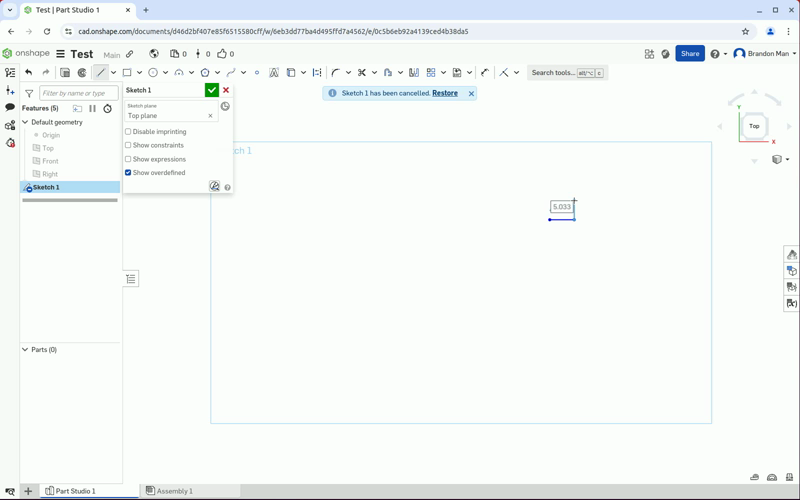
click(574, 200)
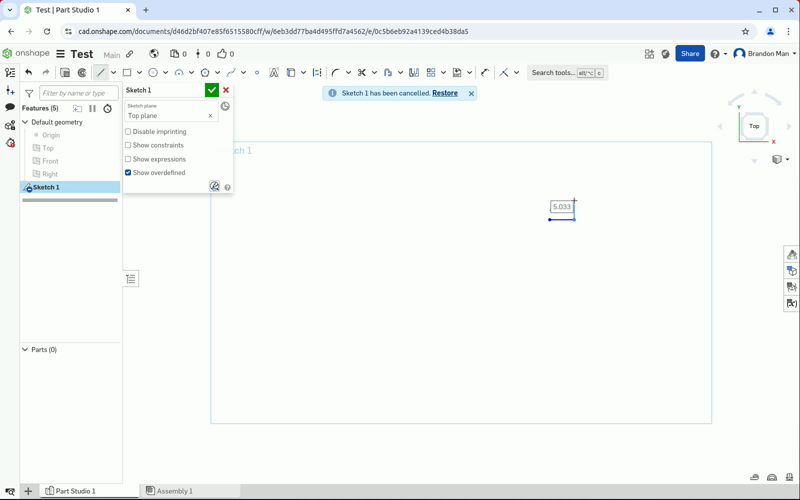
key_up(shift)
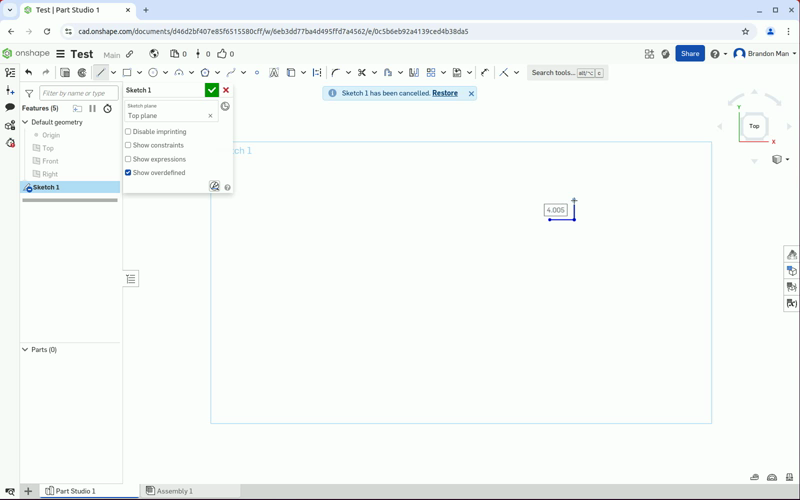
key_down(shift)
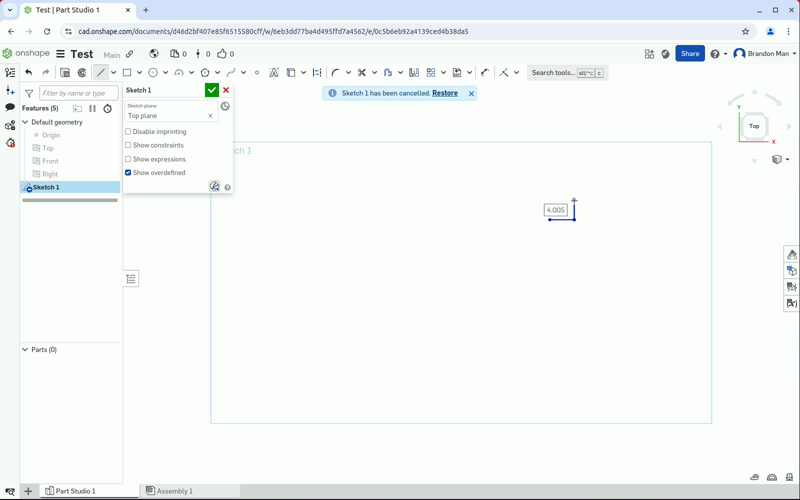
mouse_move(589, 200)
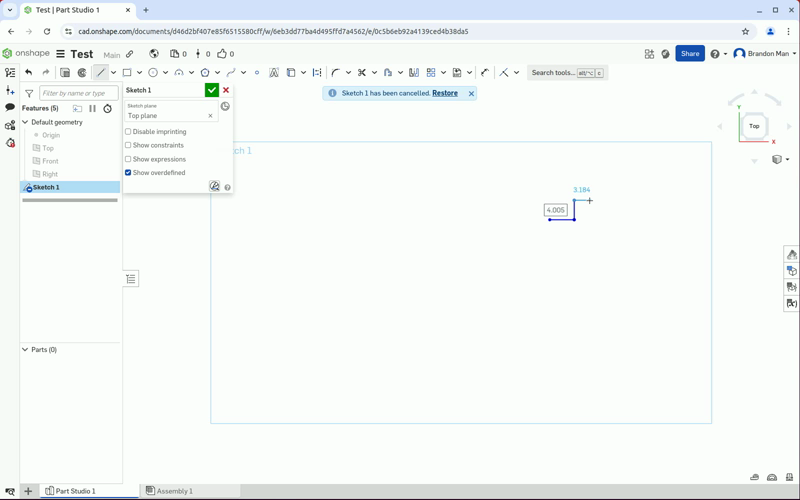
mouse_move(549, 200)
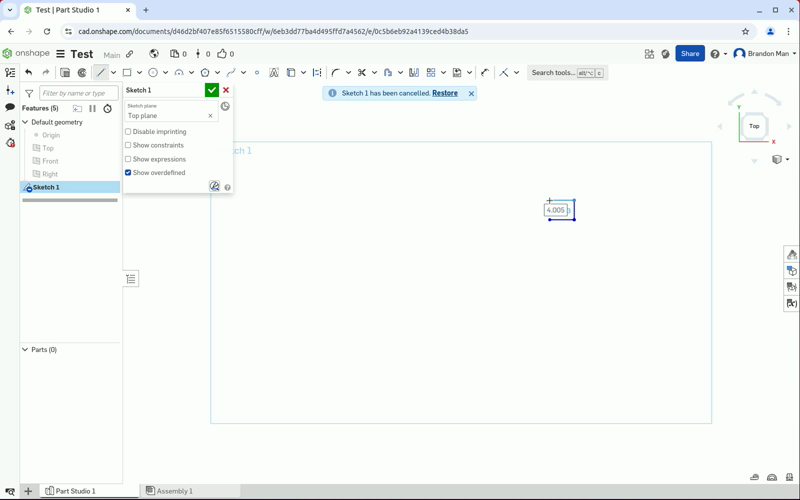
click(549, 200)
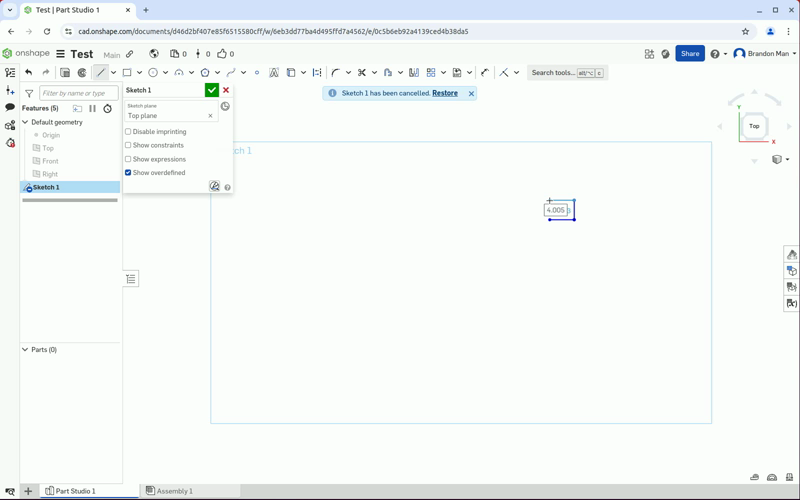
key_up(shift)
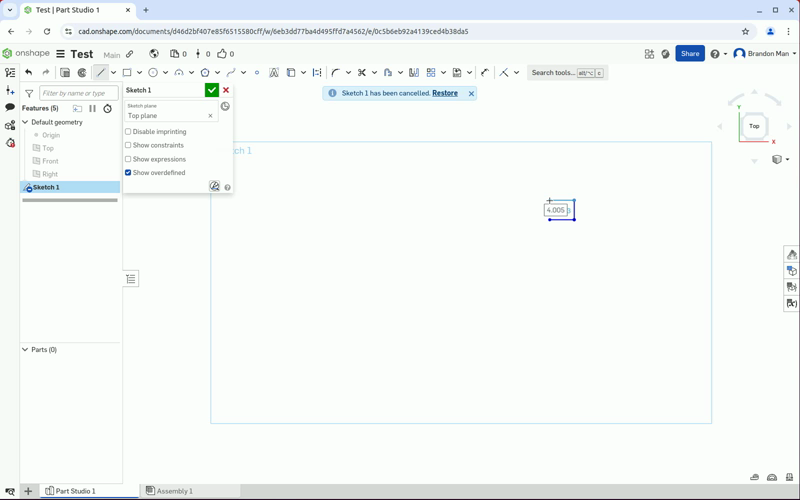
mouse_move(579, 200)
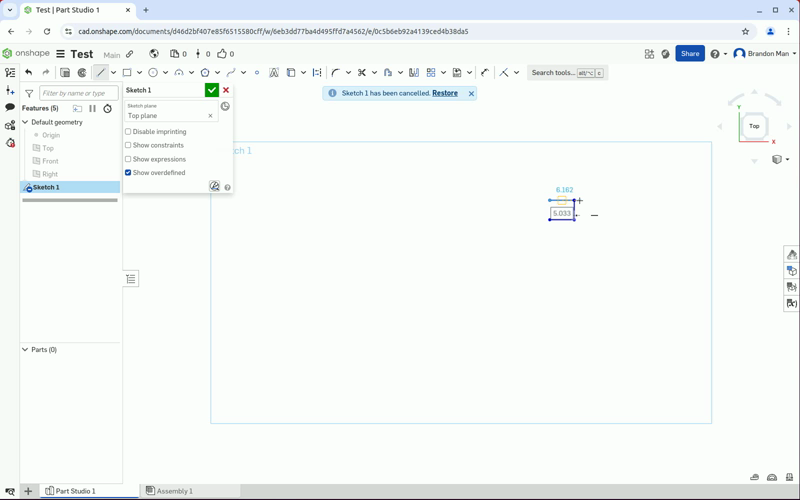
key_down(shift)
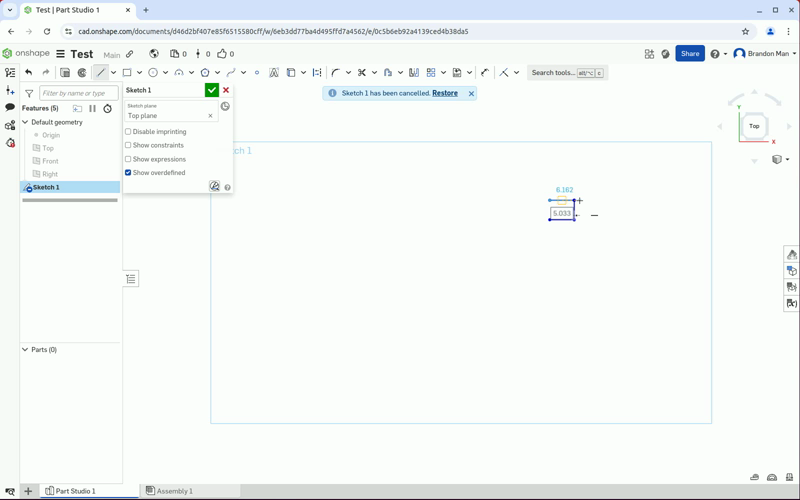
mouse_move(549, 219)
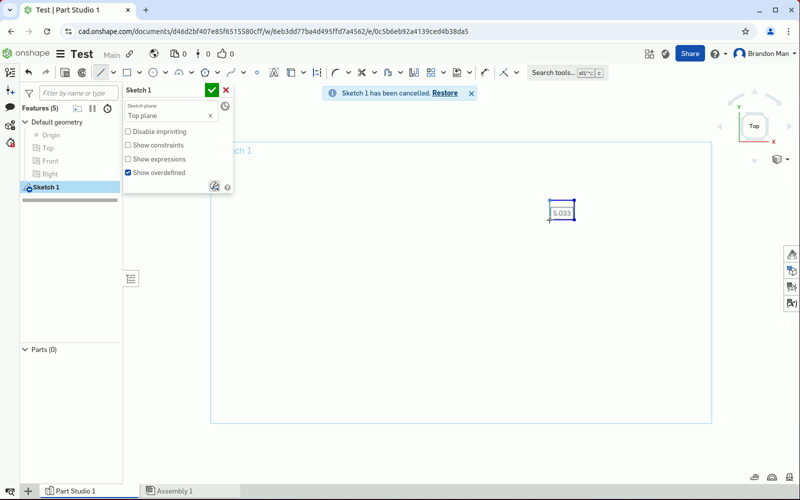
key_up(shift)
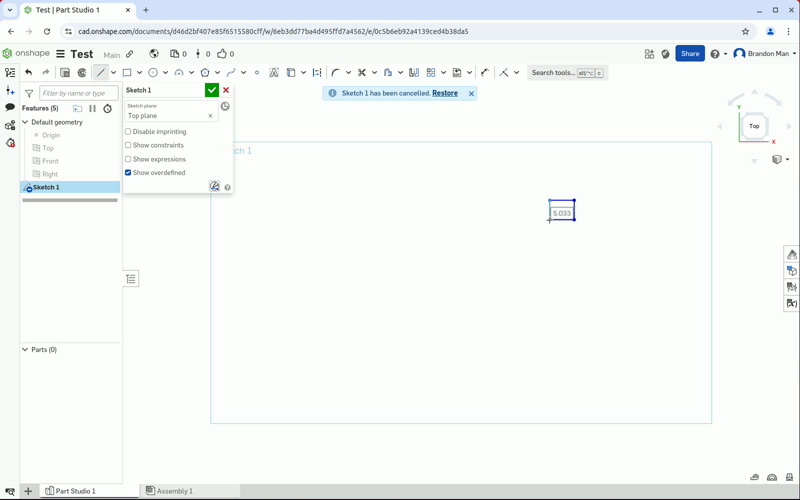
click(549, 219)
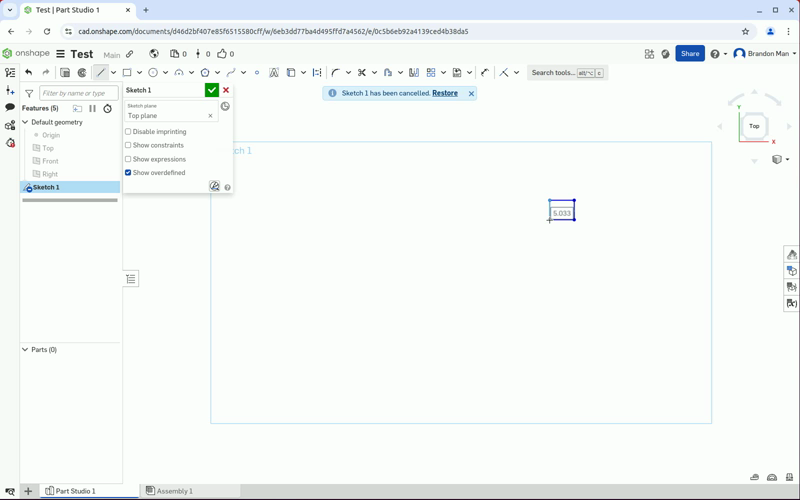
key(esc)
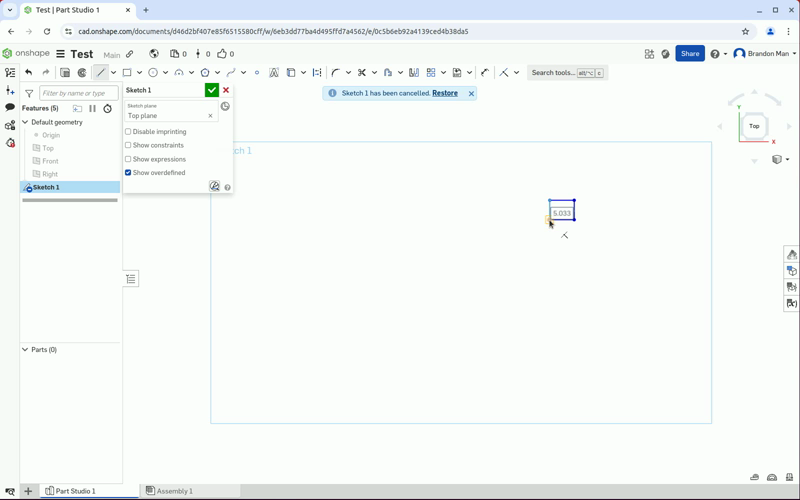
mouse_move(563, 206)
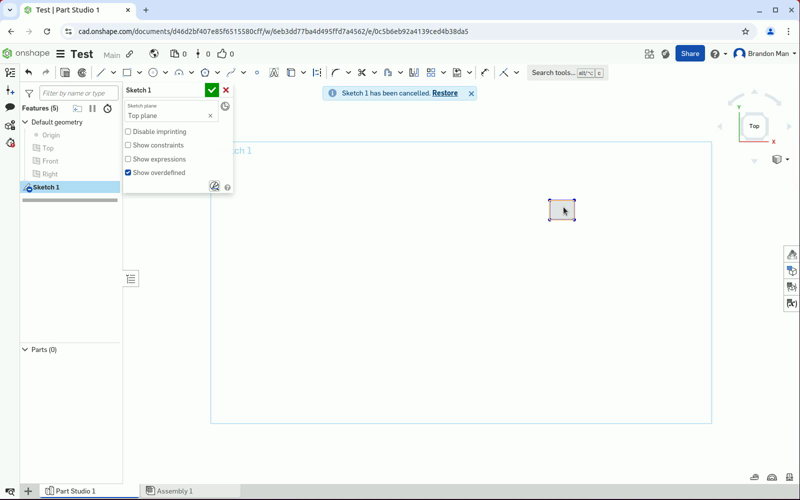
scroll(6)
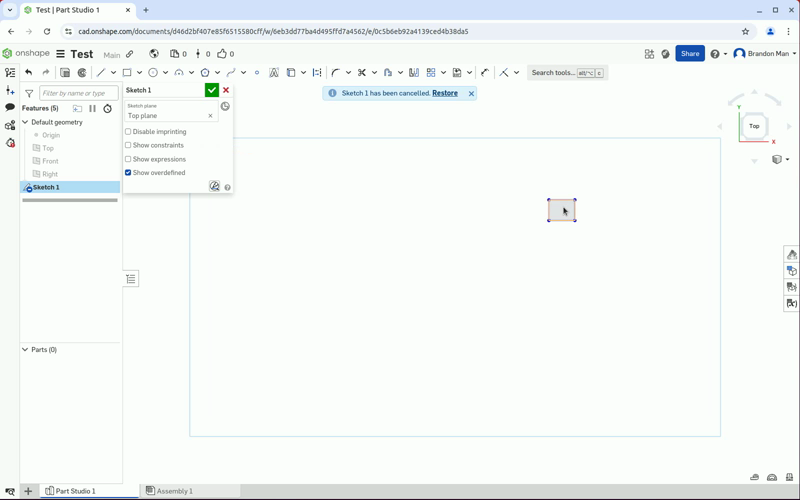
scroll(6)
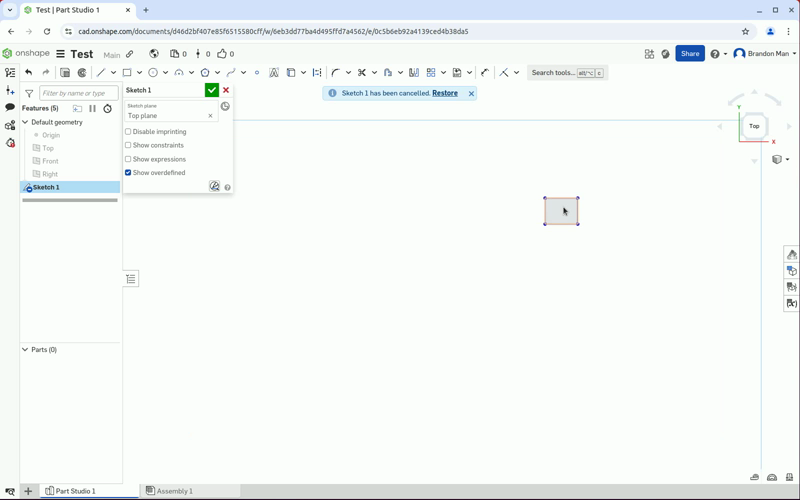
scroll(6)
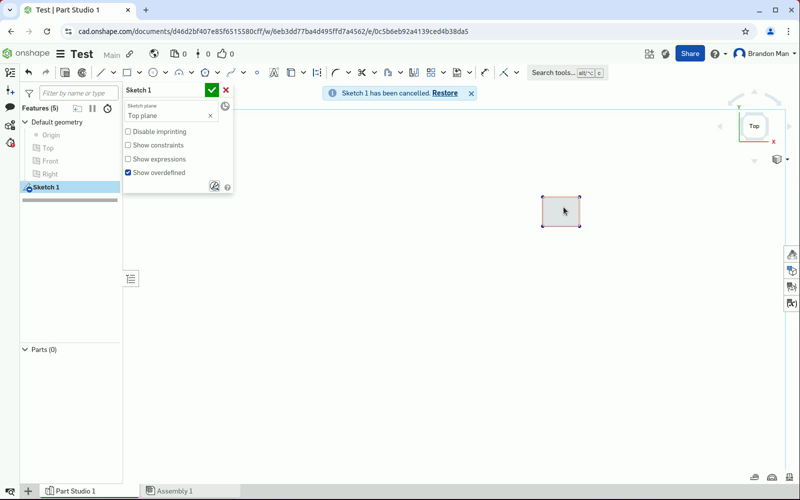
scroll(6)
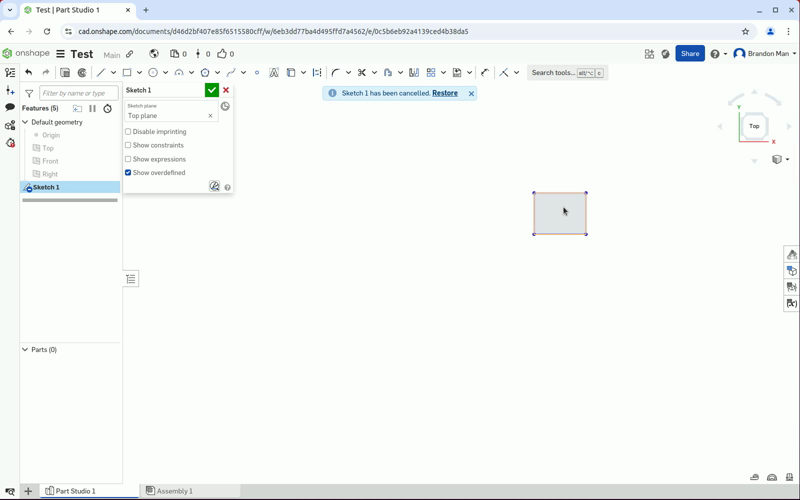
scroll(6)
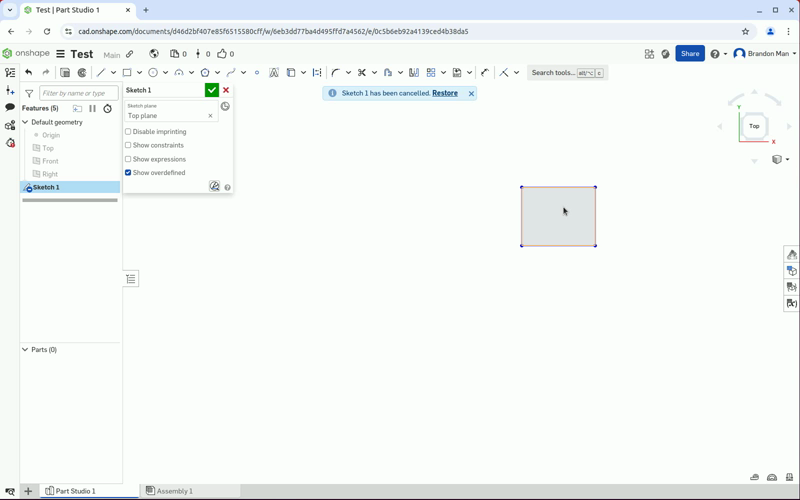
scroll(6)
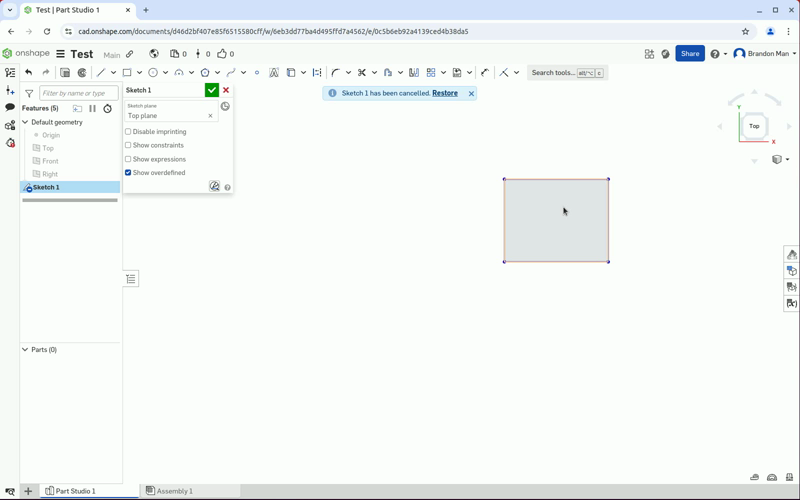
scroll(6)
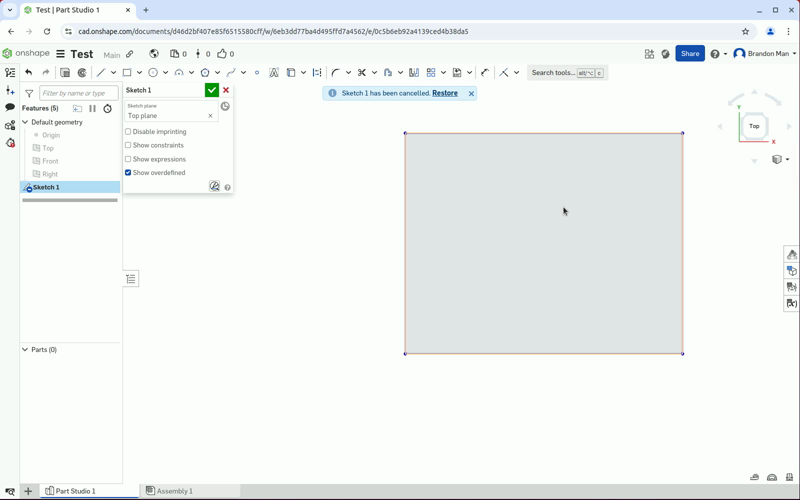
click(563, 206)
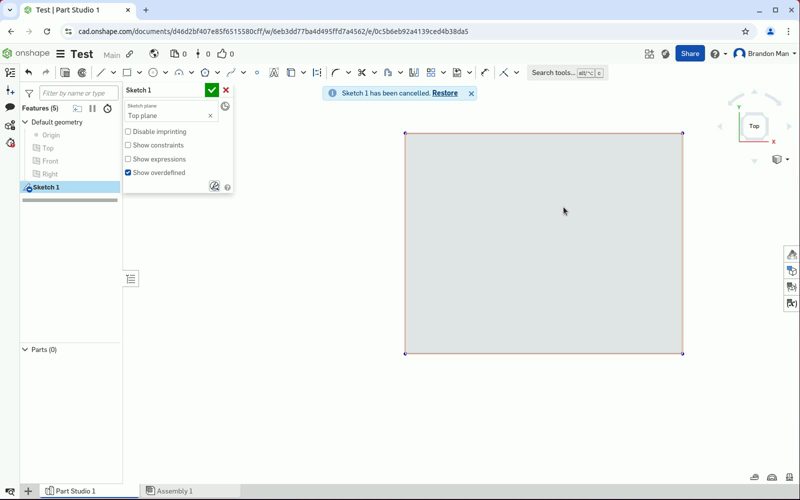
scroll(-6)
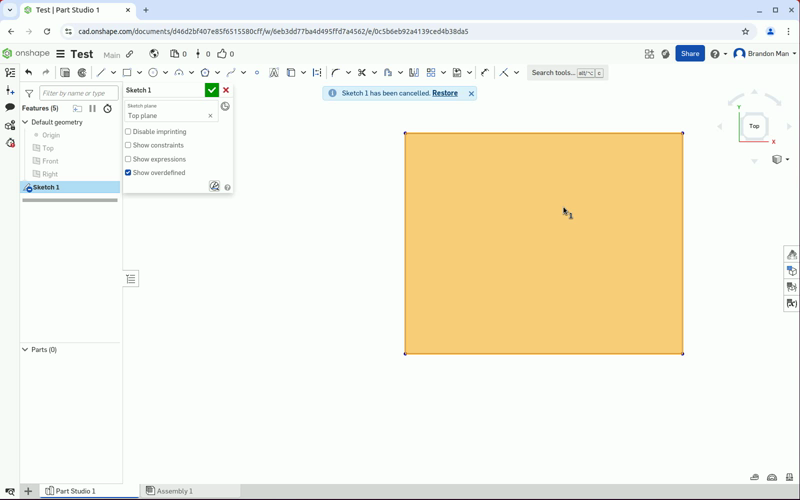
scroll(-6)
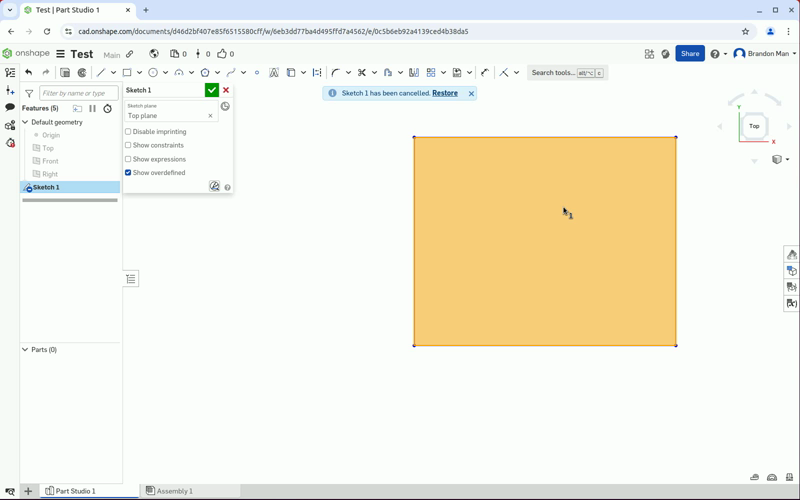
scroll(-6)
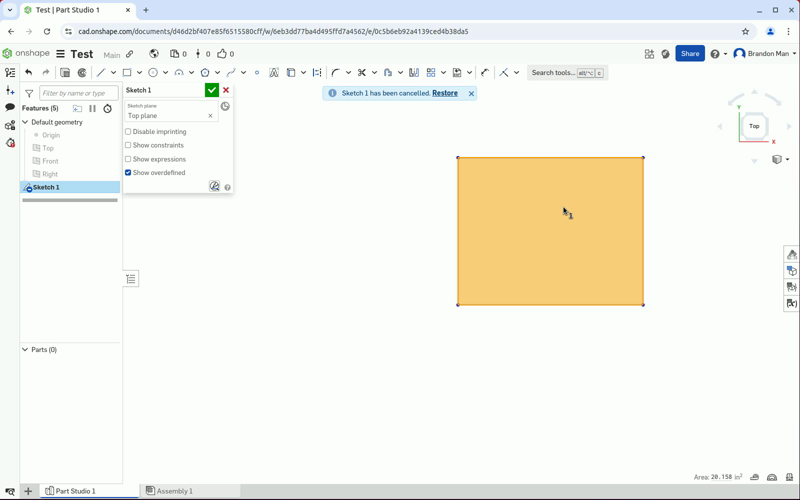
scroll(-6)
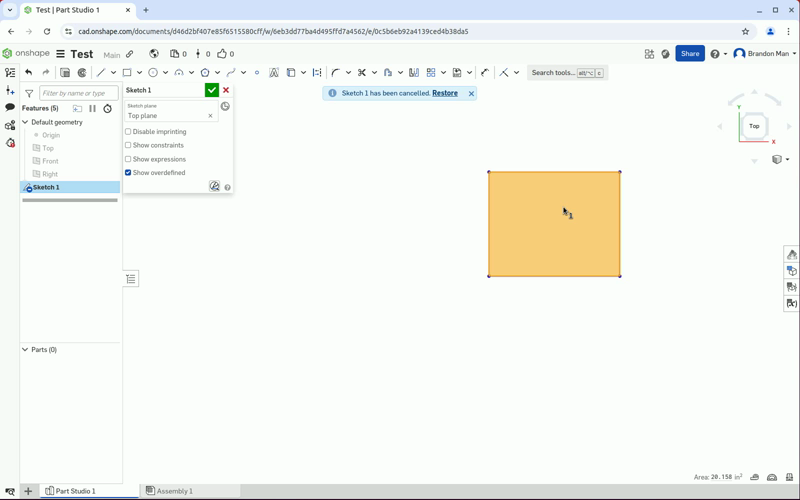
scroll(-6)
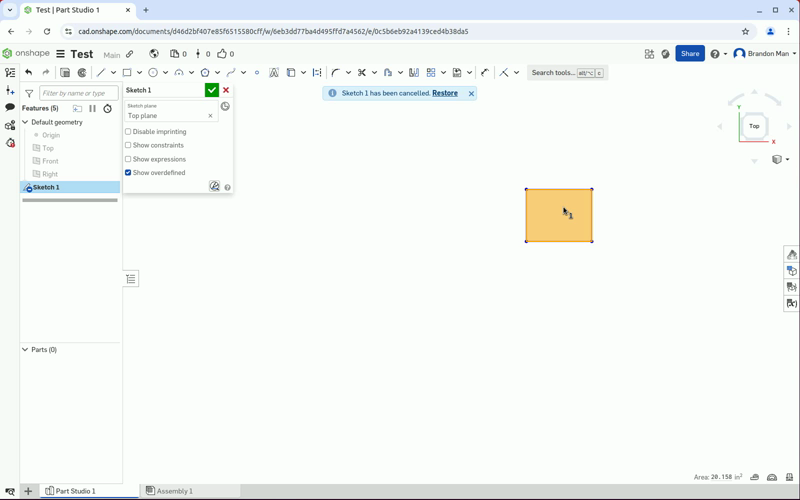
scroll(-6)
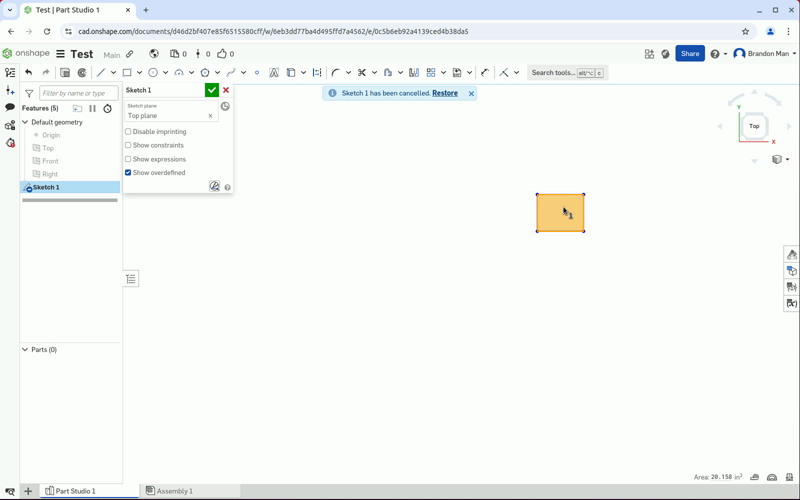
scroll(-6)
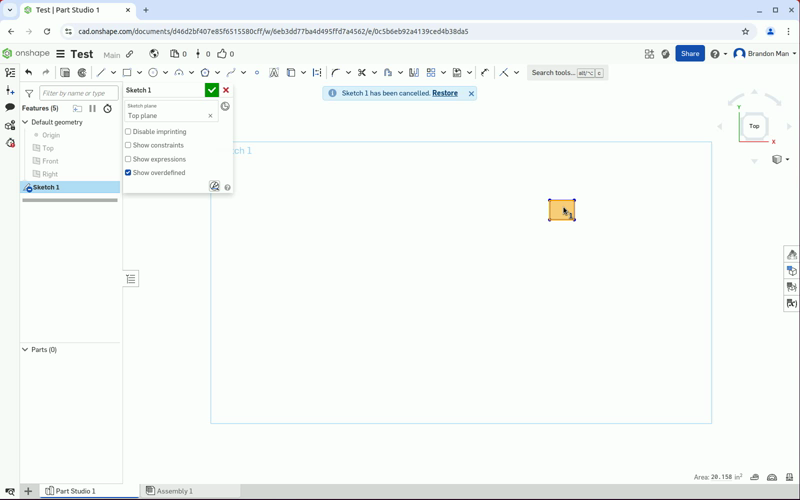
mouse_move(73, 352)
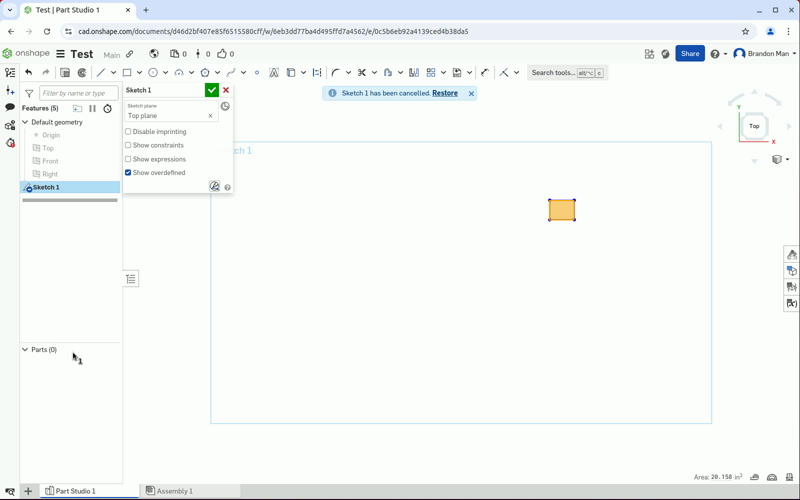
key(shift+y)
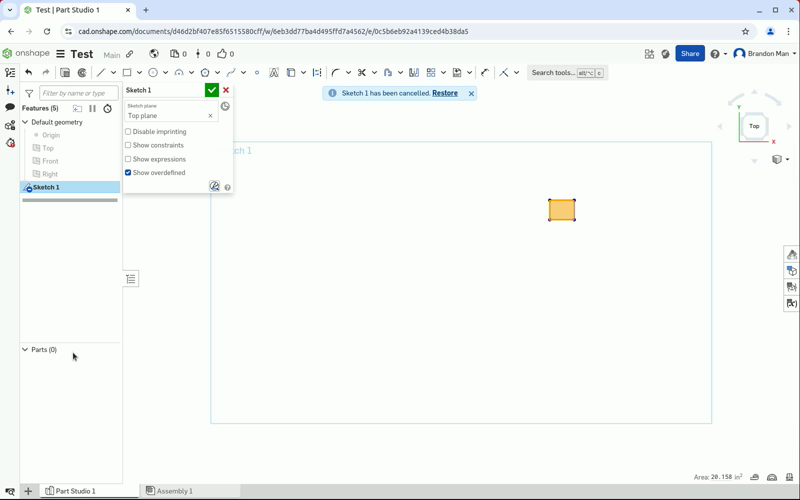
key(shift+e)
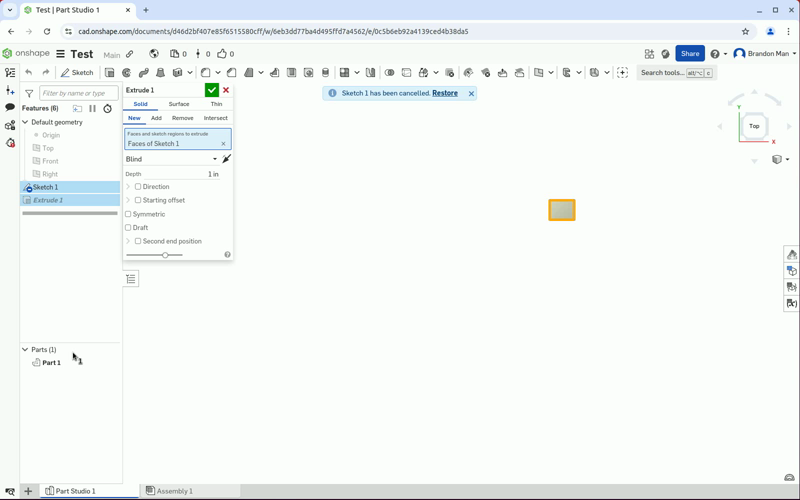
mouse_move(143, 106)
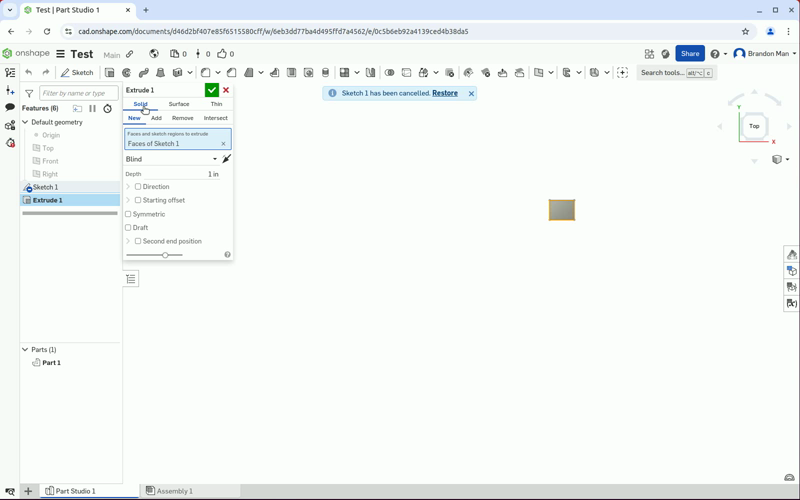
click(143, 106)
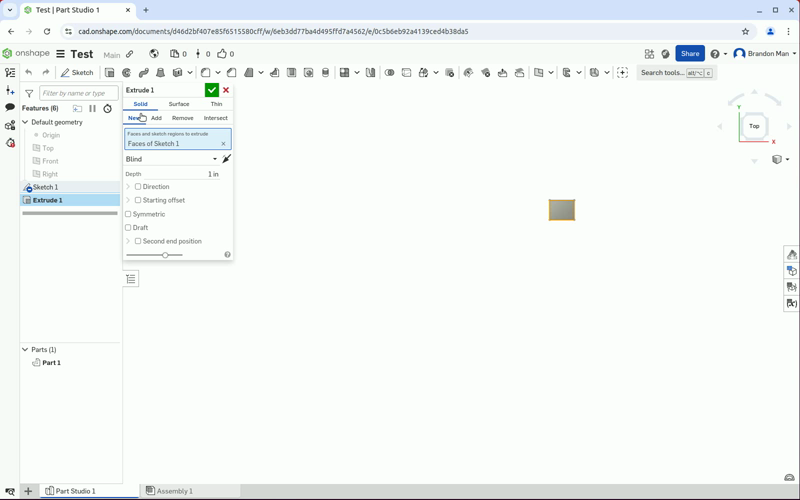
mouse_move(137, 120)
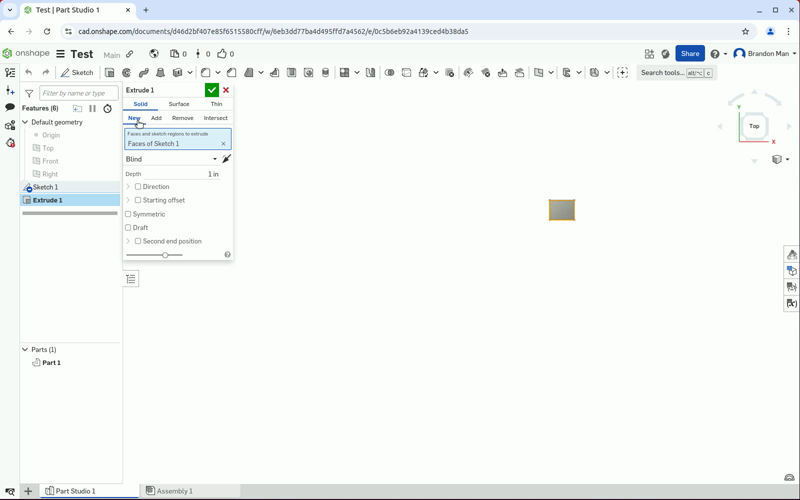
click(137, 120)
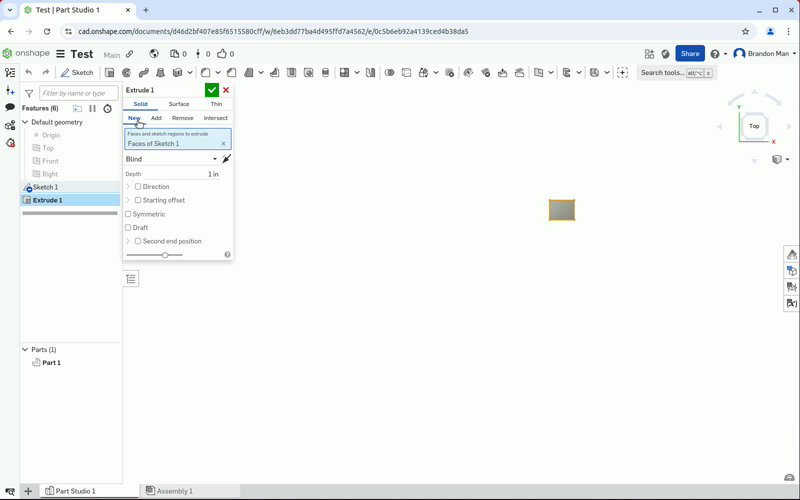
key(tab, 4)
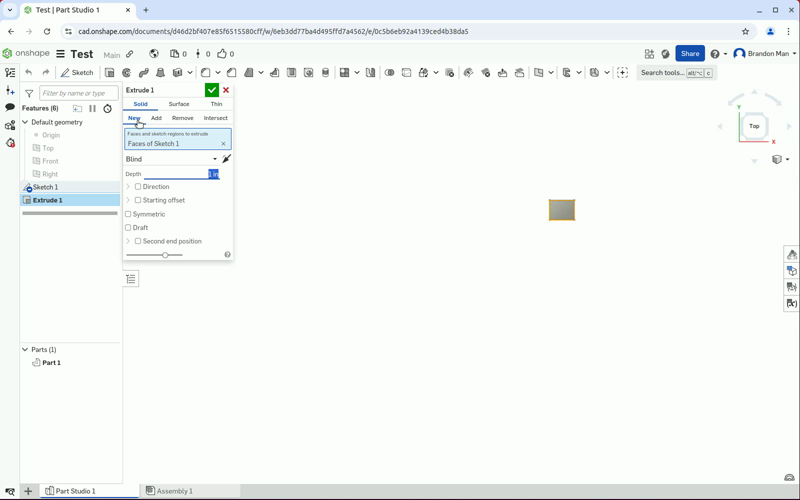
text(3.851)
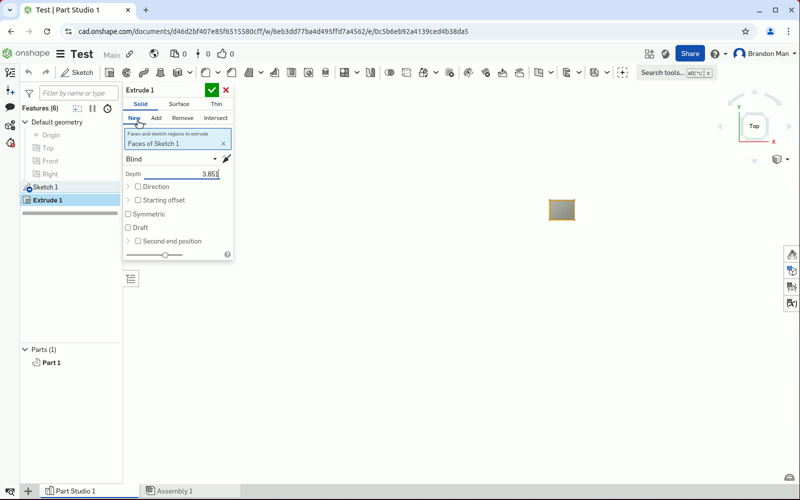
key(enter)
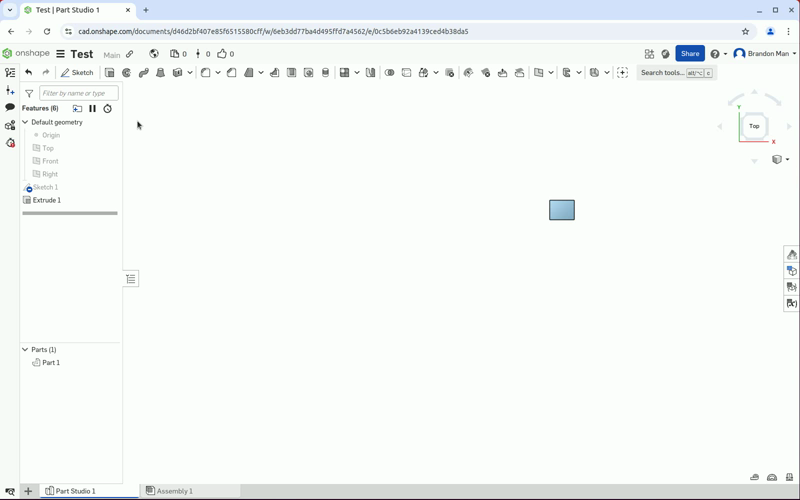
key(shift+h)
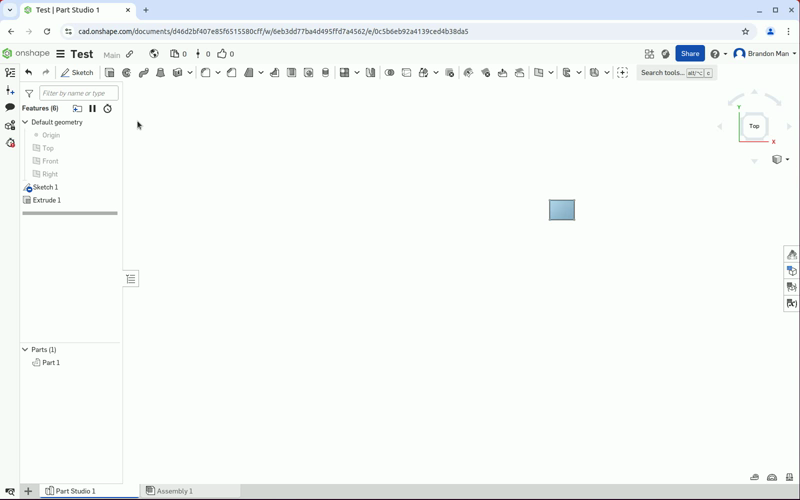
key(shift+h)
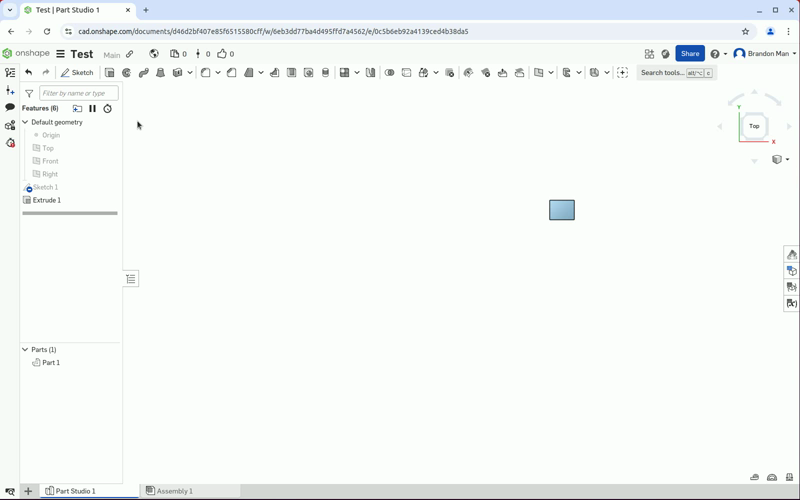
mouse_move(73, 189)
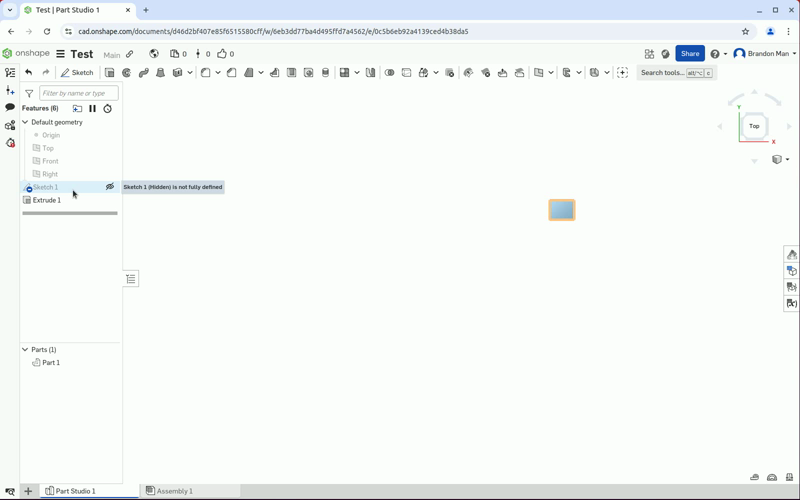
click(73, 189)
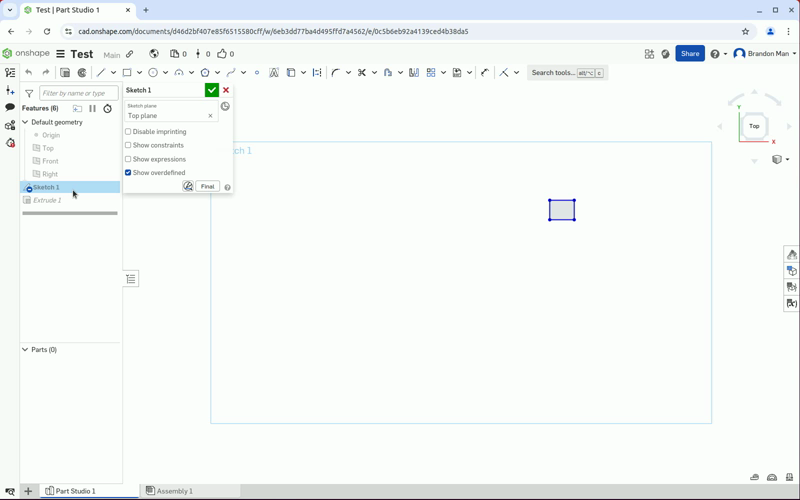
mouse_move(229, 92)
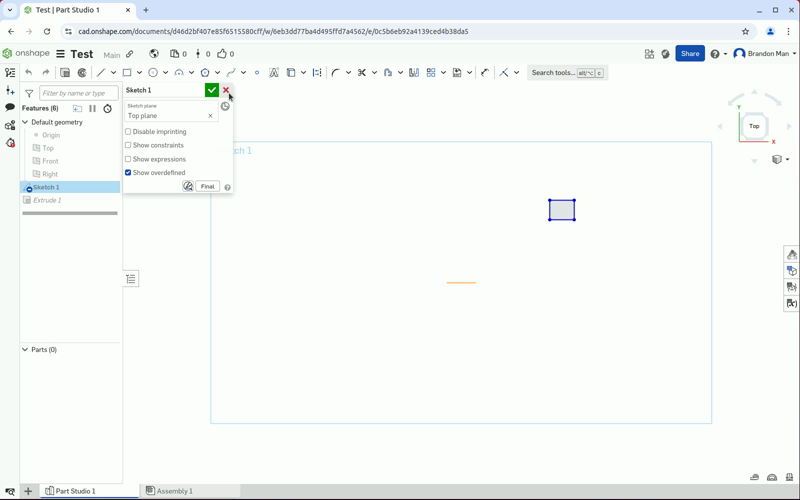
click(229, 92)
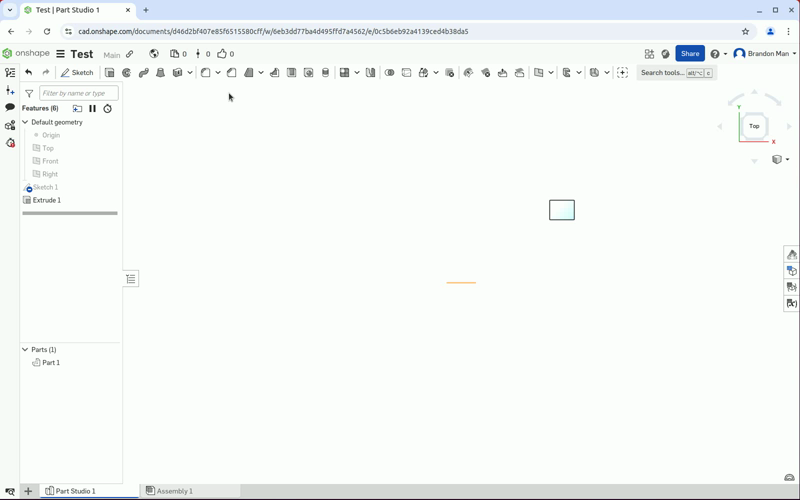
mouse_move(541, 75)
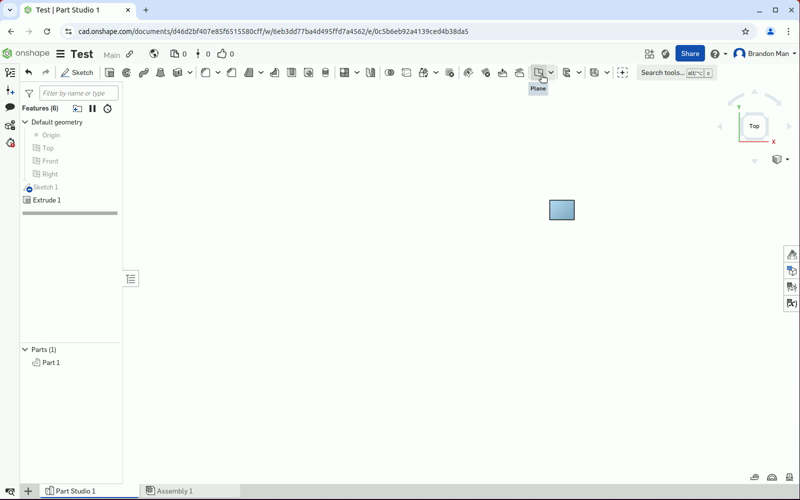
click(541, 75)
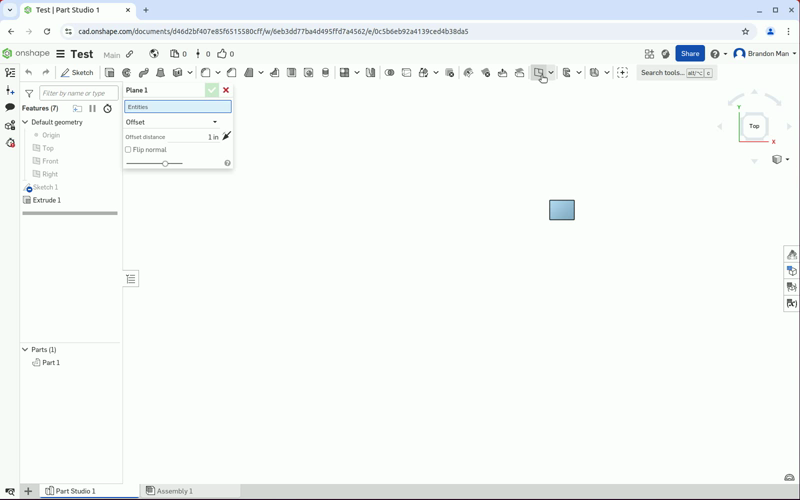
mouse_move(73, 150)
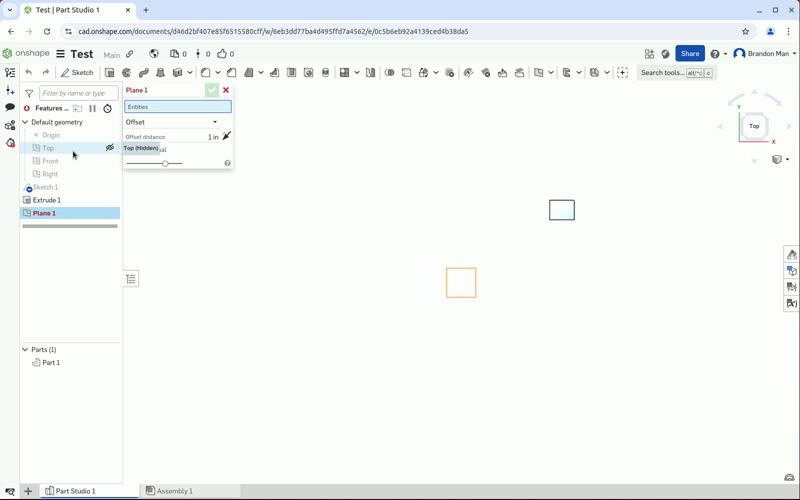
click(73, 150)
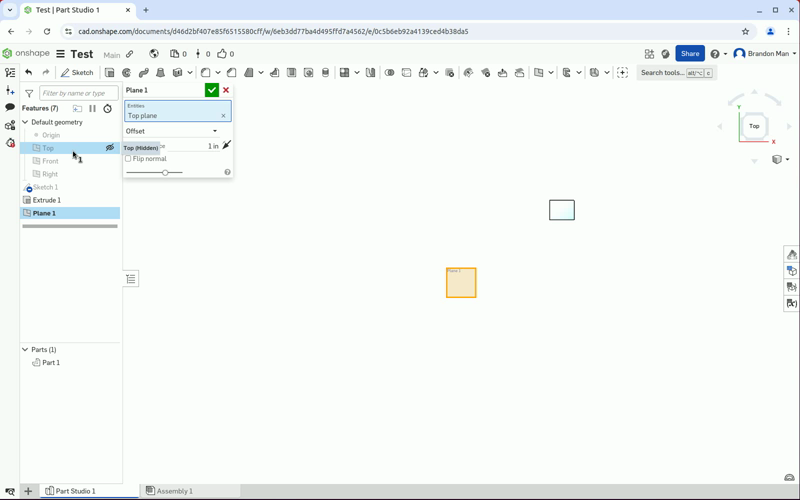
key(tab, 2)
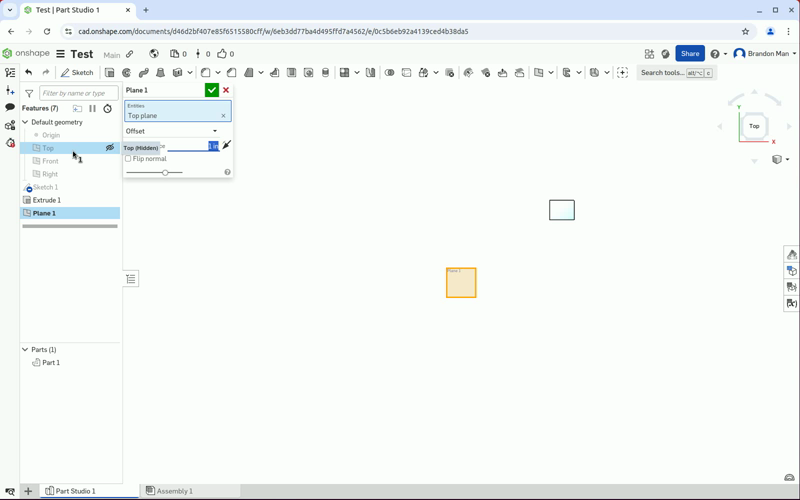
text(3.851)
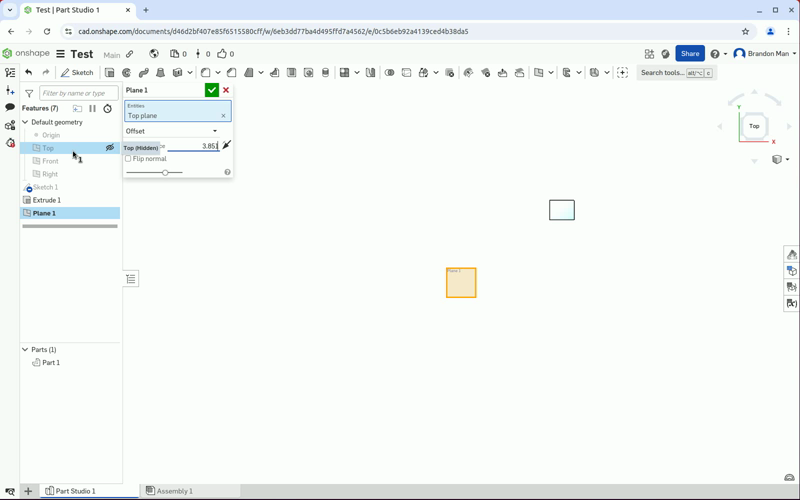
key(enter, 2)
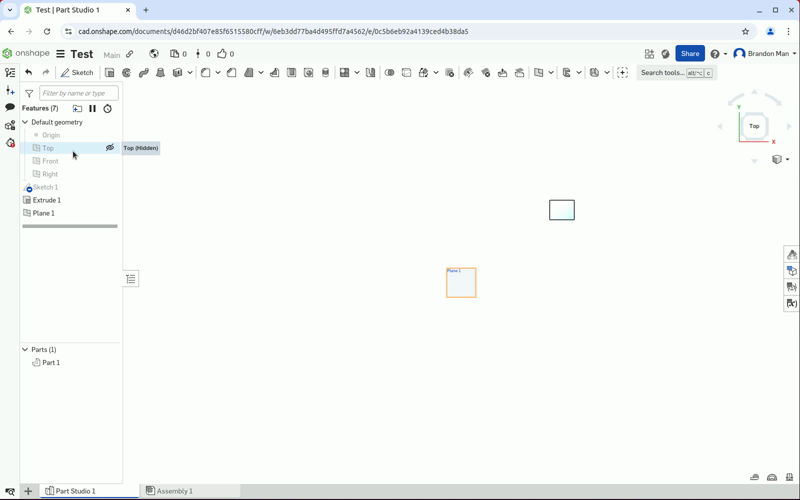
key(shift+s)
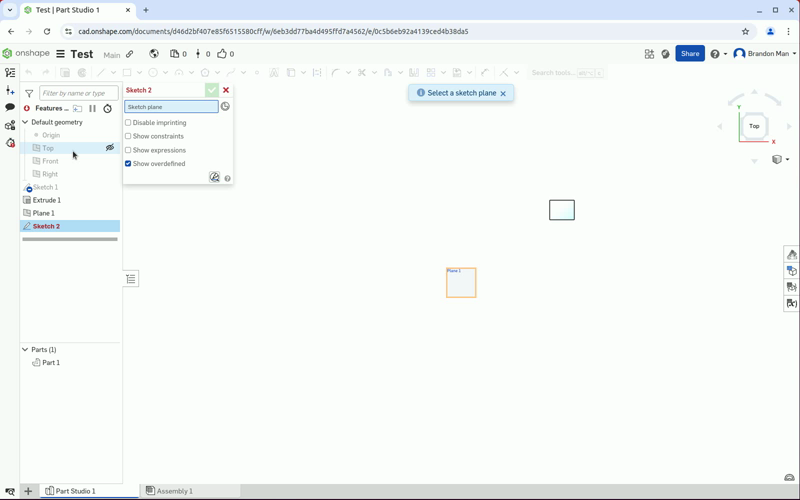
mouse_move(73, 215)
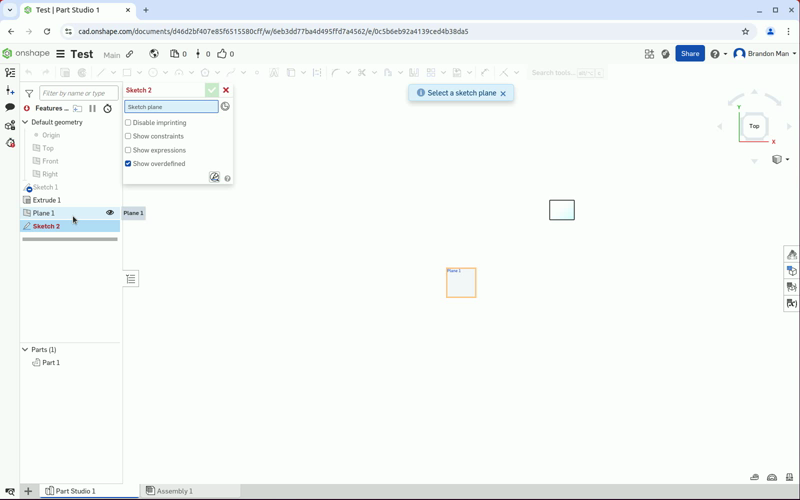
click(73, 215)
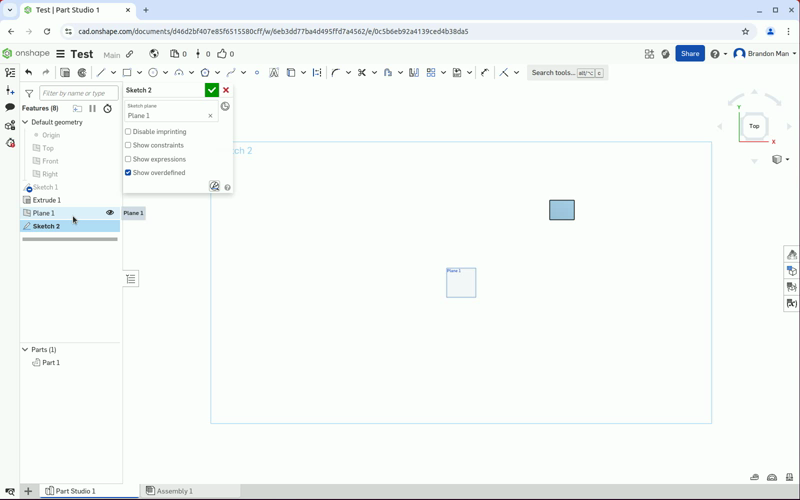
mouse_move(73, 352)
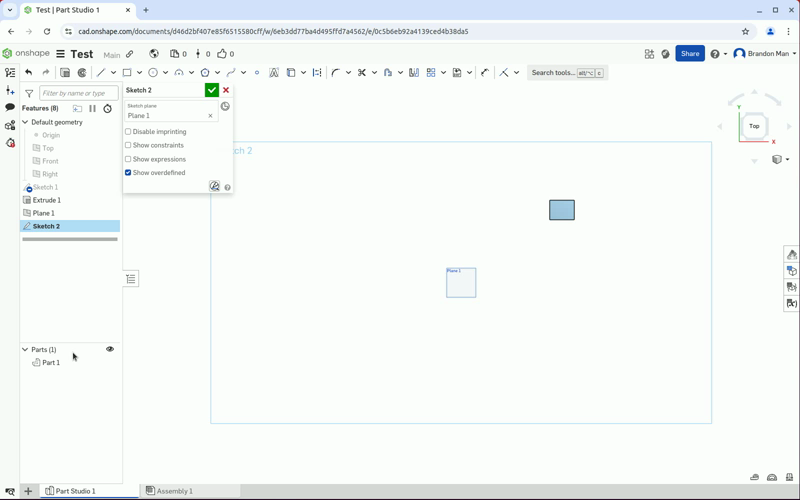
key(y)
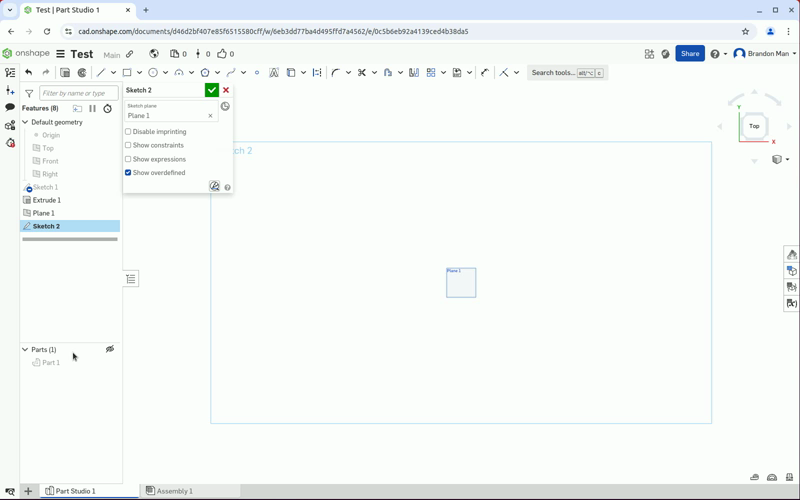
key(a)
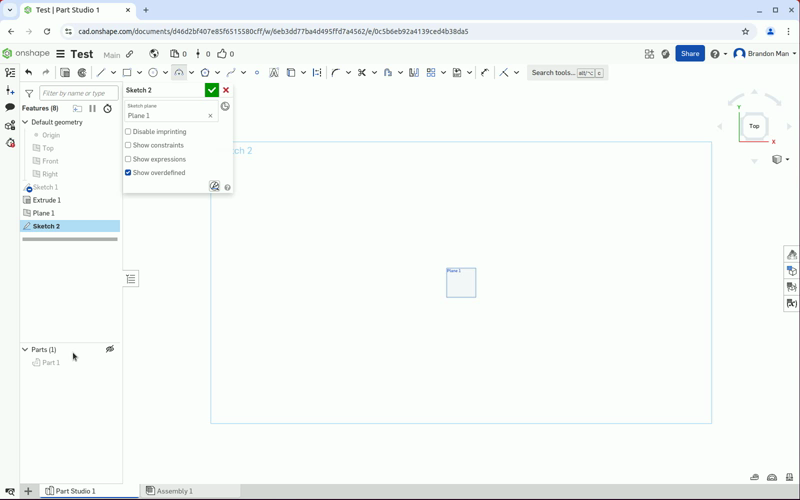
key_down(shift)
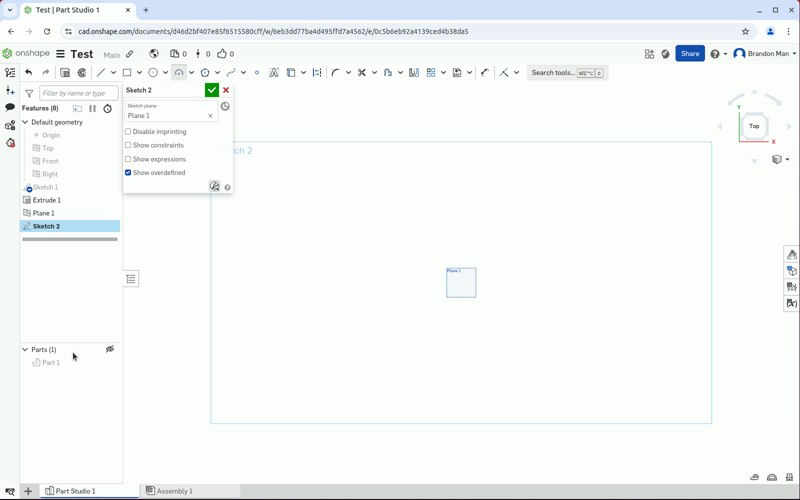
mouse_move(568, 219)
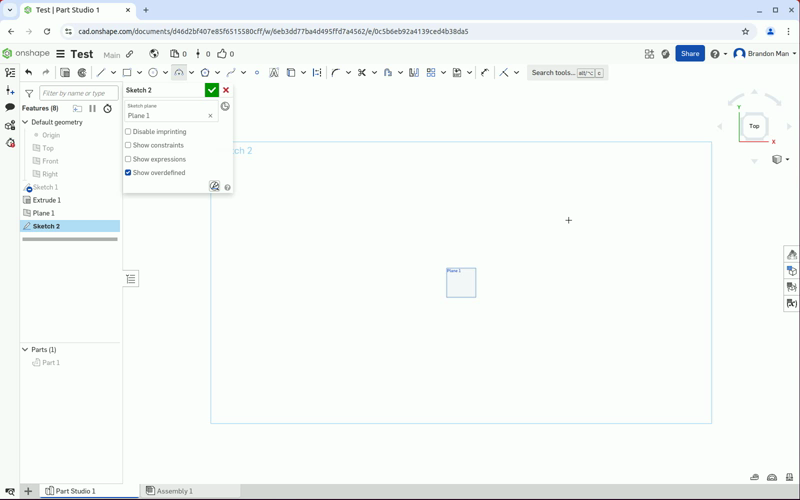
click(568, 219)
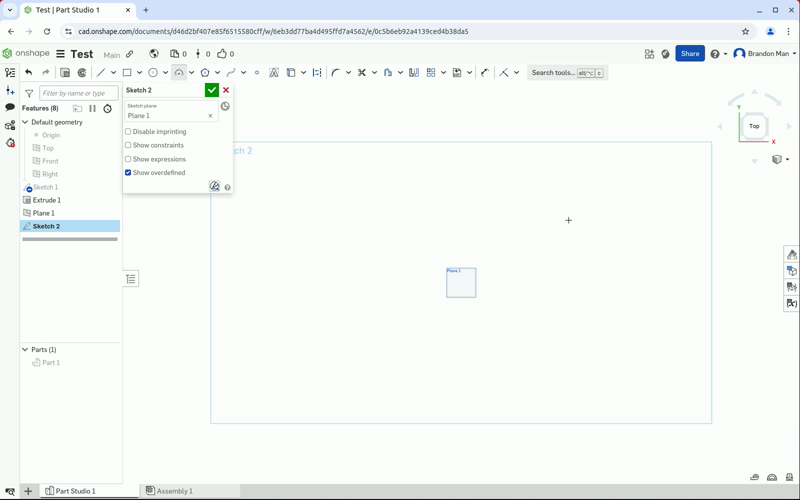
key_up(shift)
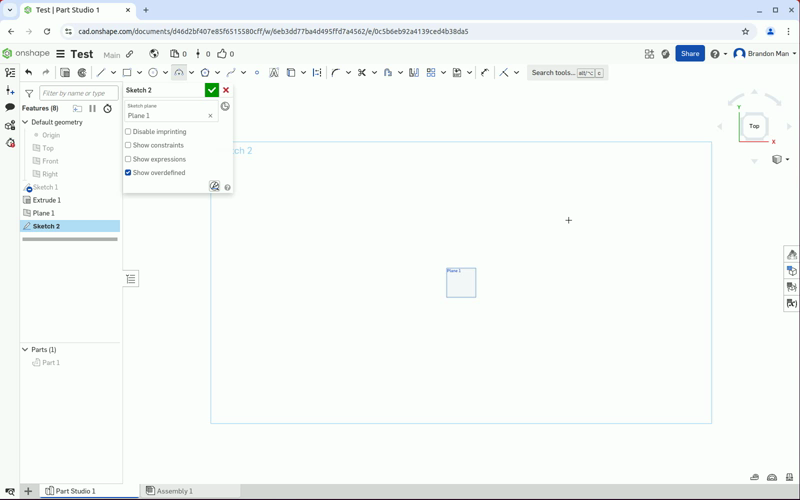
key_down(shift)
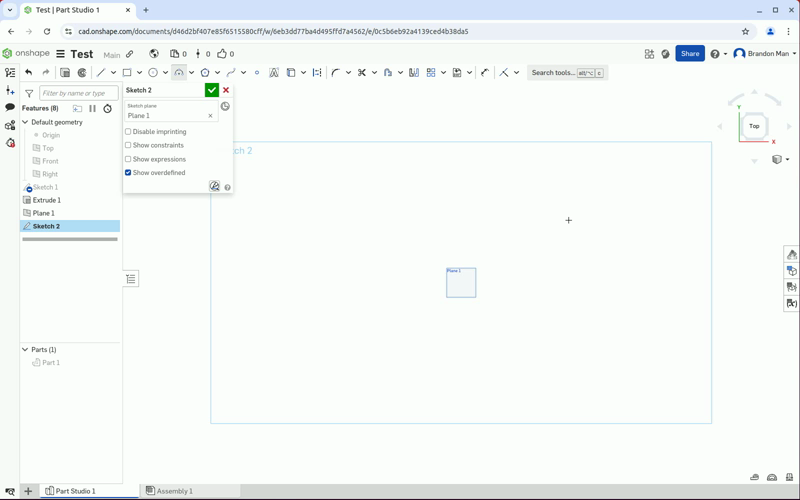
mouse_move(573, 214)
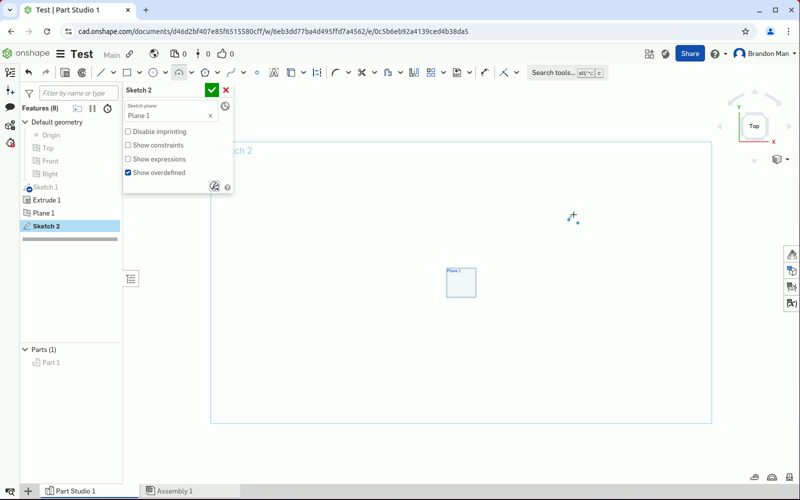
click(573, 214)
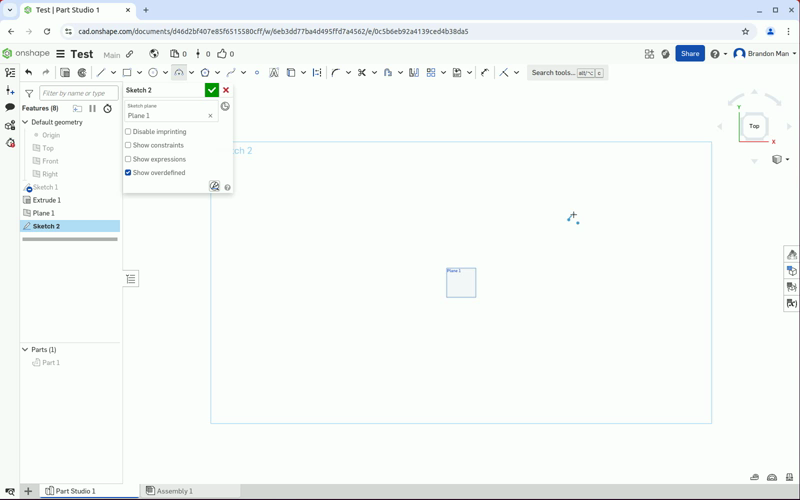
mouse_move(577, 223)
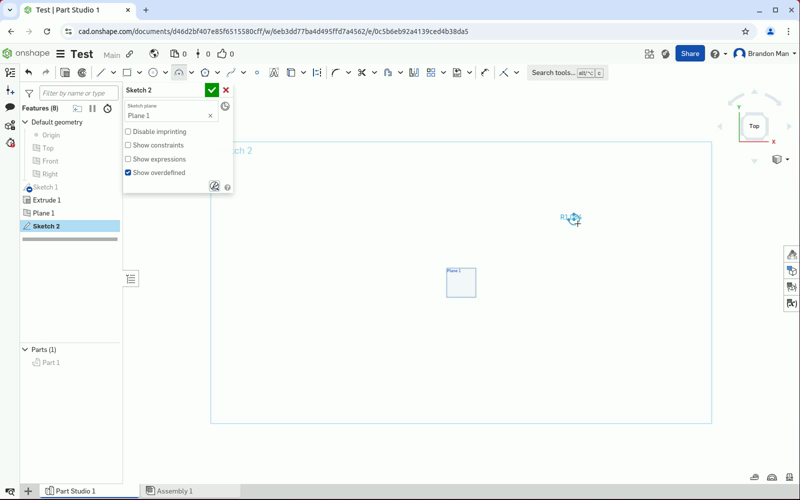
click(577, 223)
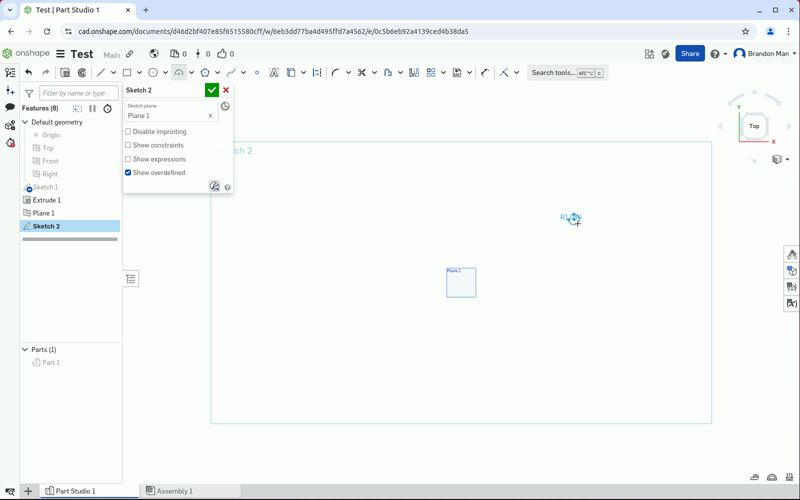
key_up(shift)
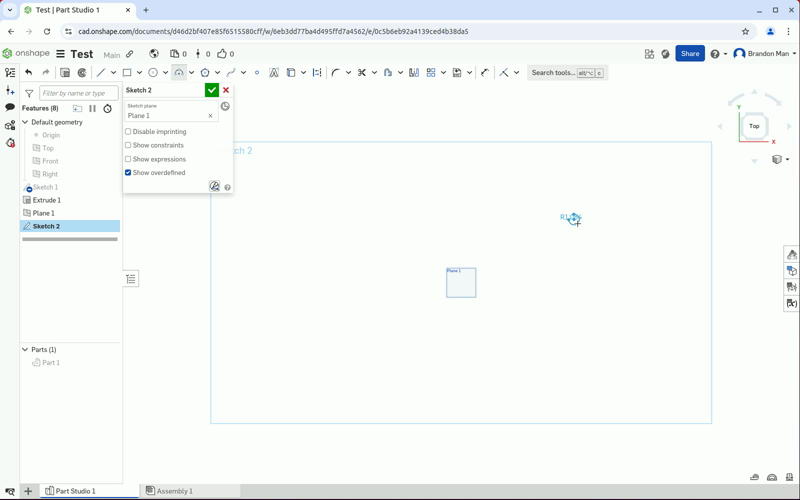
key(esc)
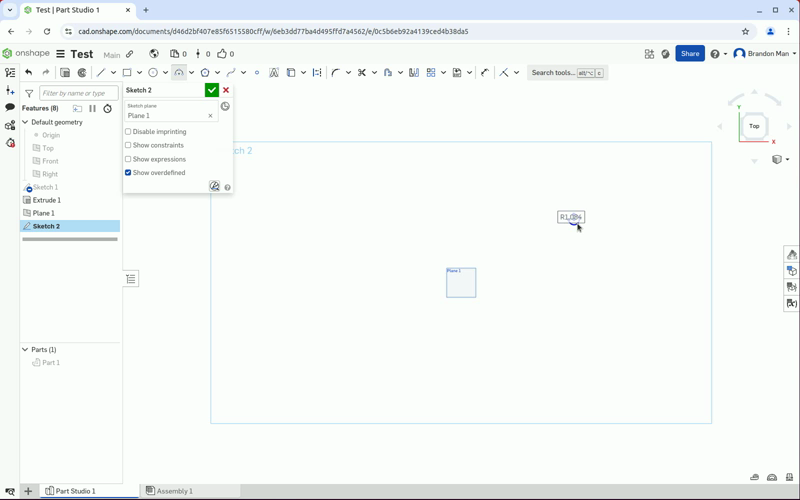
key(l)
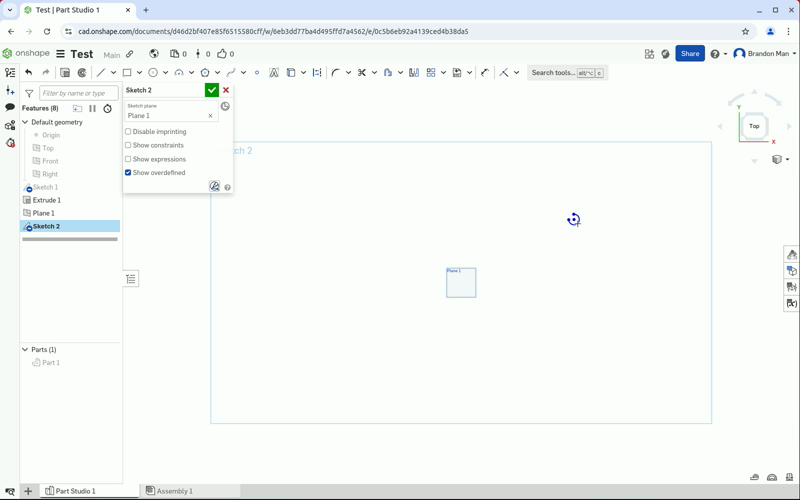
mouse_move(573, 214)
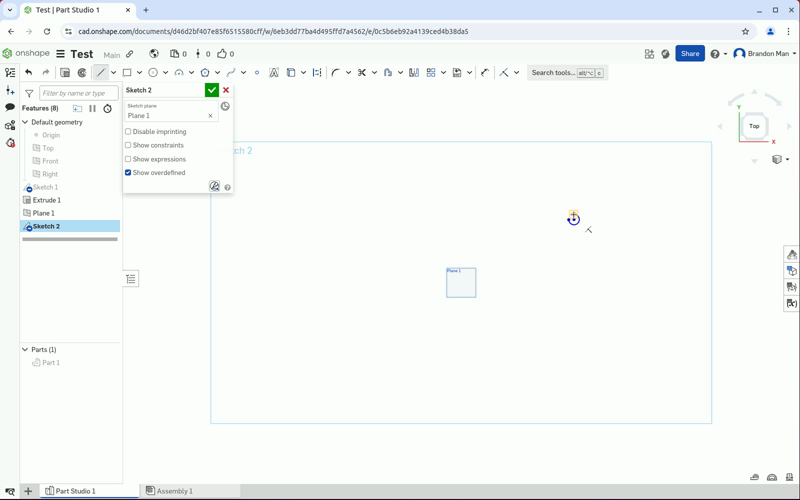
click(573, 214)
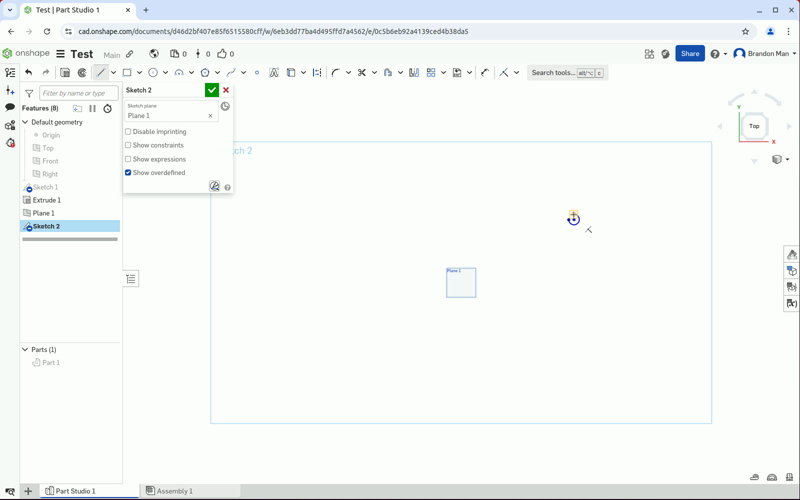
key_down(shift)
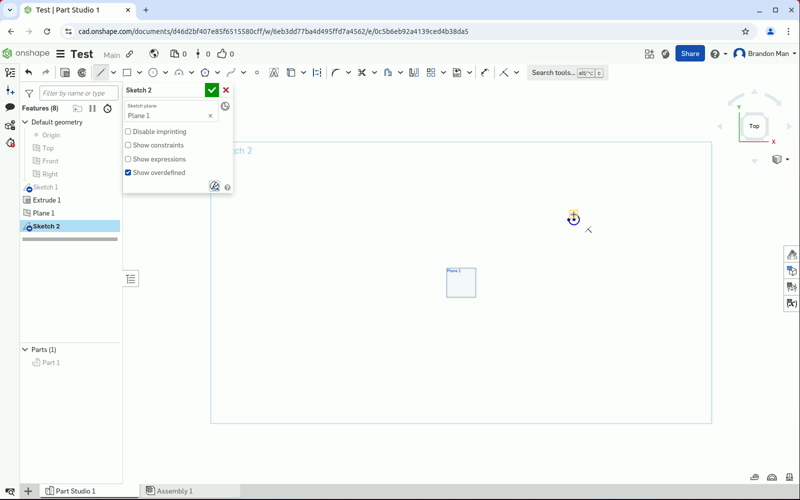
mouse_move(589, 214)
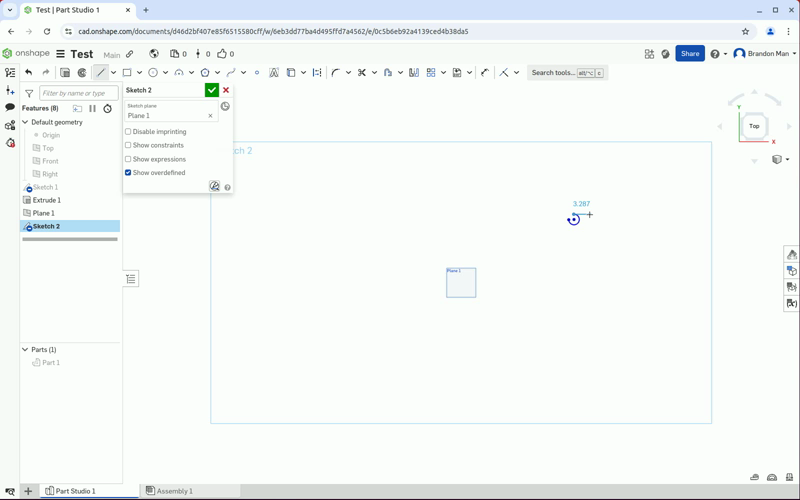
mouse_move(573, 219)
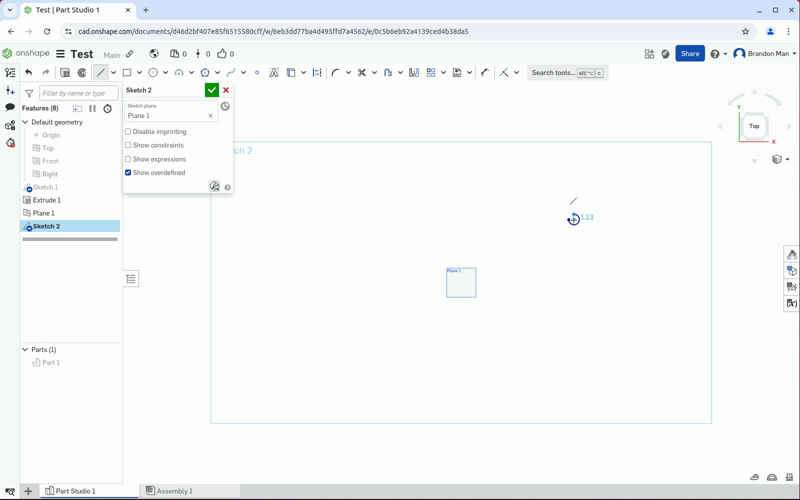
scroll(6)
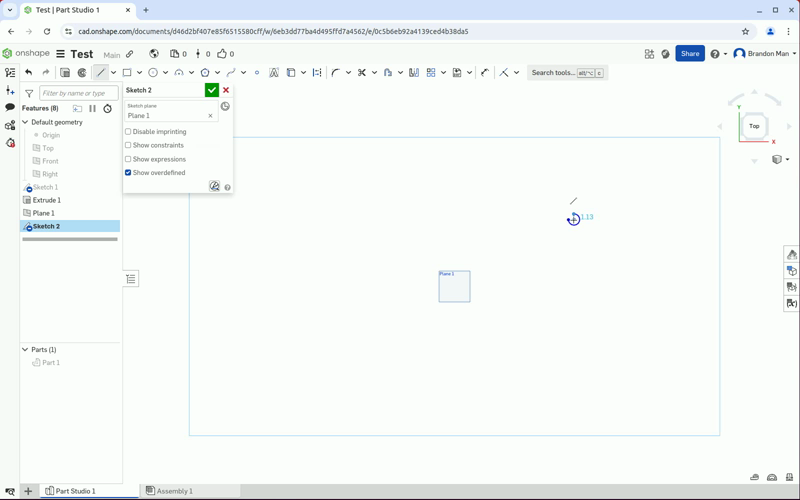
scroll(6)
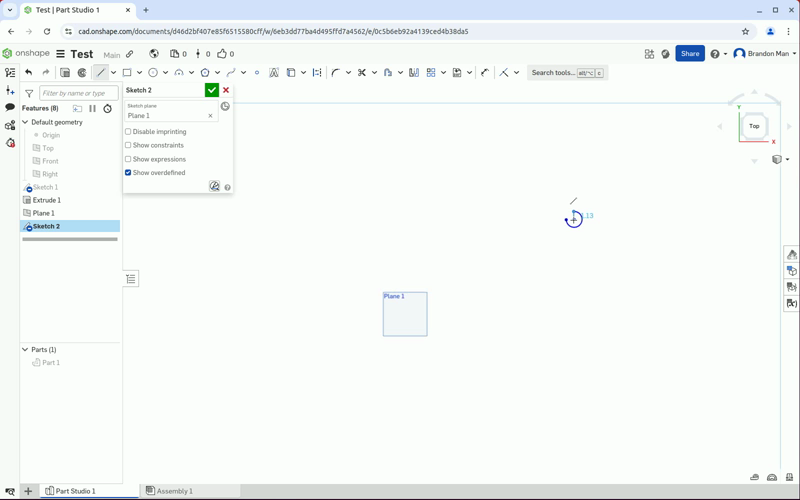
scroll(6)
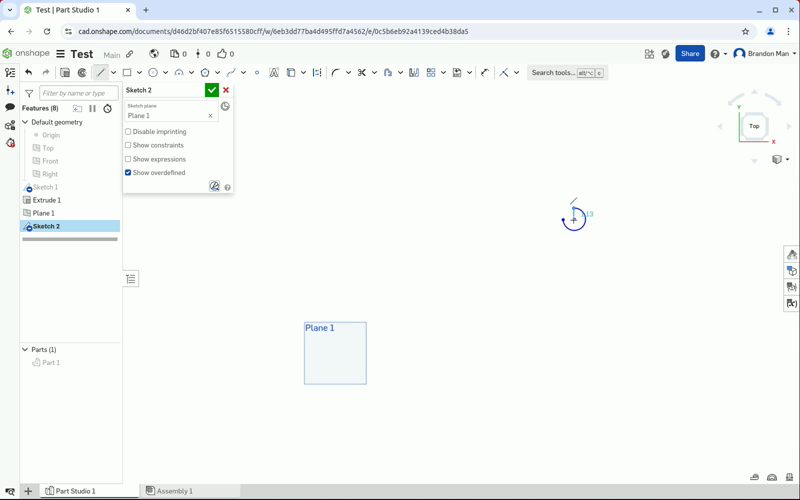
scroll(6)
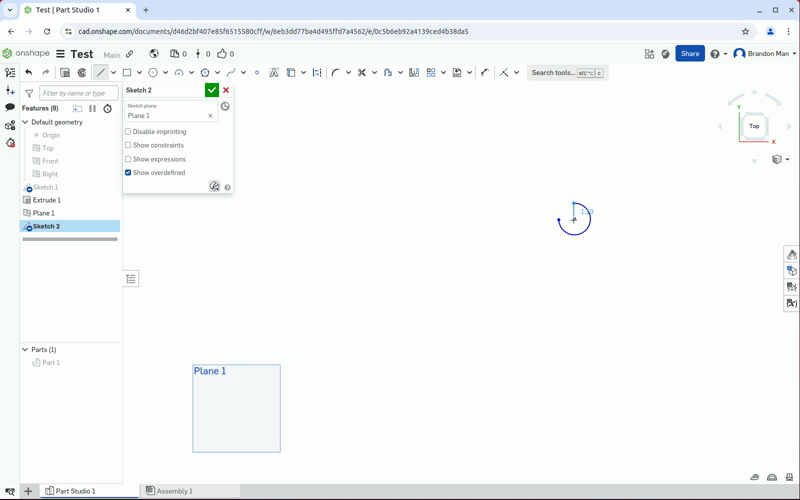
scroll(6)
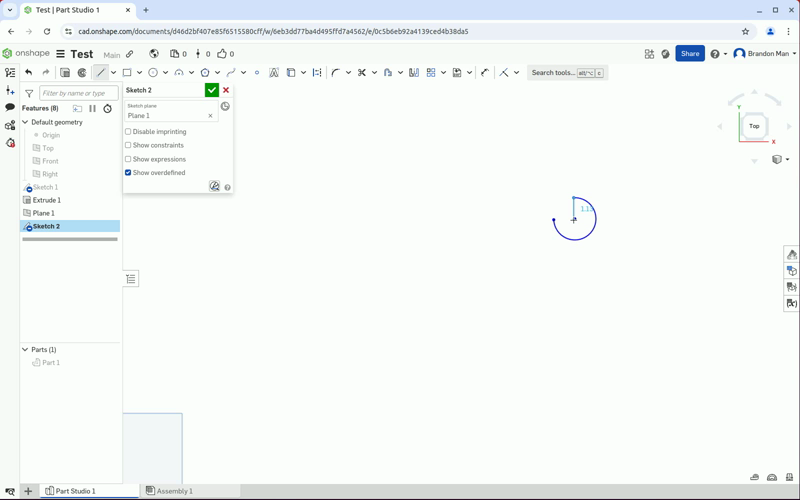
scroll(6)
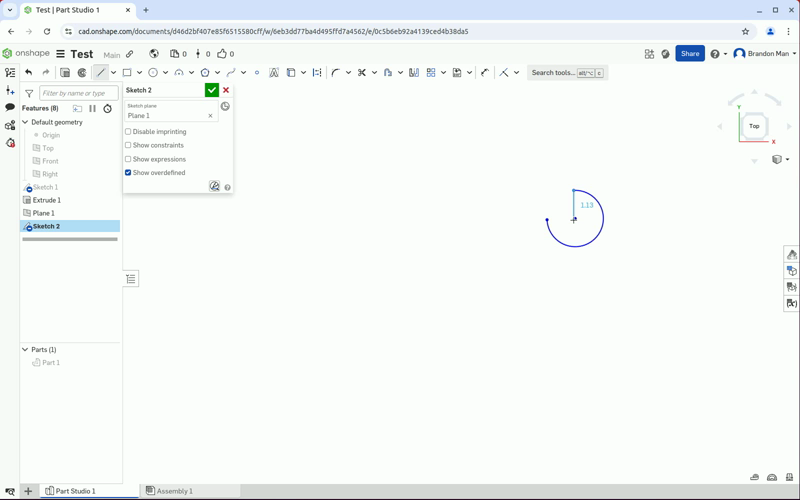
scroll(6)
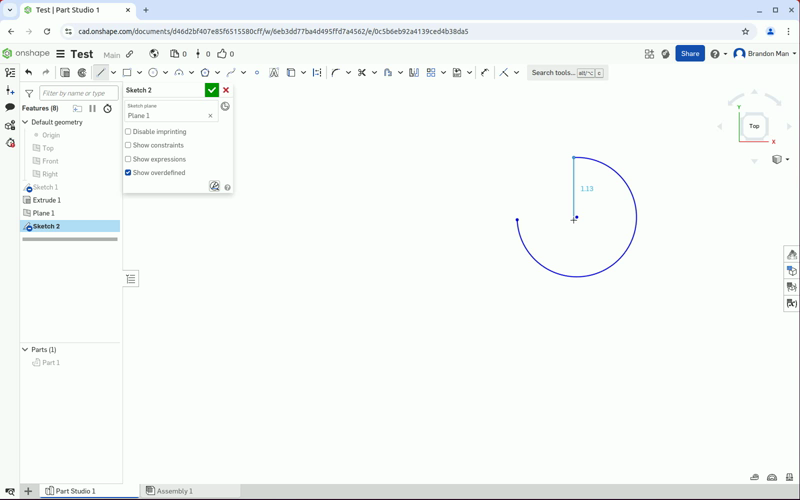
click(573, 219)
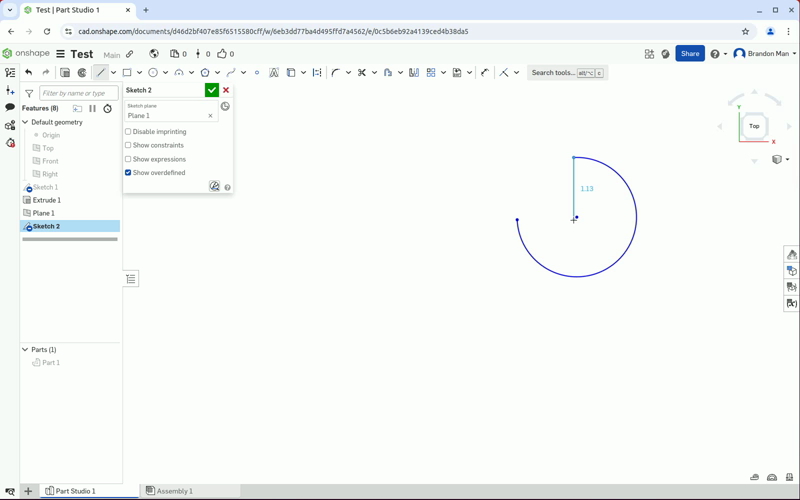
scroll(-6)
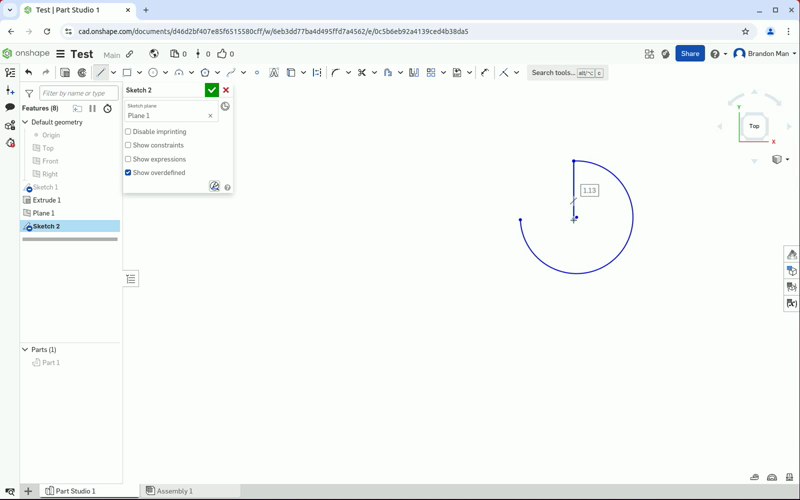
scroll(-6)
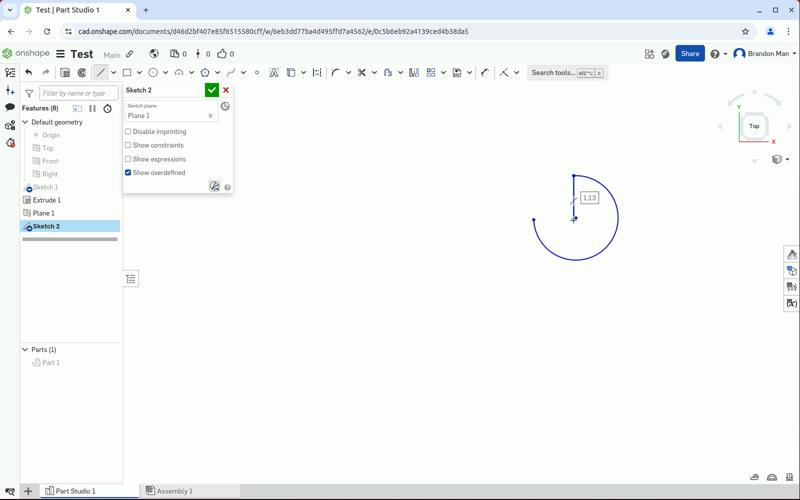
scroll(-6)
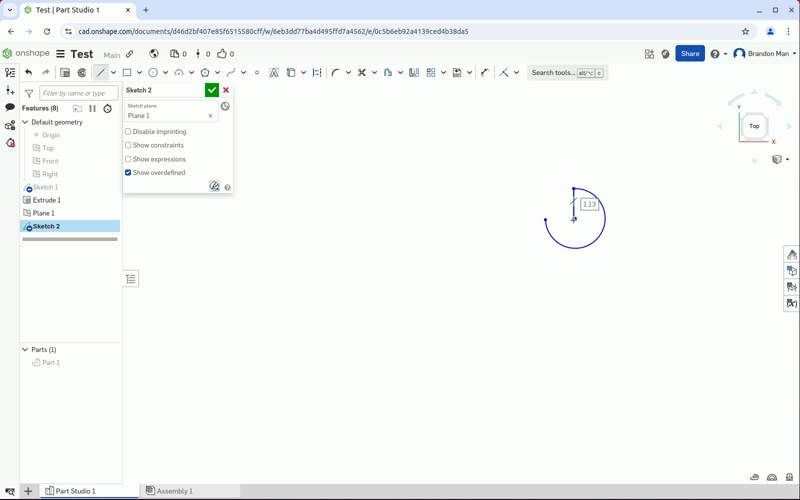
scroll(-6)
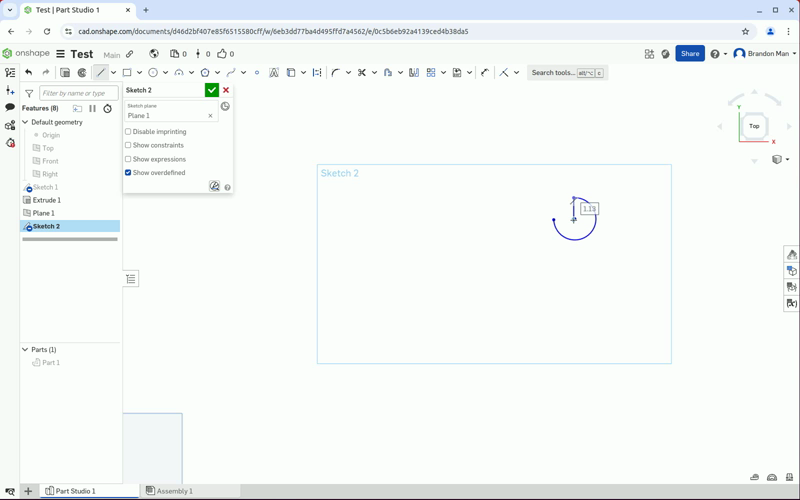
scroll(-6)
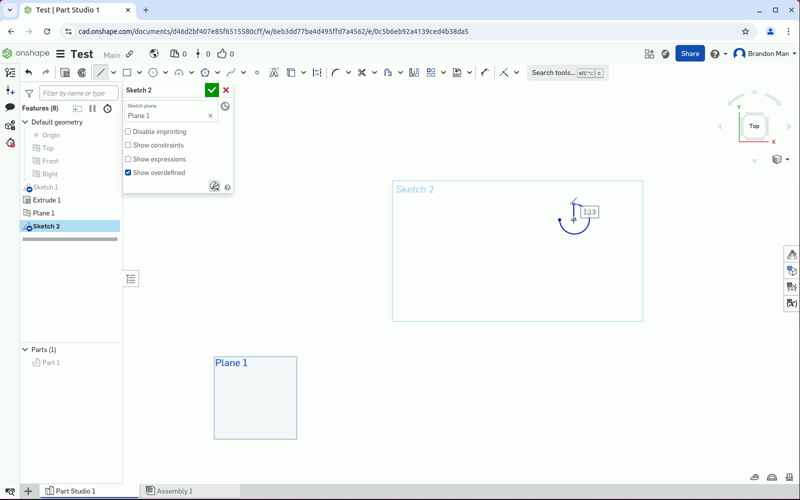
scroll(-6)
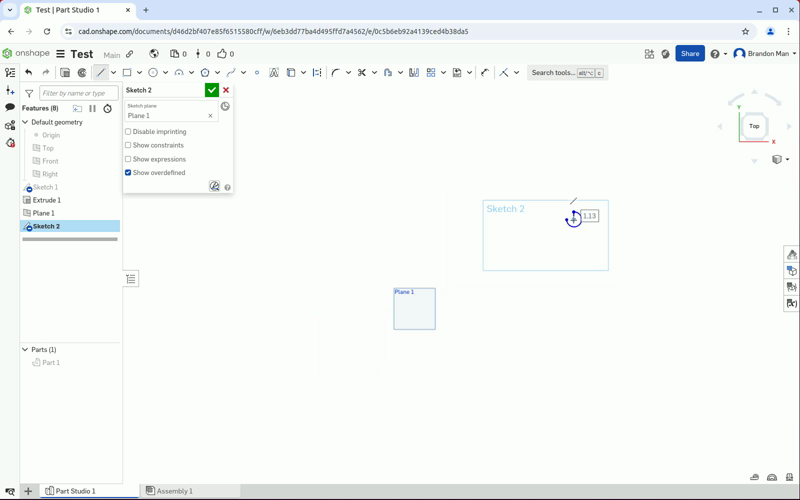
scroll(-6)
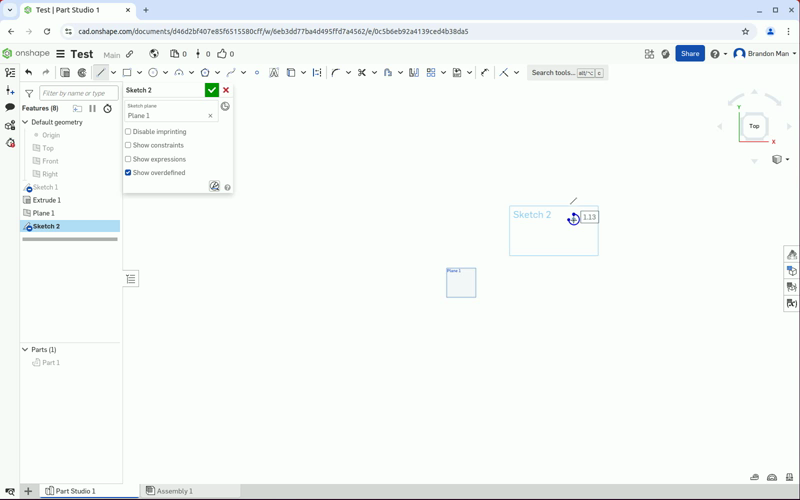
key_up(shift)
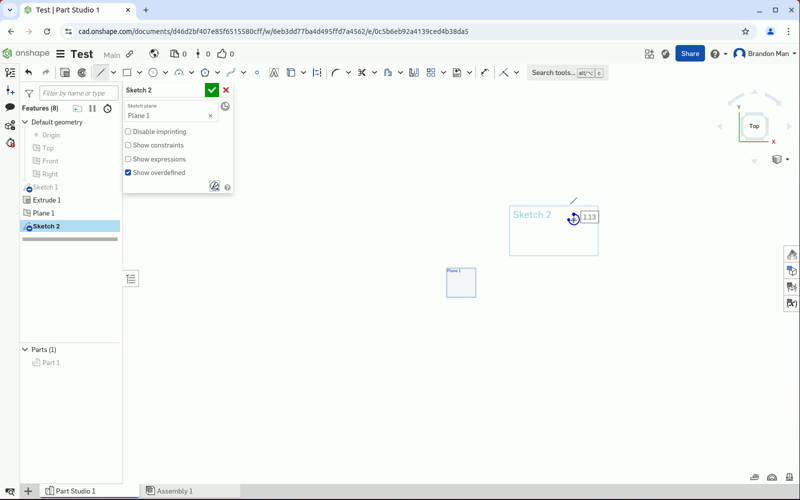
mouse_move(589, 219)
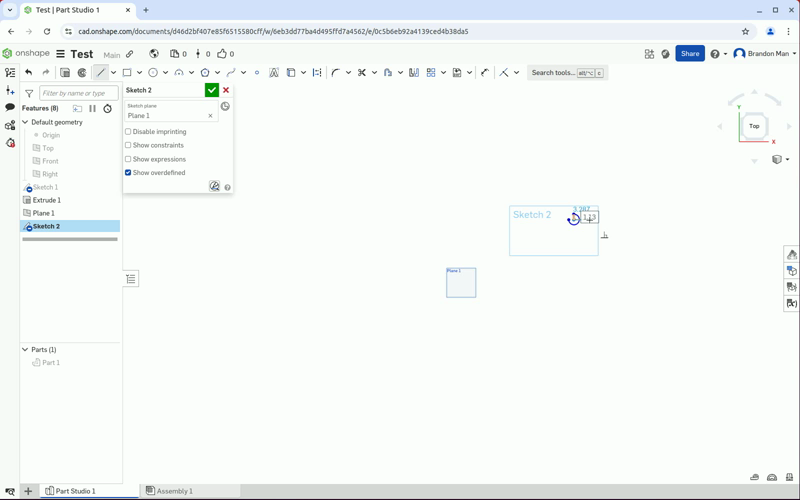
key_down(shift)
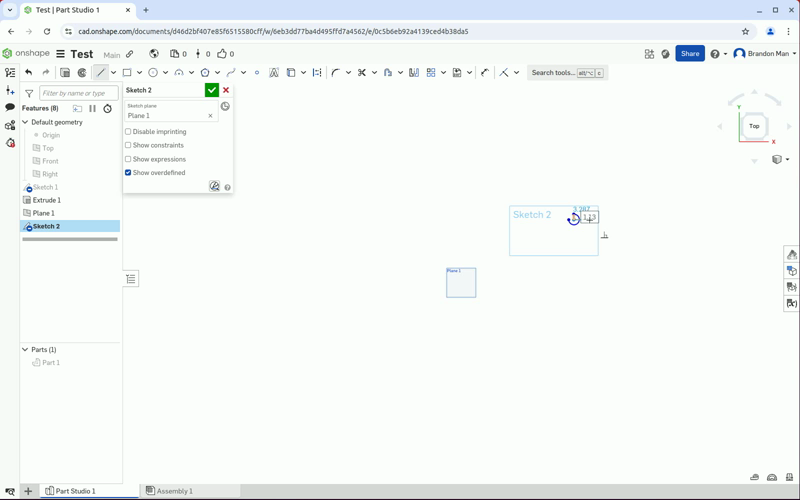
mouse_move(568, 219)
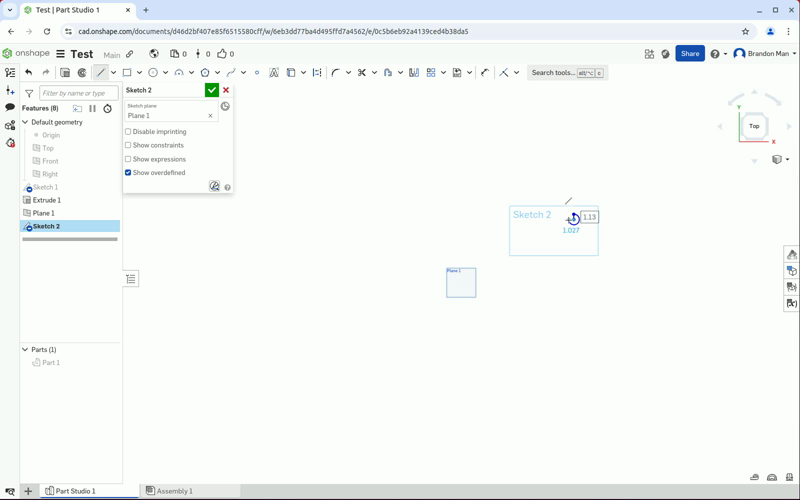
scroll(6)
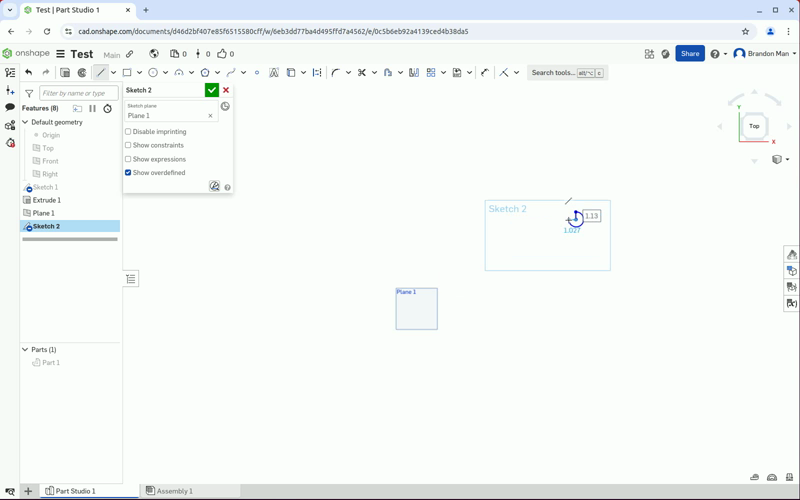
scroll(6)
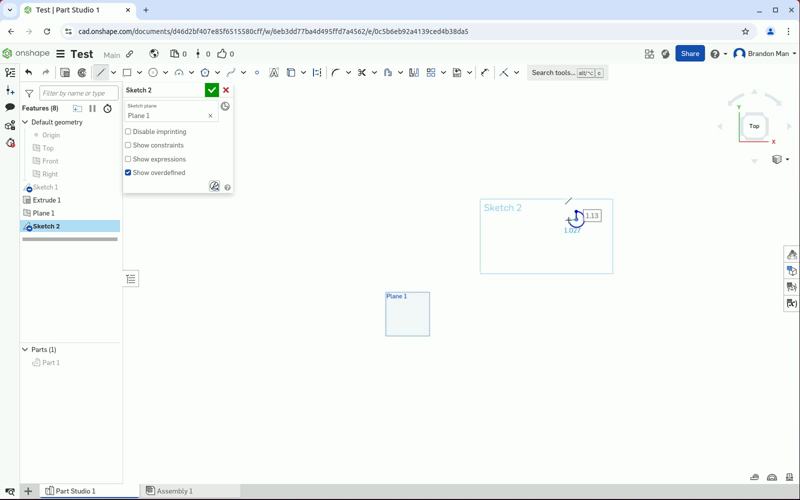
scroll(6)
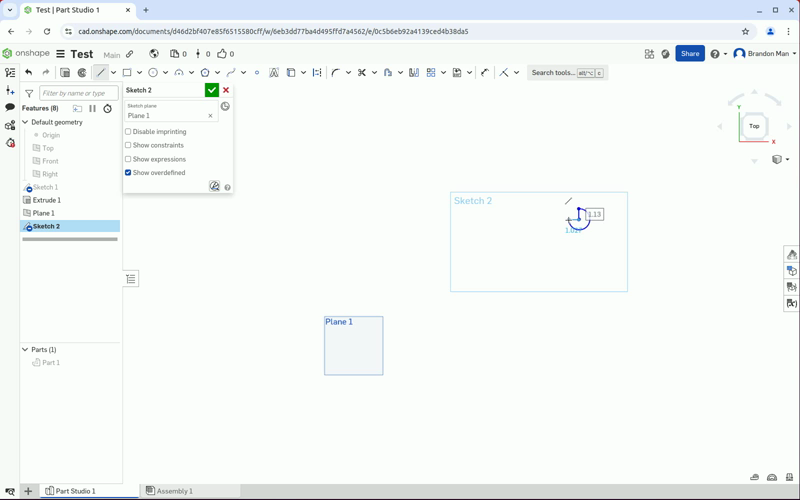
scroll(6)
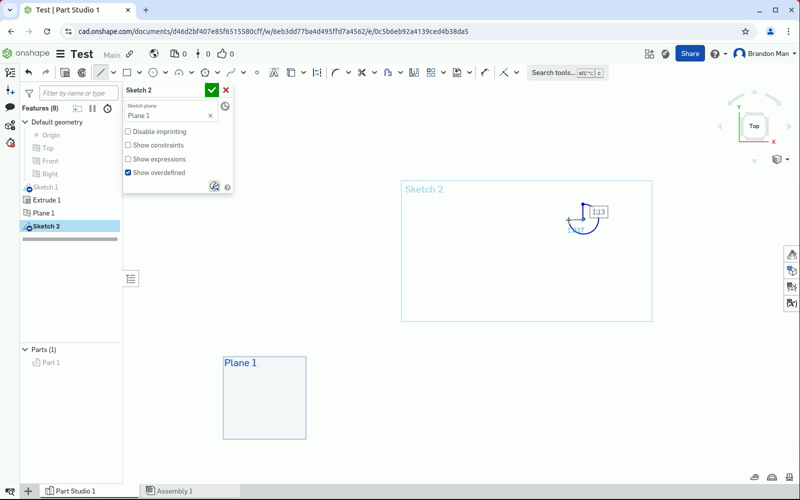
scroll(6)
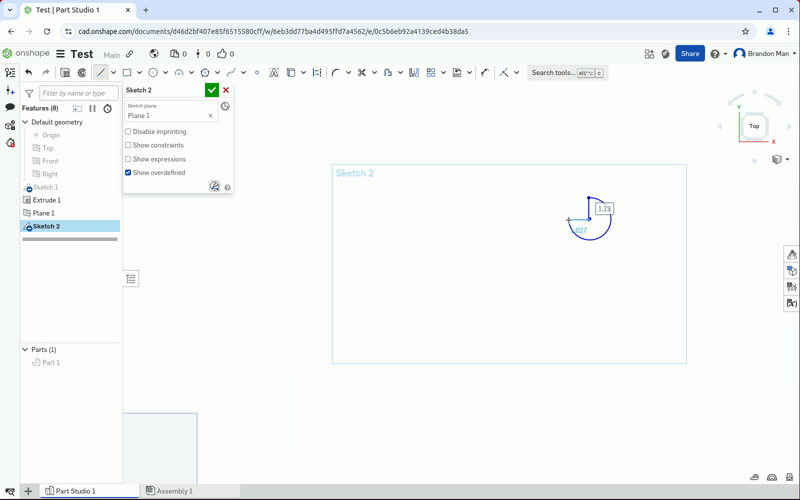
scroll(6)
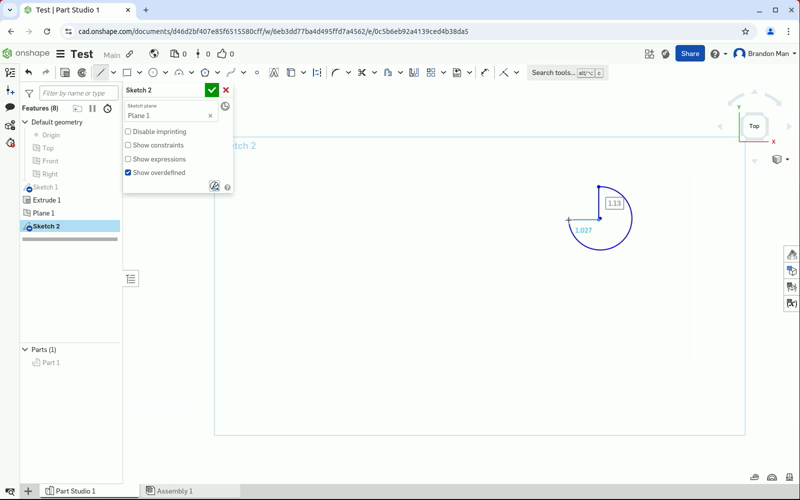
scroll(6)
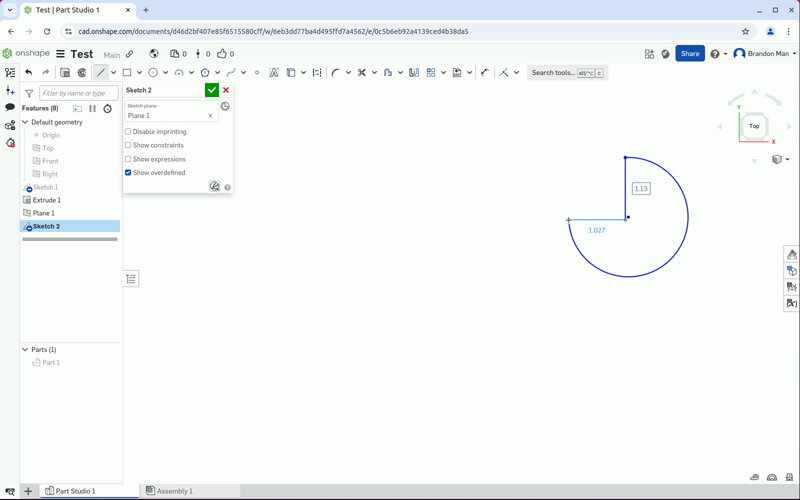
key_up(shift)
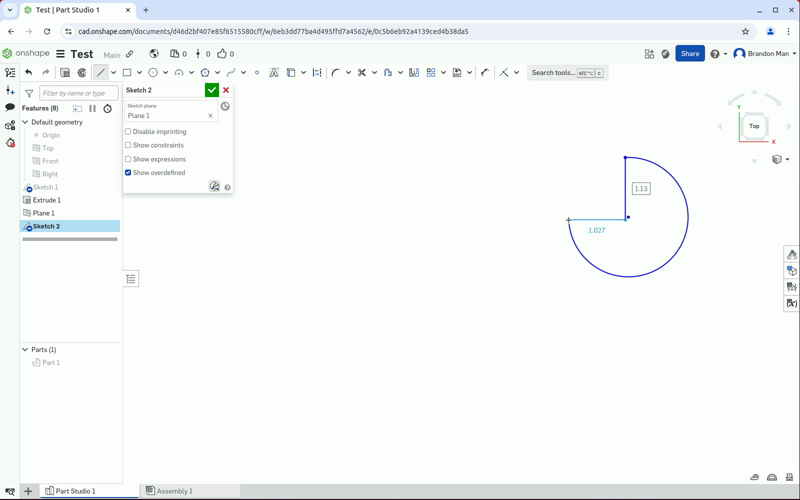
click(568, 219)
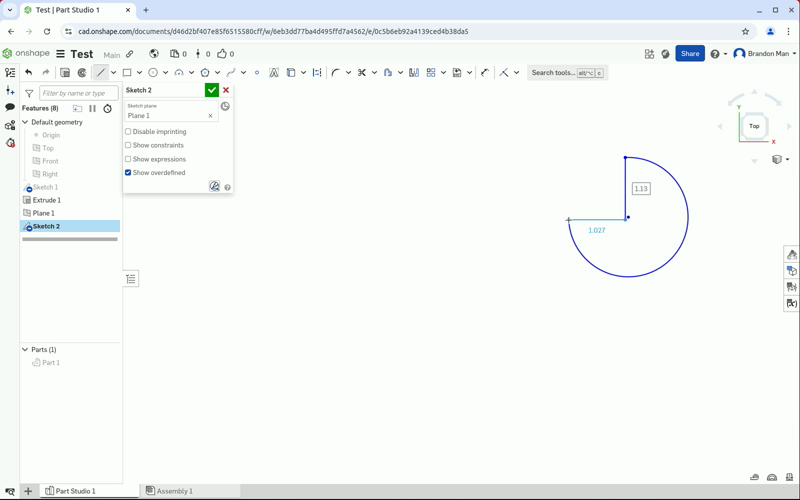
scroll(-6)
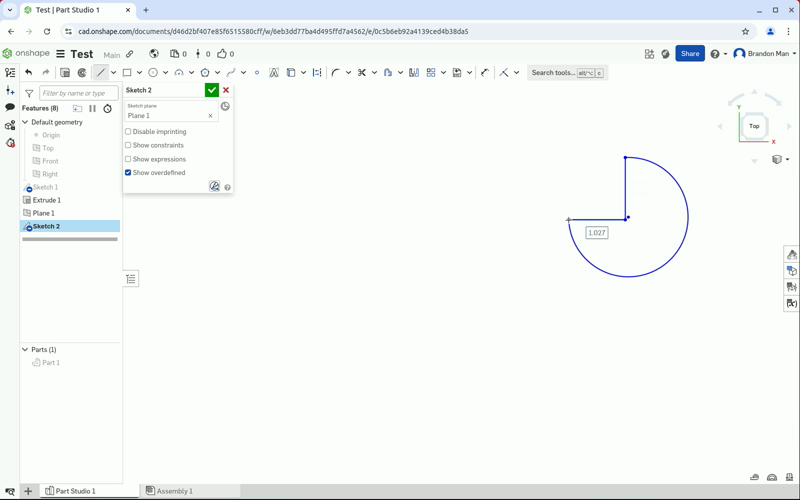
scroll(-6)
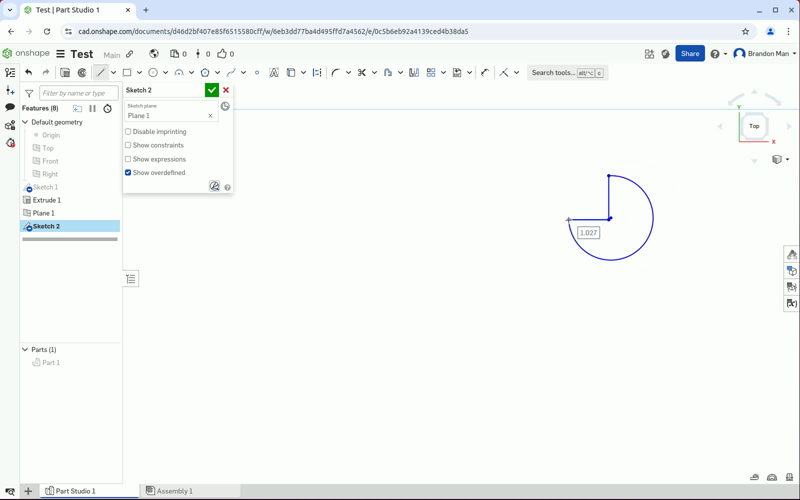
scroll(-6)
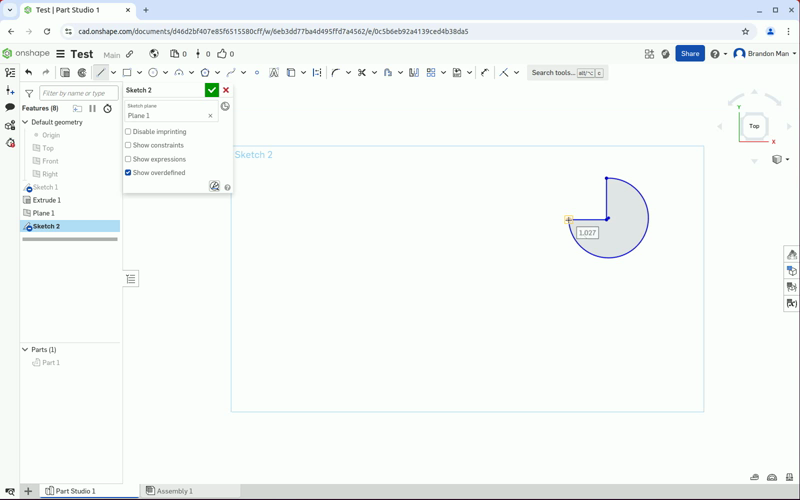
scroll(-6)
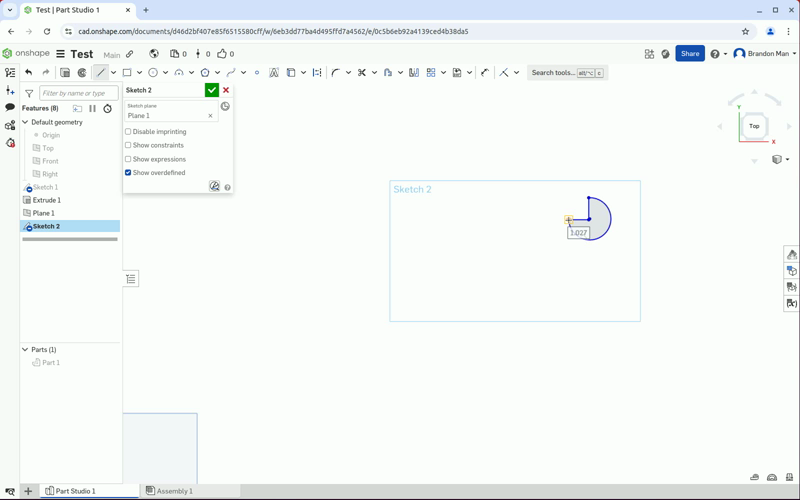
scroll(-6)
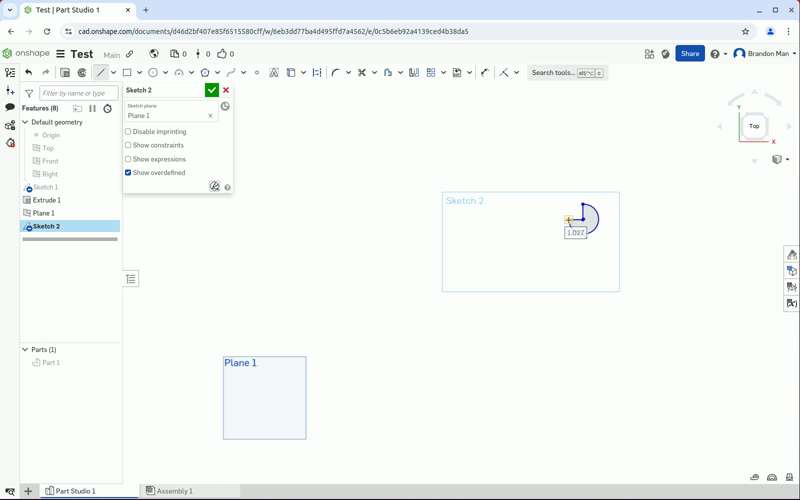
scroll(-6)
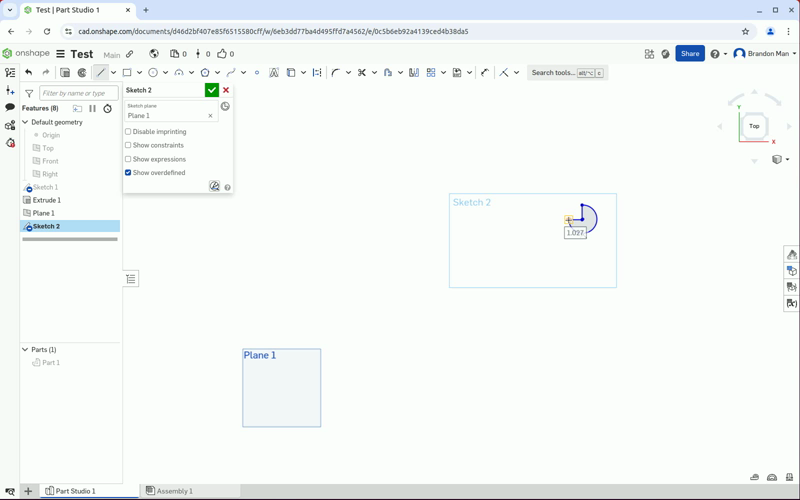
scroll(-6)
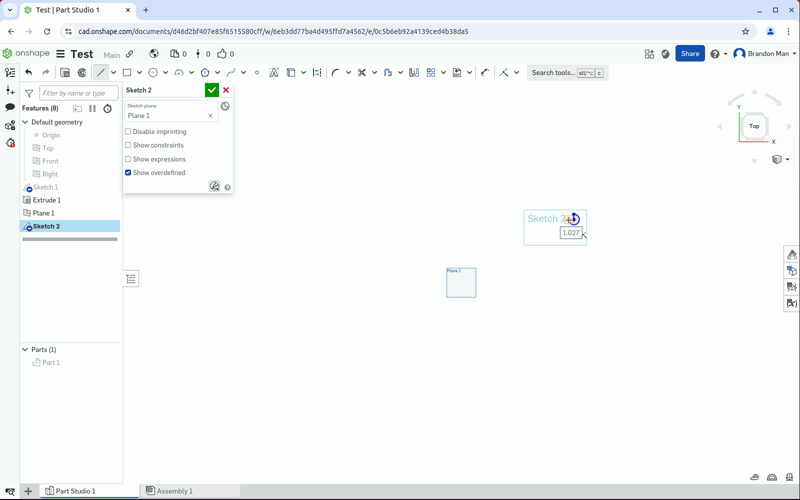
key(esc)
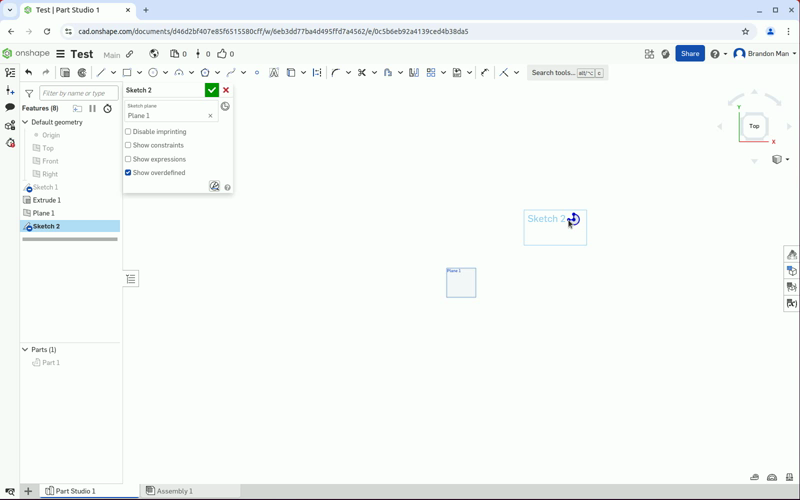
mouse_move(573, 219)
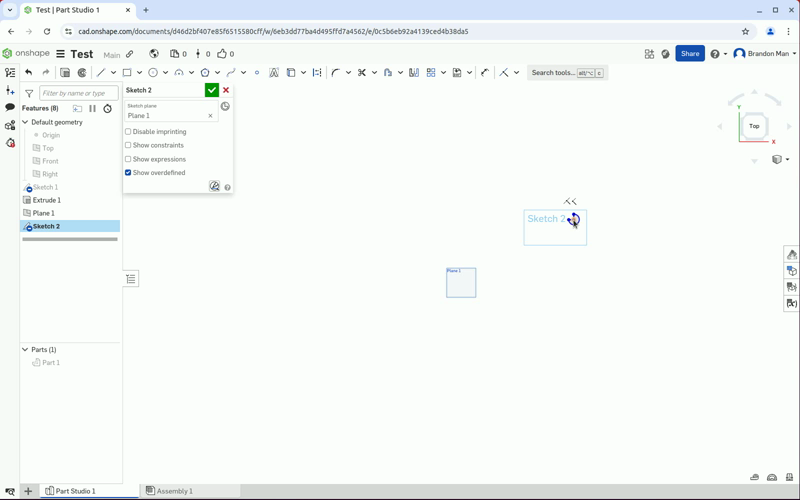
scroll(6)
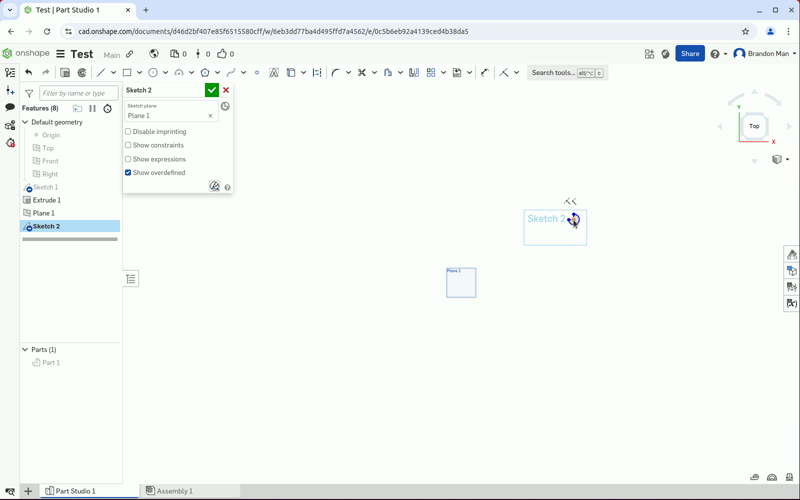
scroll(6)
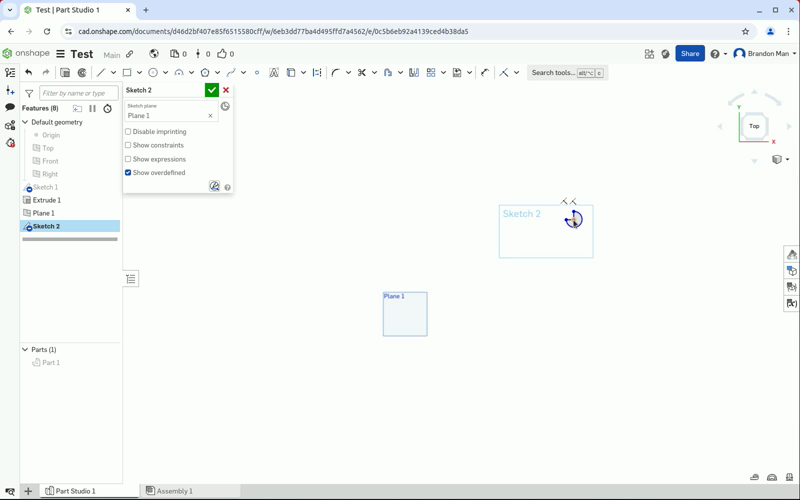
scroll(6)
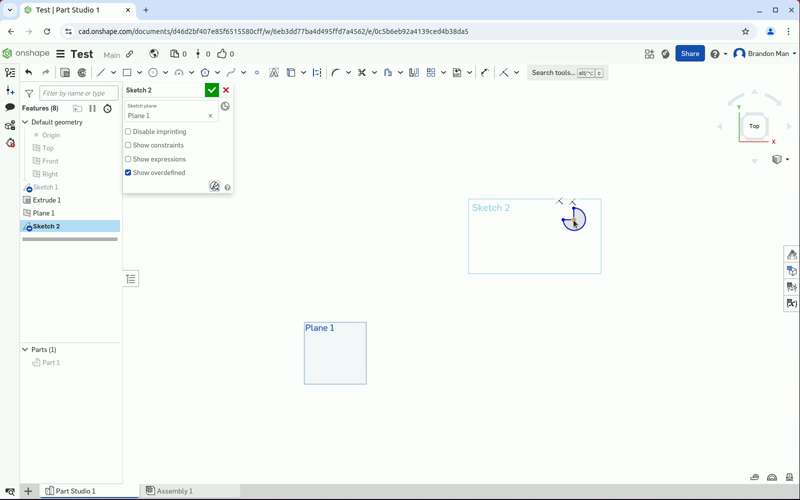
scroll(6)
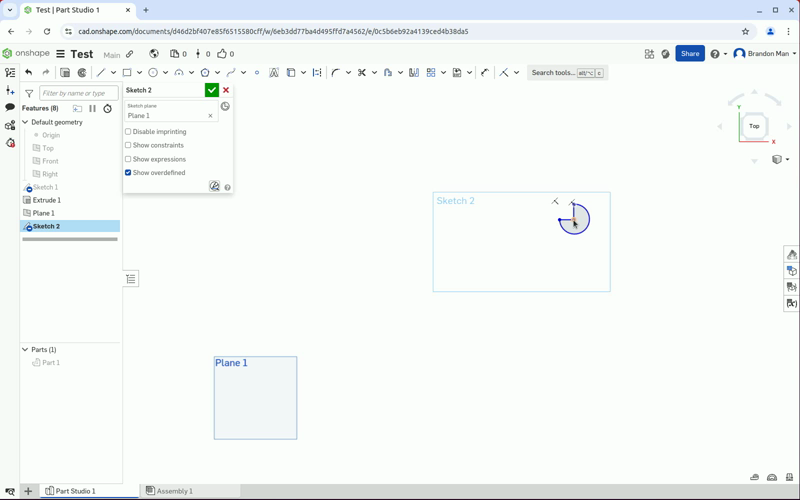
scroll(6)
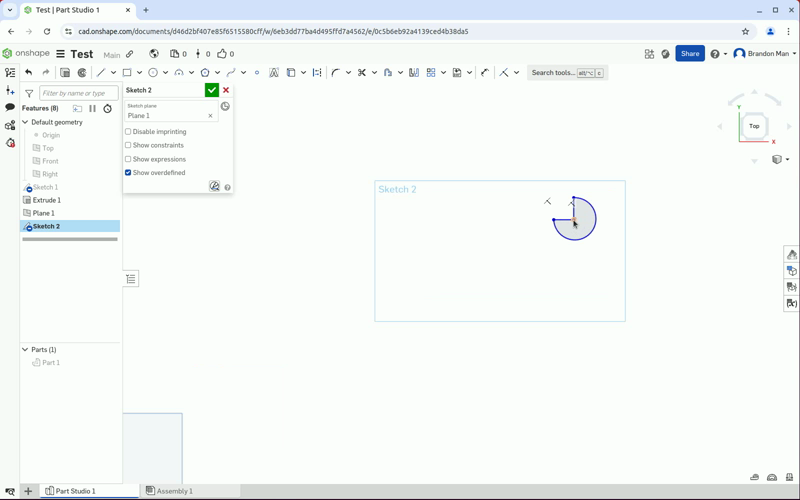
scroll(6)
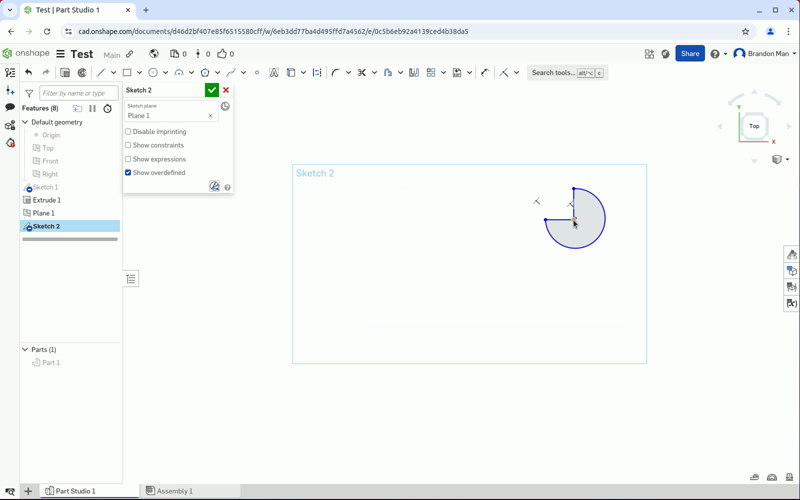
scroll(6)
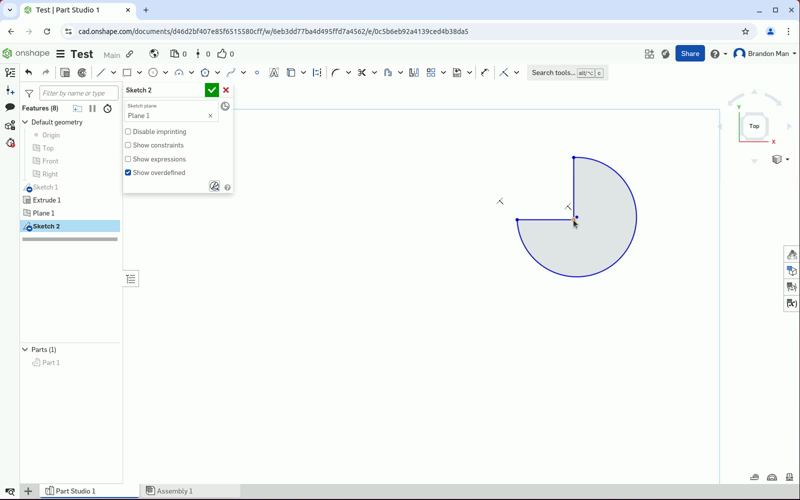
click(573, 219)
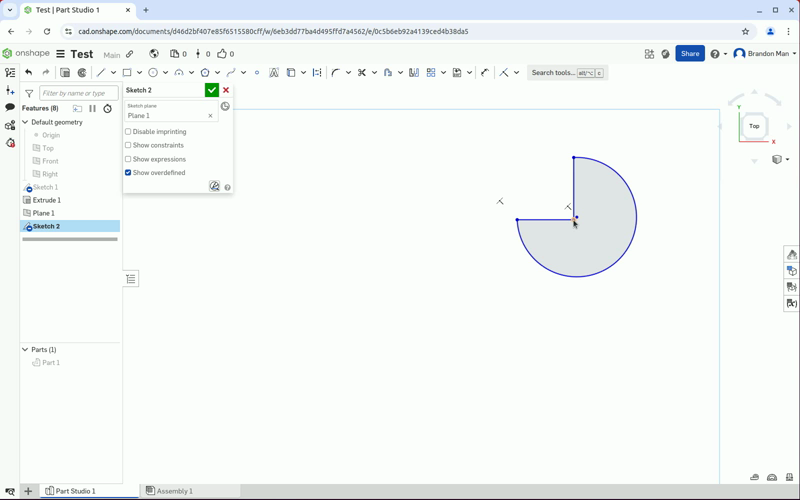
scroll(-6)
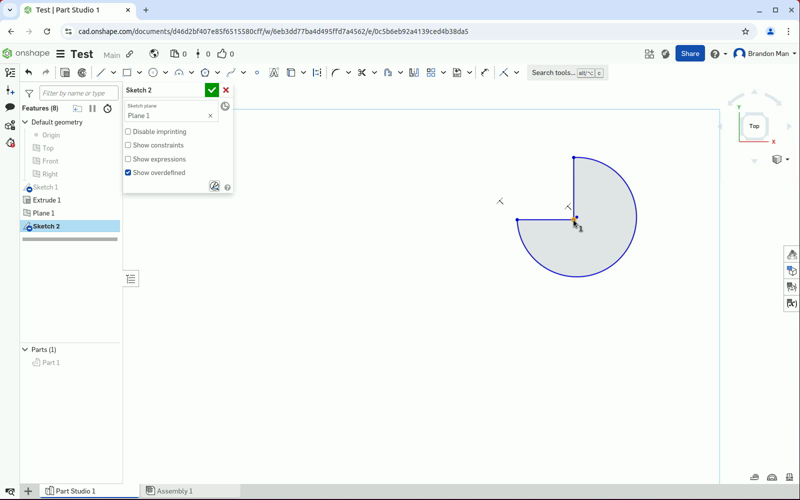
scroll(-6)
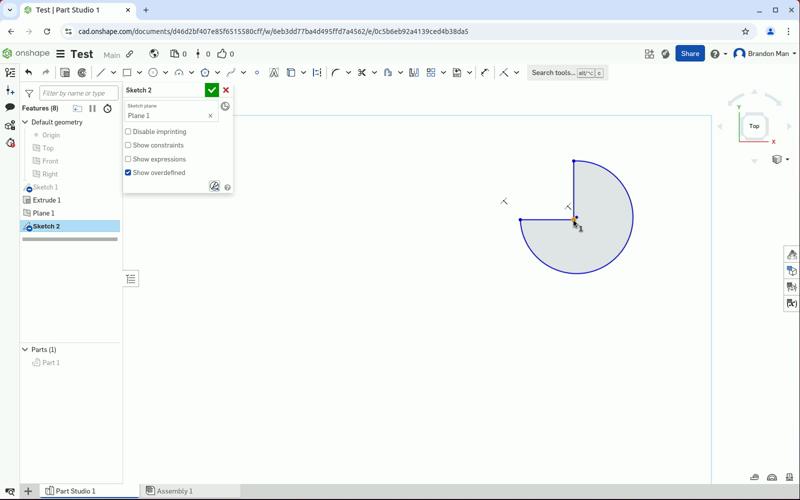
scroll(-6)
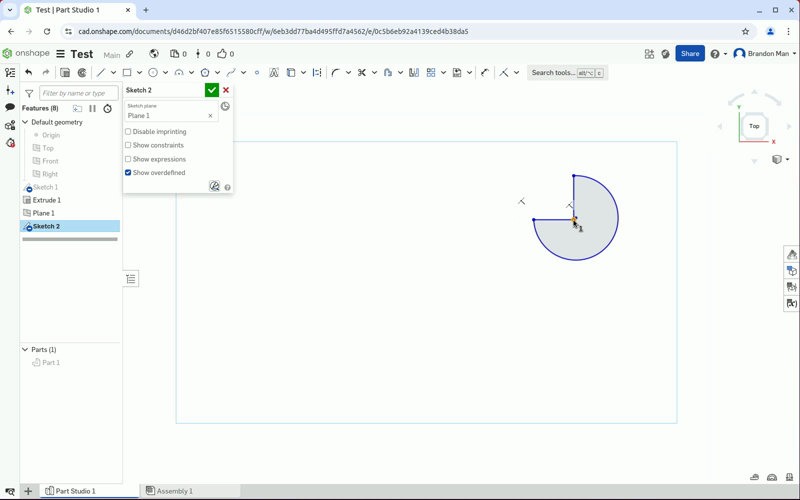
scroll(-6)
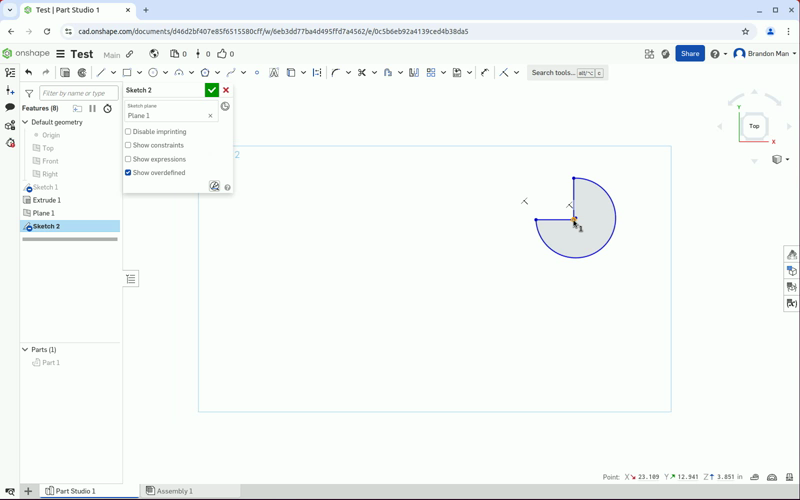
scroll(-6)
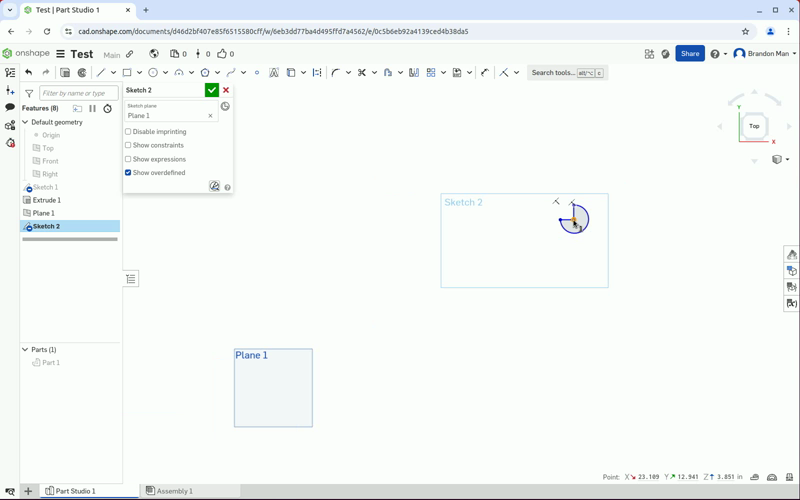
scroll(-6)
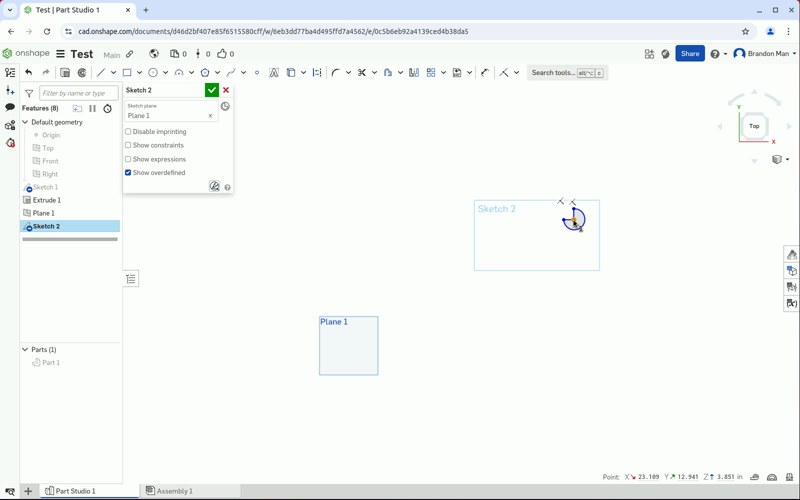
scroll(-6)
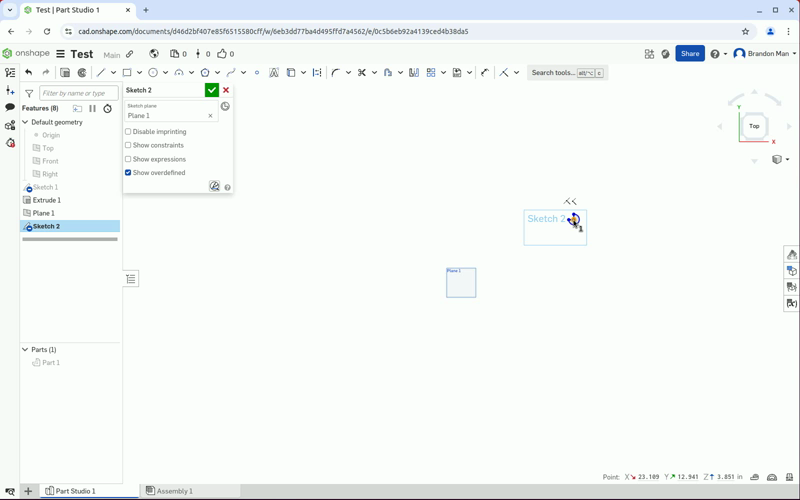
mouse_move(73, 352)
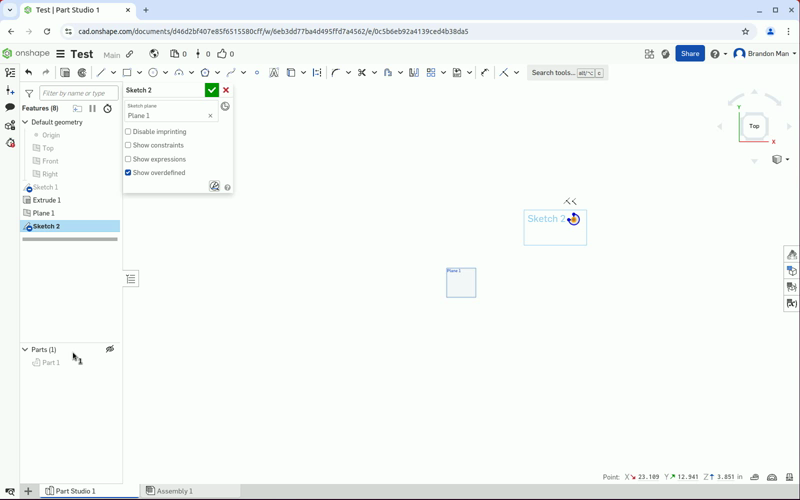
key(shift+y)
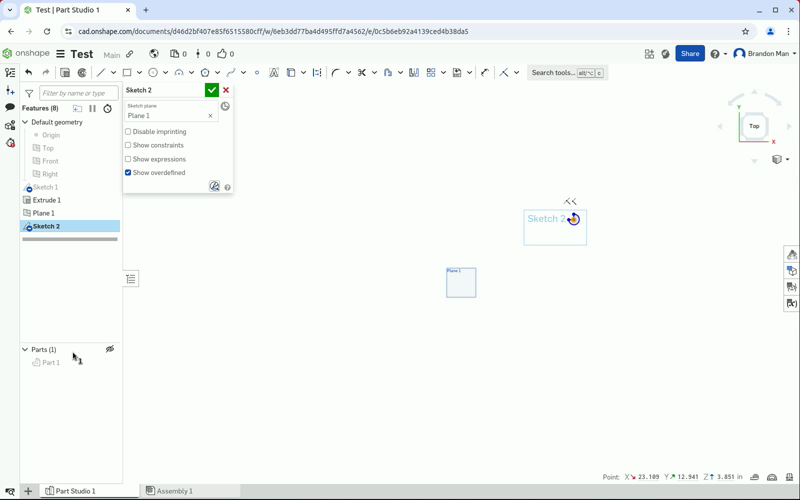
key(shift+e)
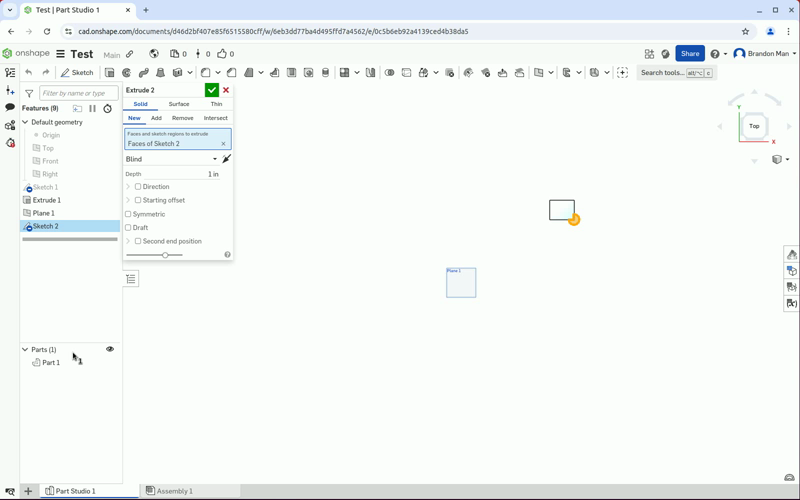
mouse_move(143, 106)
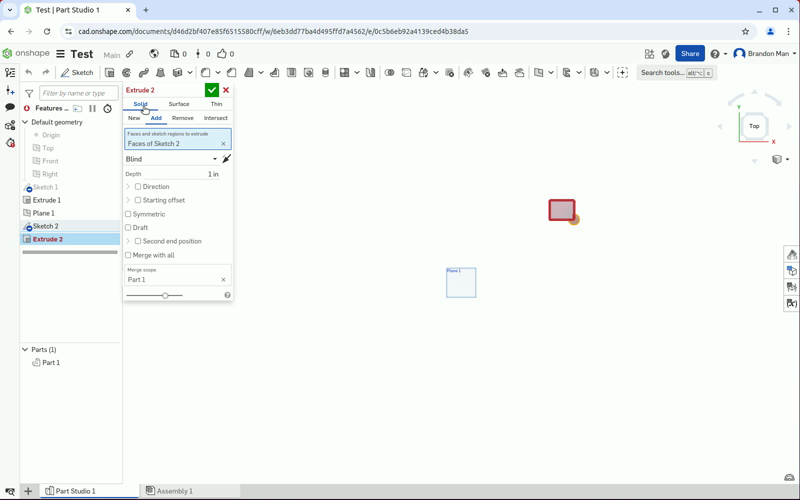
click(143, 106)
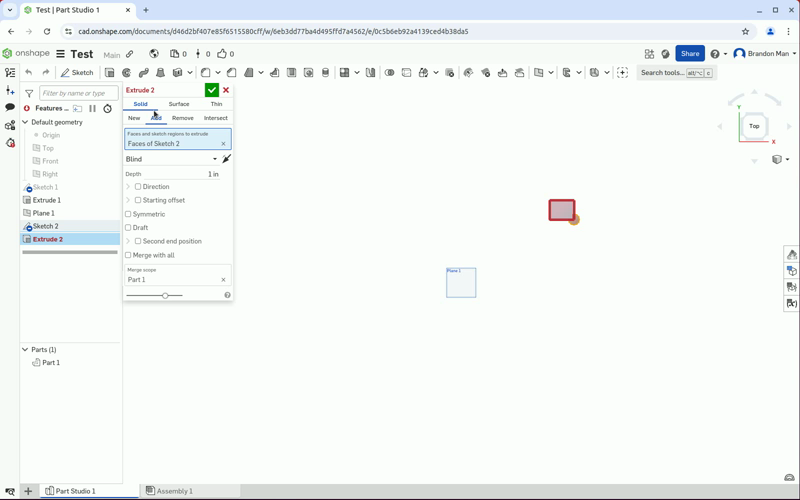
mouse_move(186, 120)
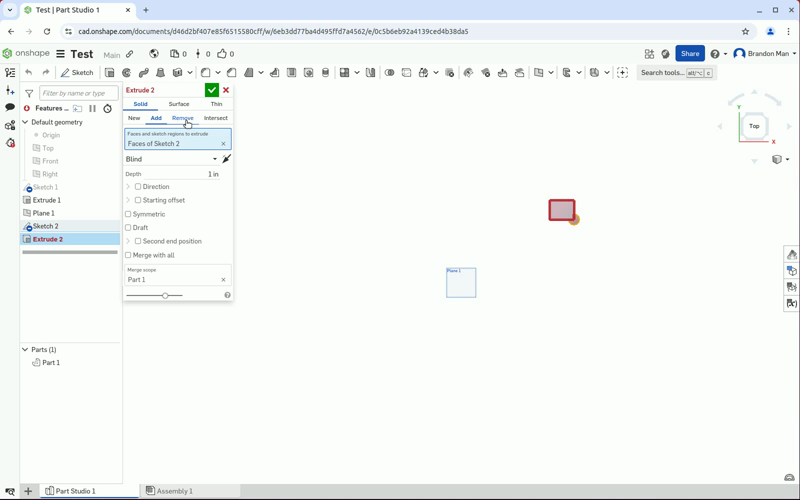
click(186, 120)
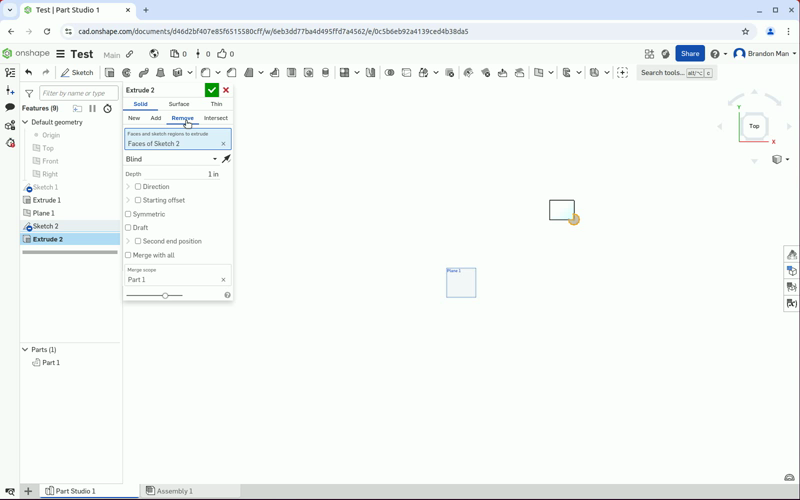
key(tab, 4)
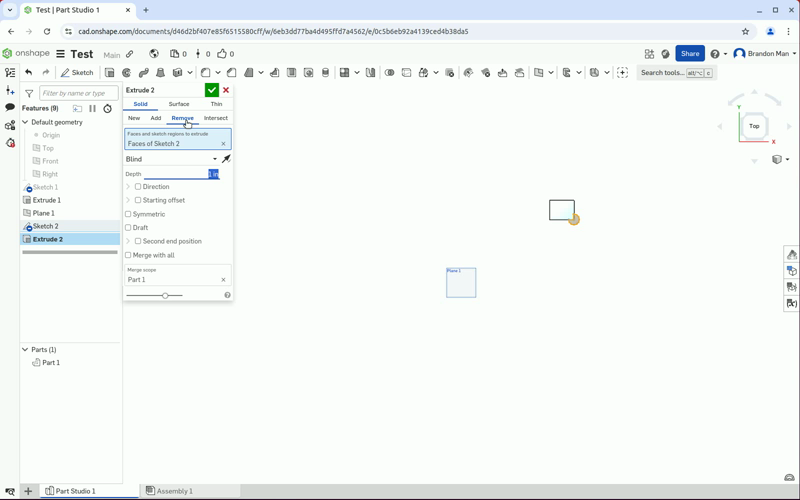
text(3.851)
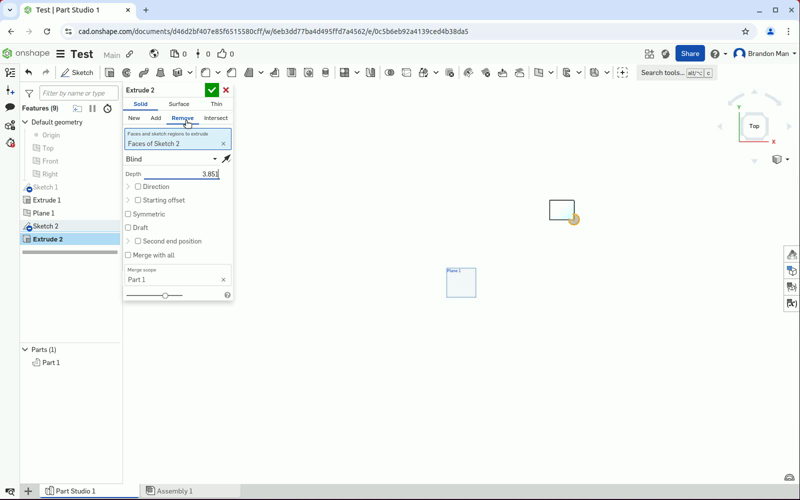
key(tab, 6)
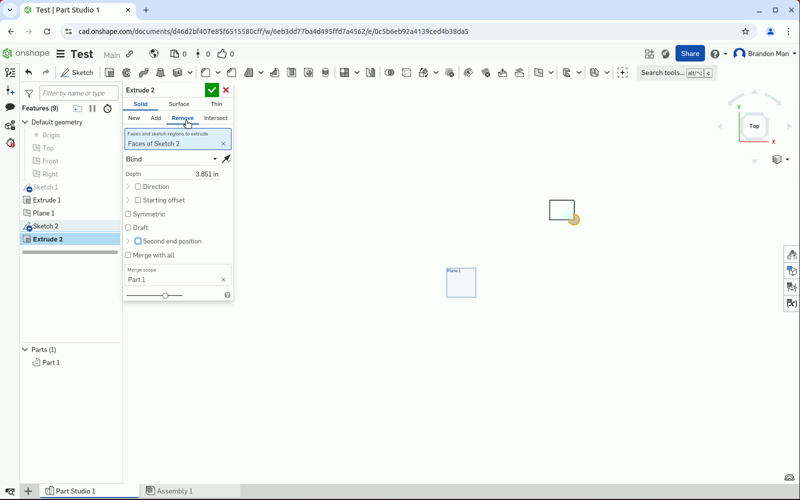
key(space)
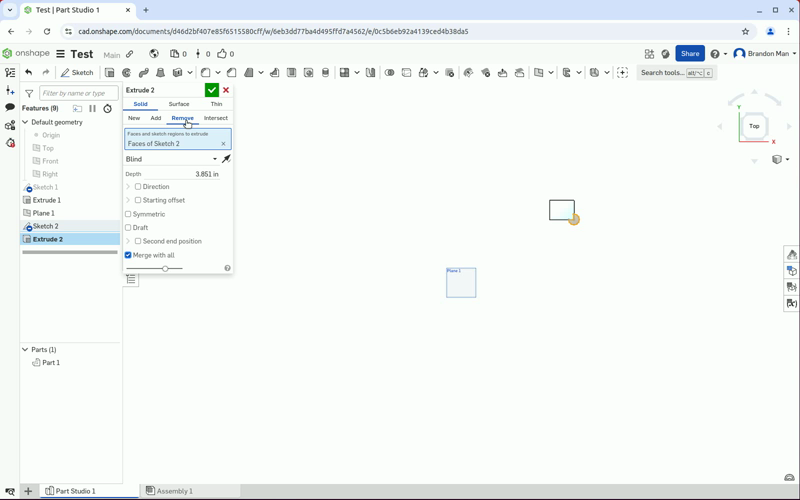
key(enter)
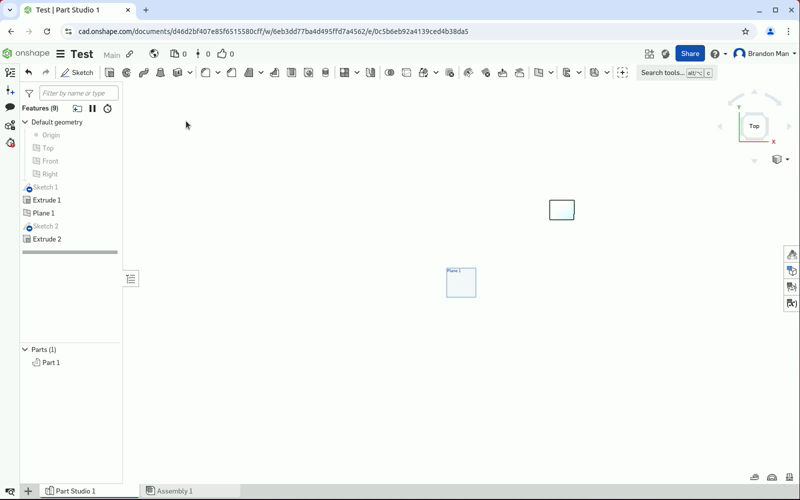
key(shift+h)
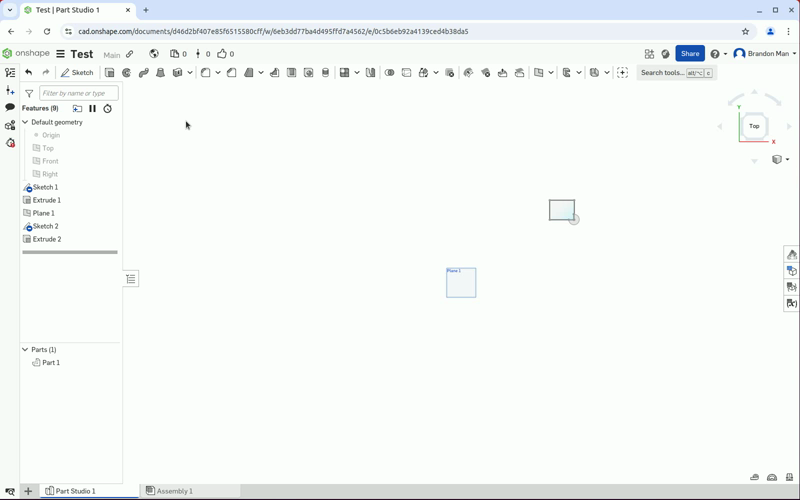
key(shift+h)
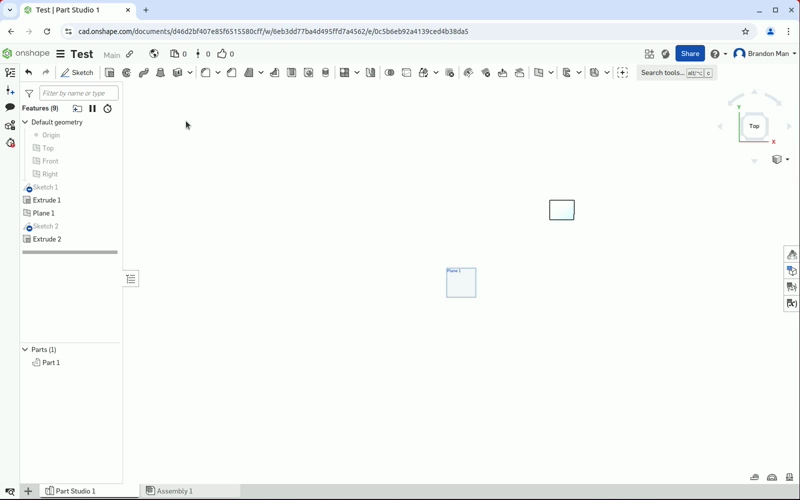
mouse_move(73, 189)
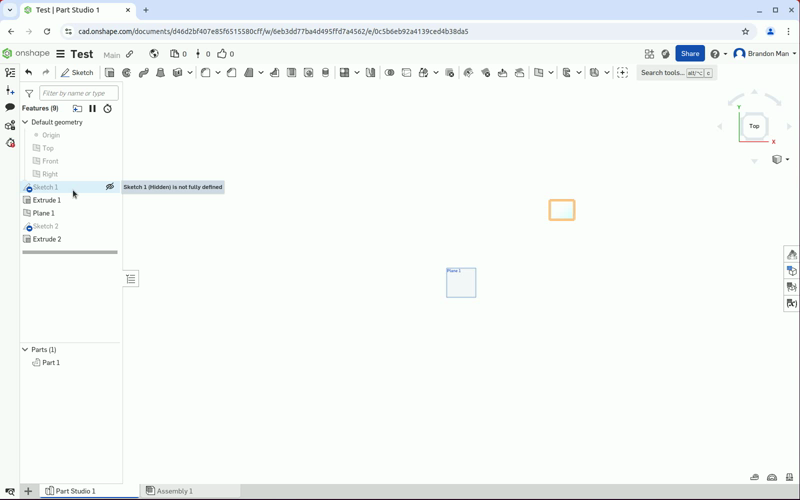
click(73, 189)
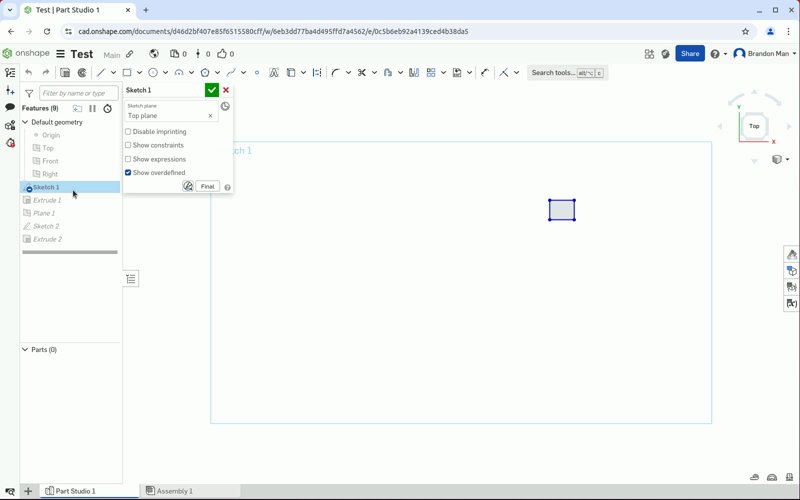
mouse_move(229, 92)
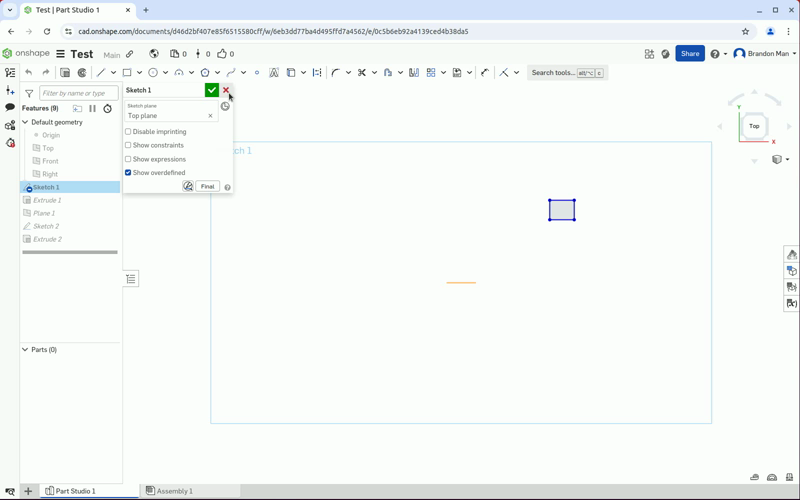
click(229, 92)
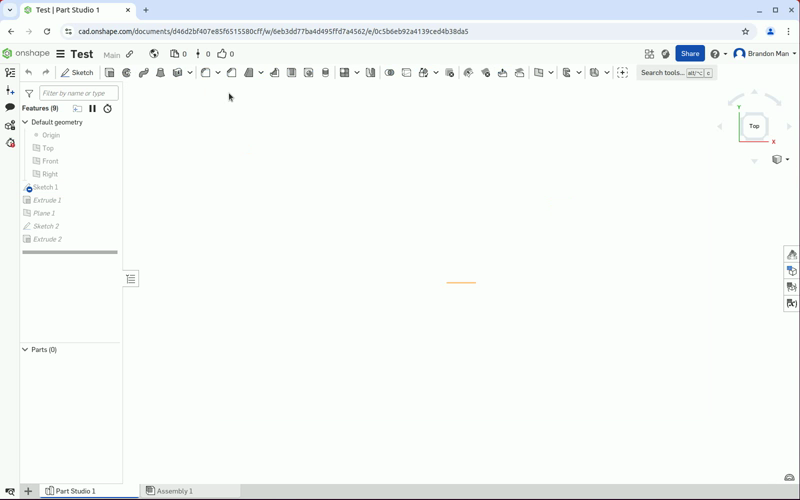
key(shift+s)
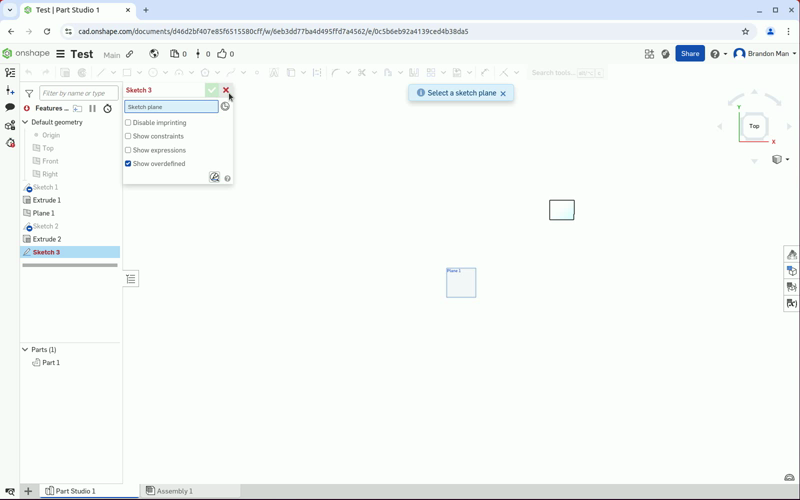
mouse_move(73, 215)
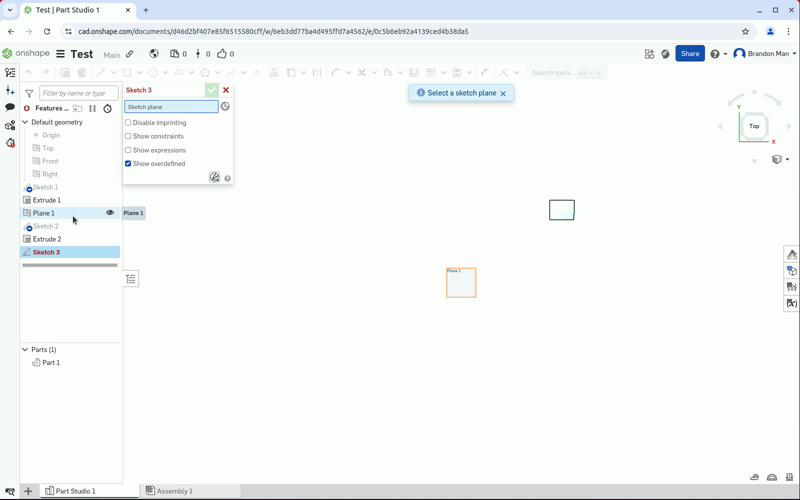
click(73, 215)
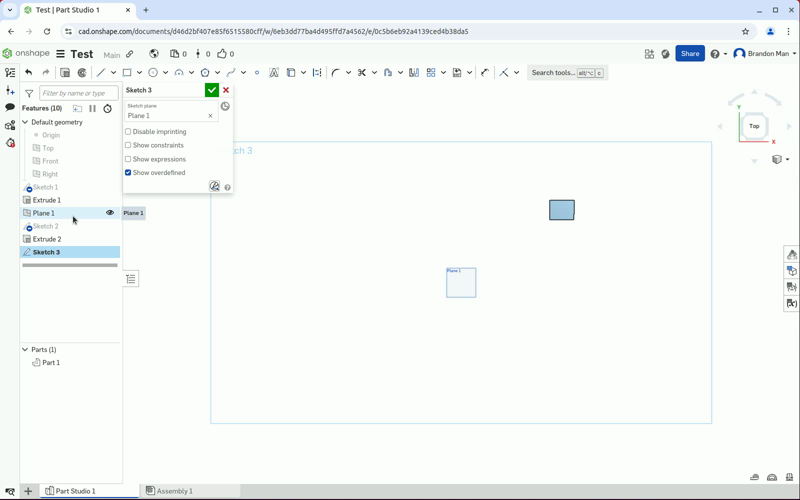
mouse_move(73, 352)
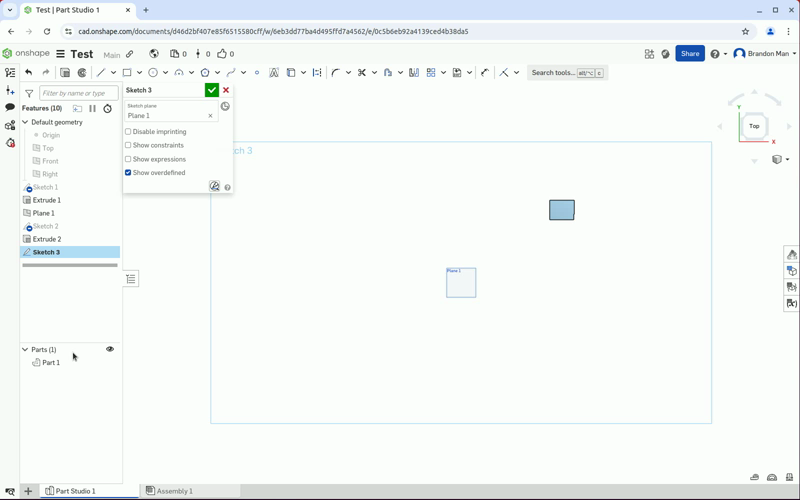
key(y)
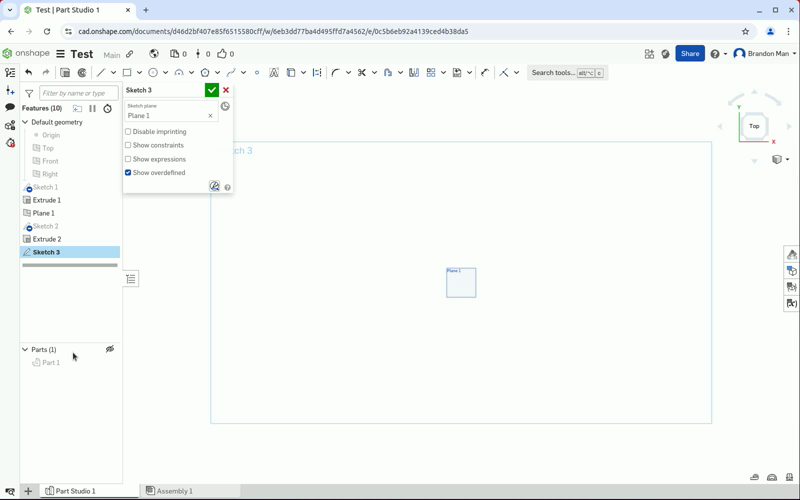
key(l)
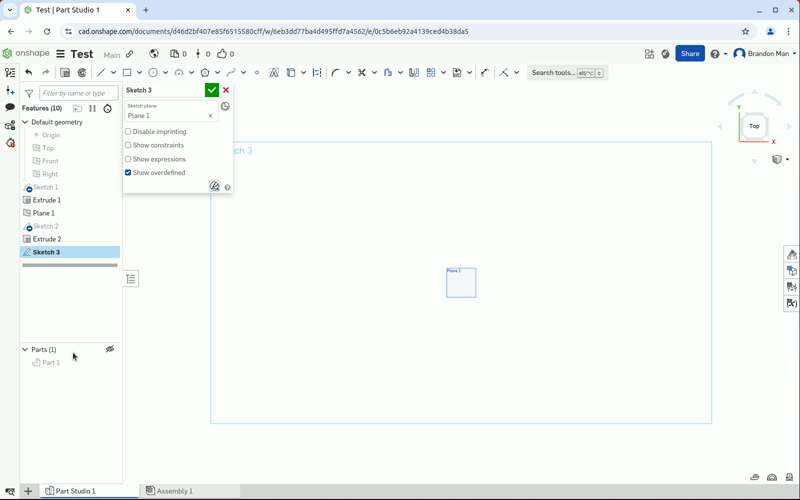
key_down(shift)
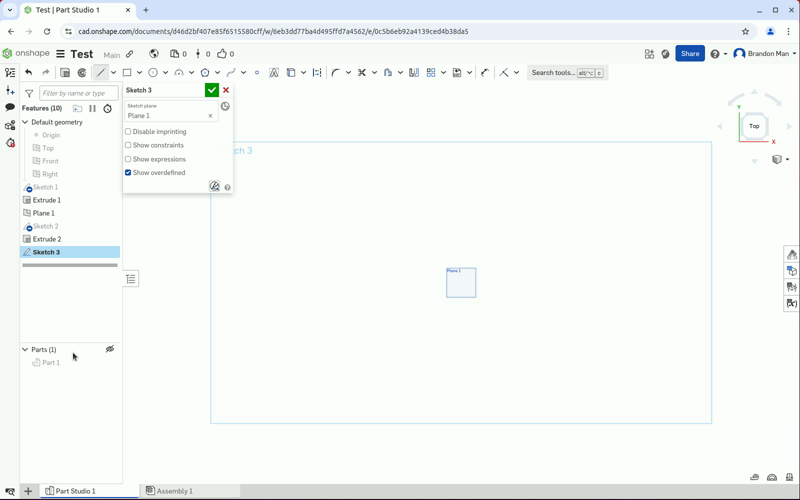
mouse_move(568, 219)
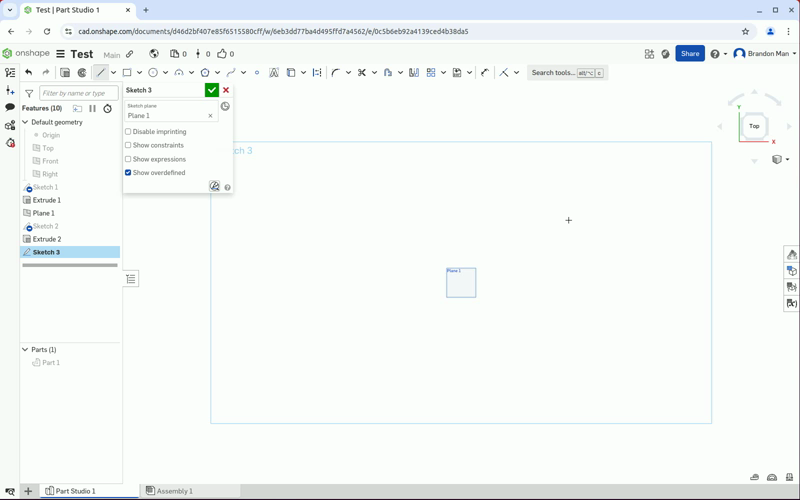
click(568, 219)
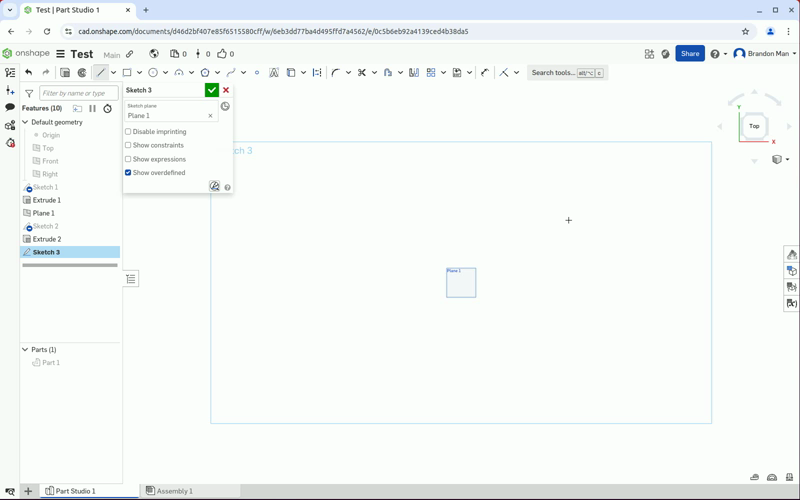
key_up(shift)
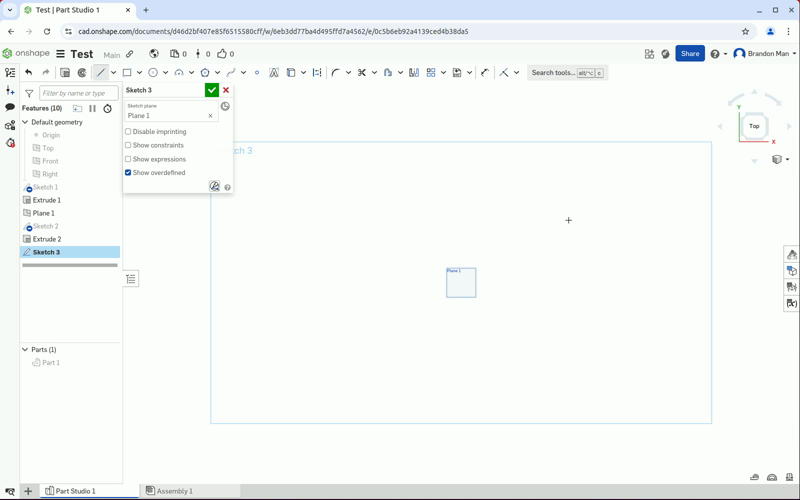
key_down(shift)
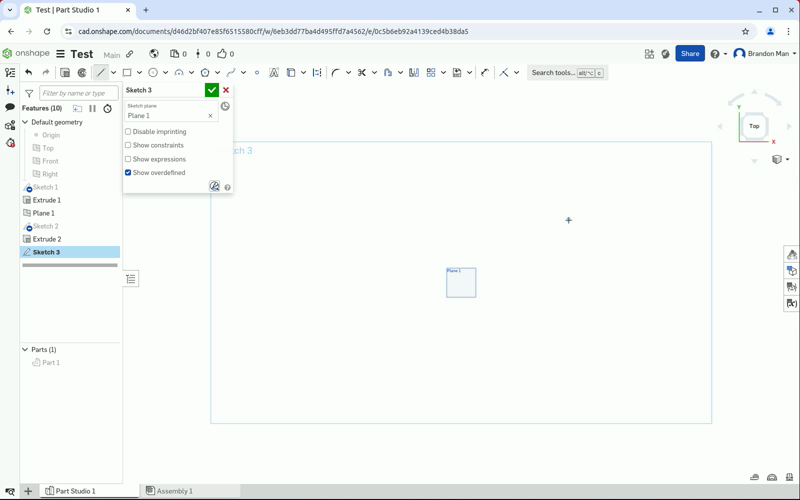
mouse_move(589, 219)
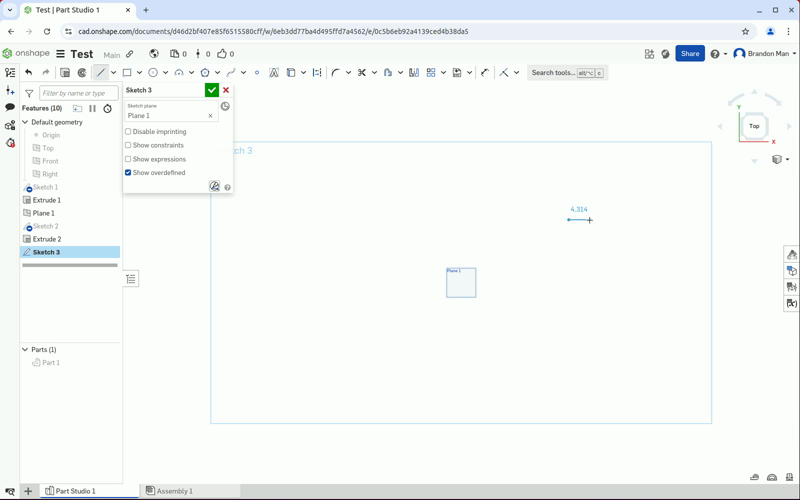
mouse_move(574, 219)
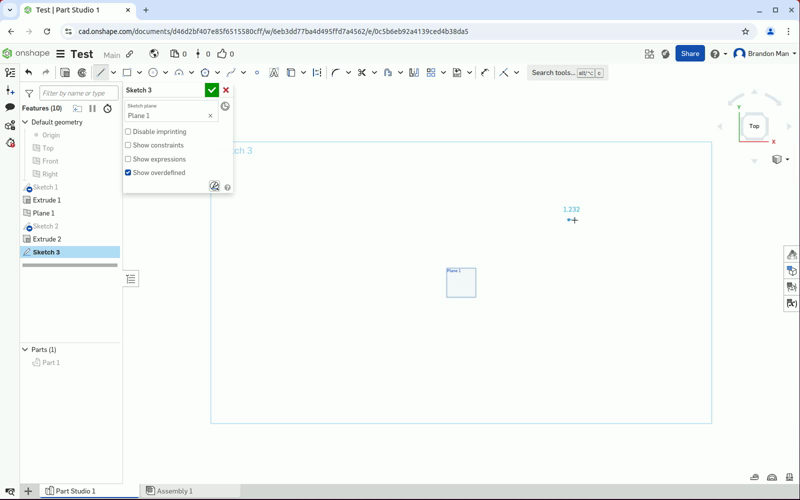
scroll(6)
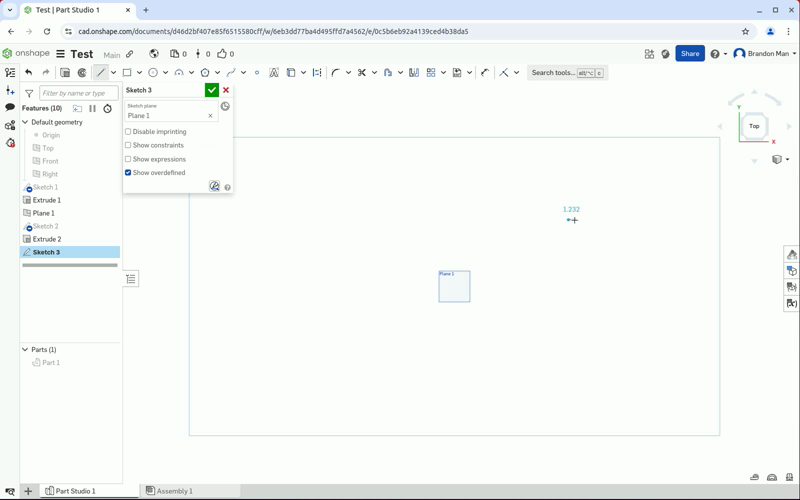
scroll(6)
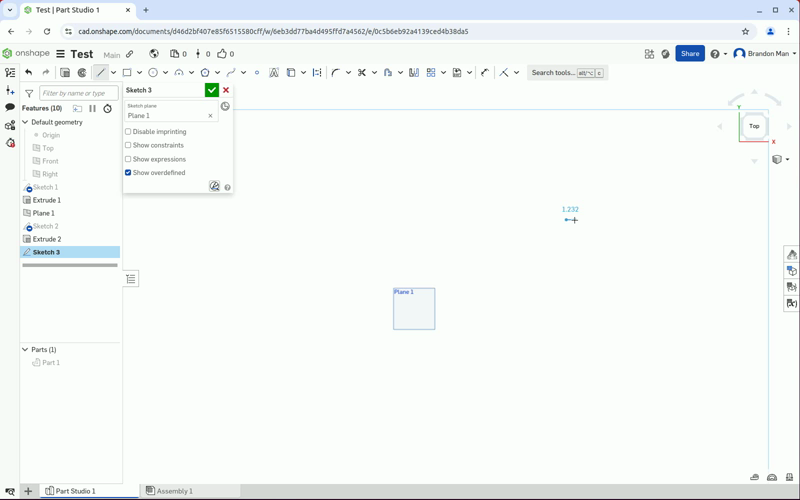
scroll(6)
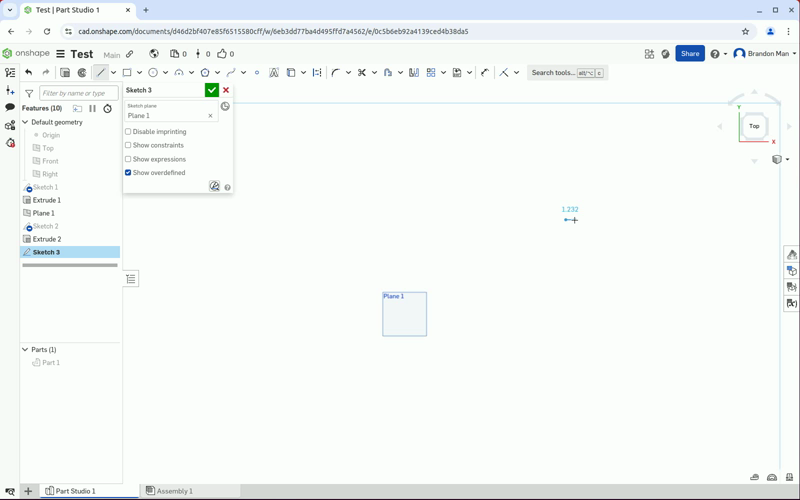
scroll(6)
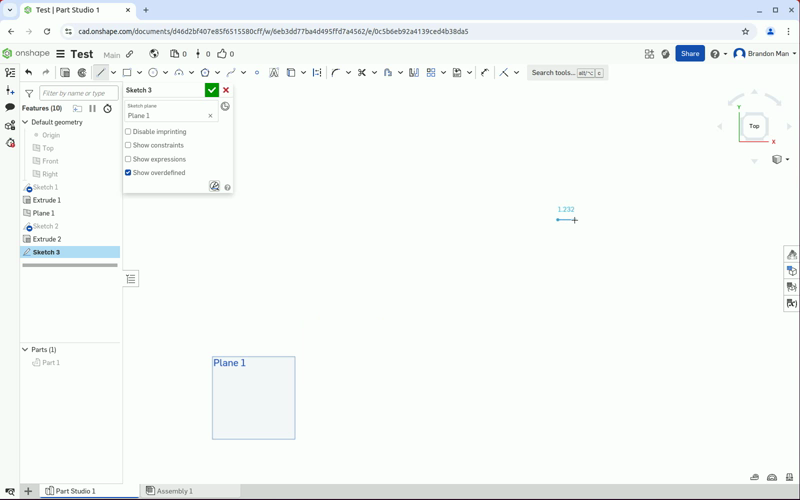
scroll(6)
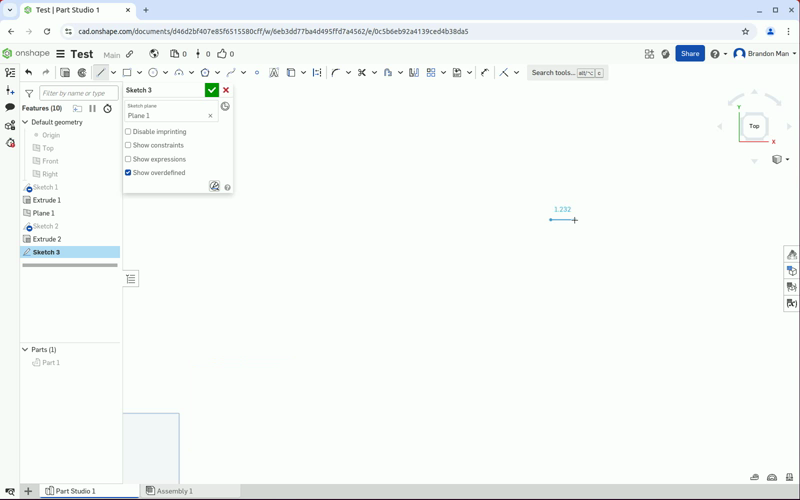
scroll(6)
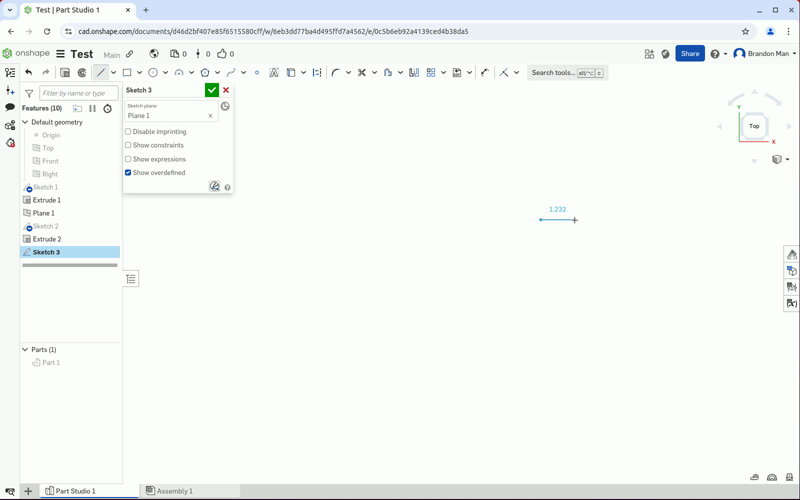
scroll(6)
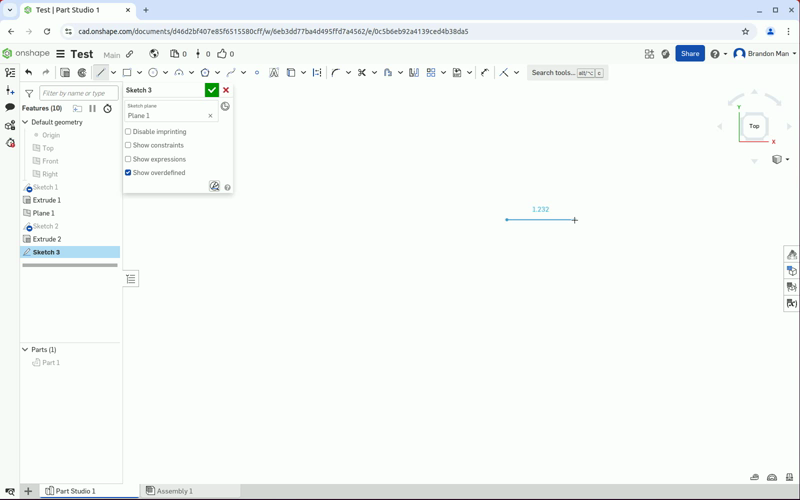
click(574, 219)
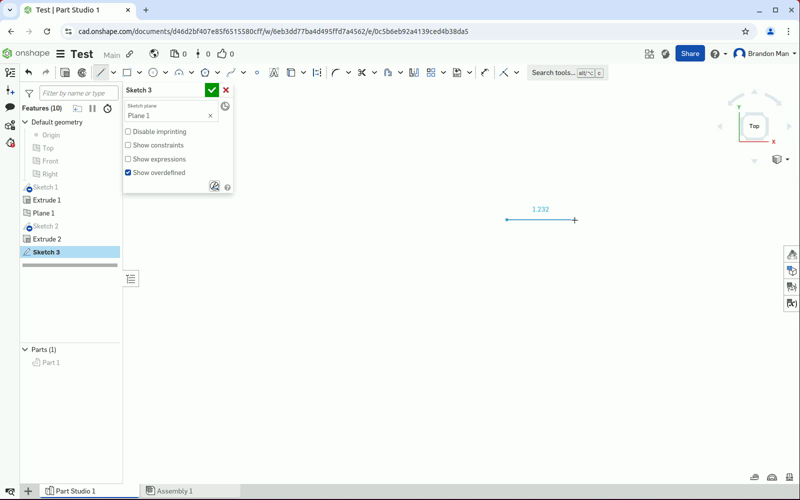
scroll(-6)
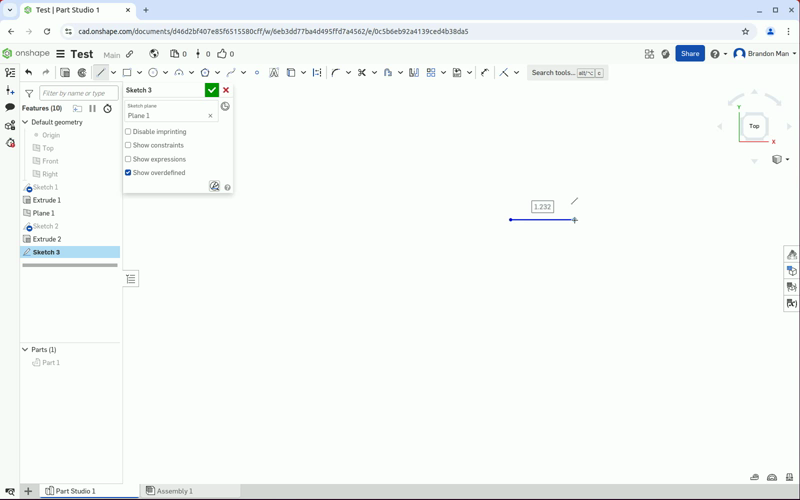
scroll(-6)
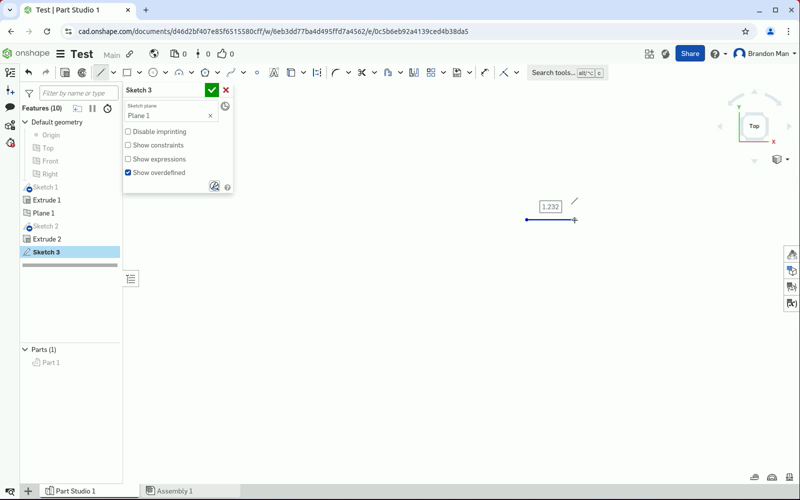
scroll(-6)
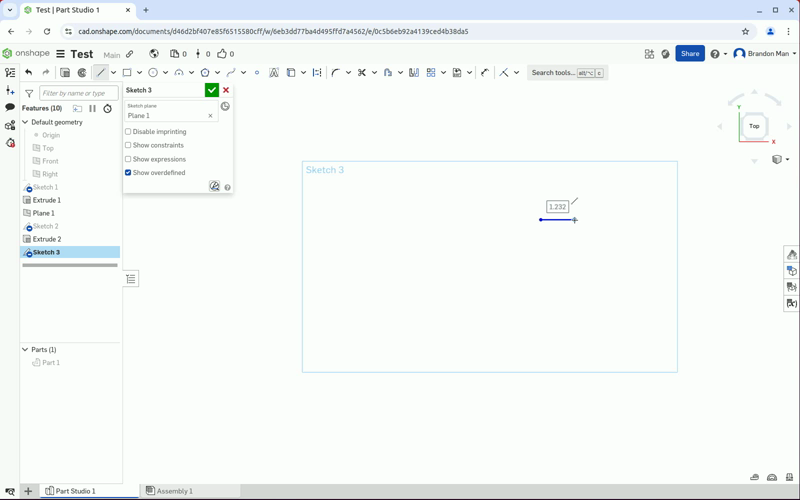
scroll(-6)
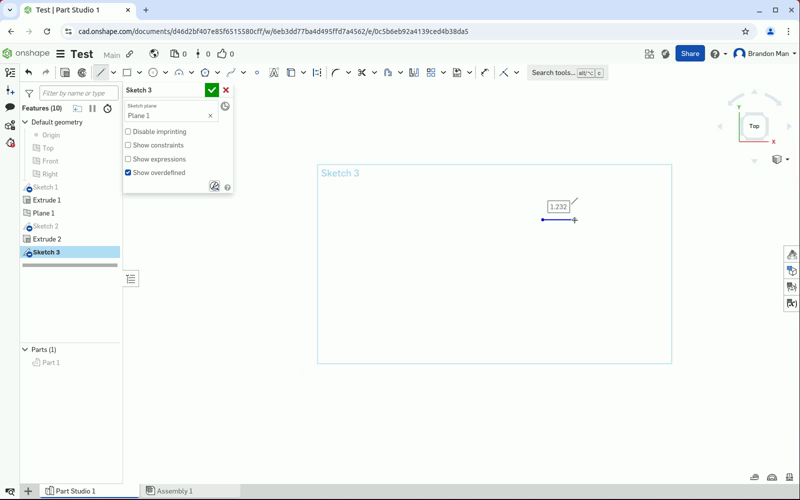
scroll(-6)
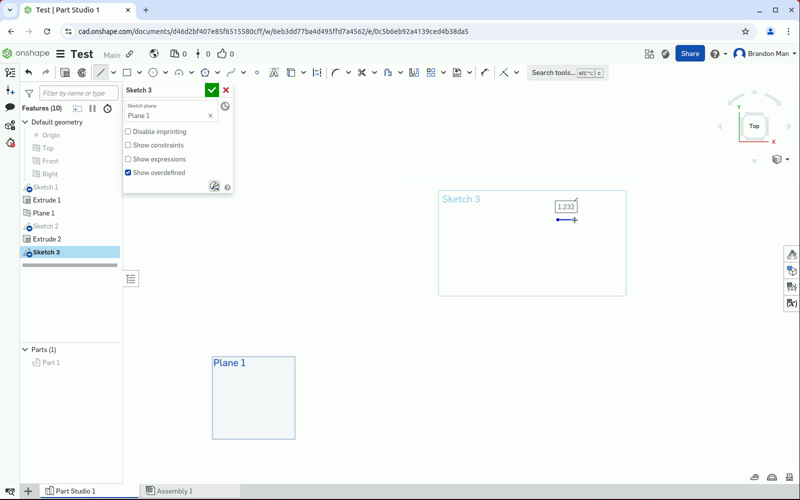
scroll(-6)
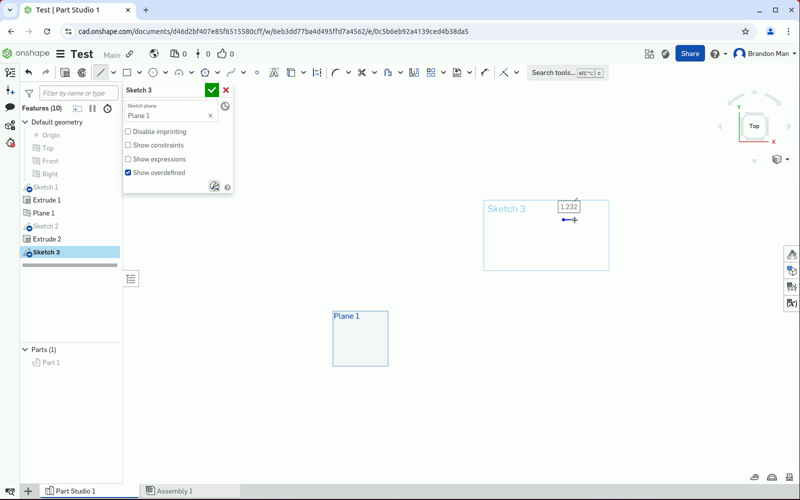
scroll(-6)
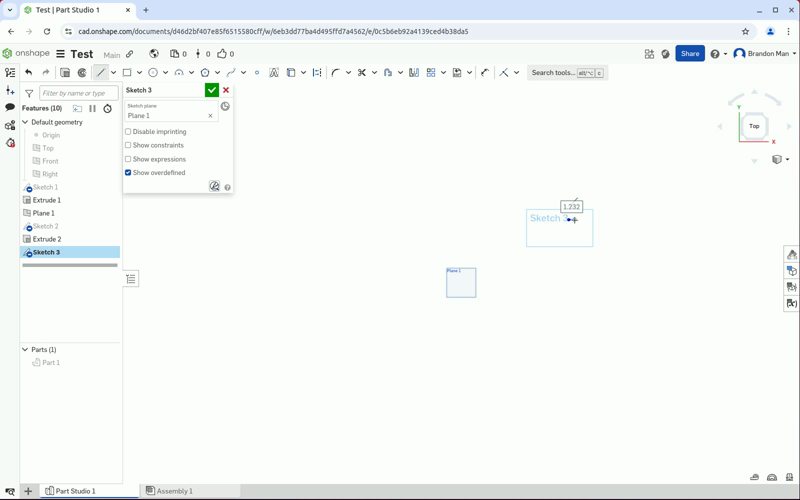
key_up(shift)
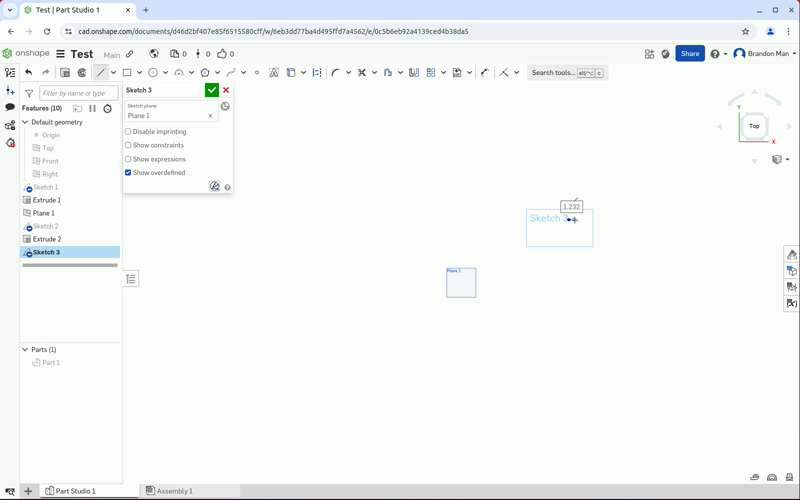
key_down(shift)
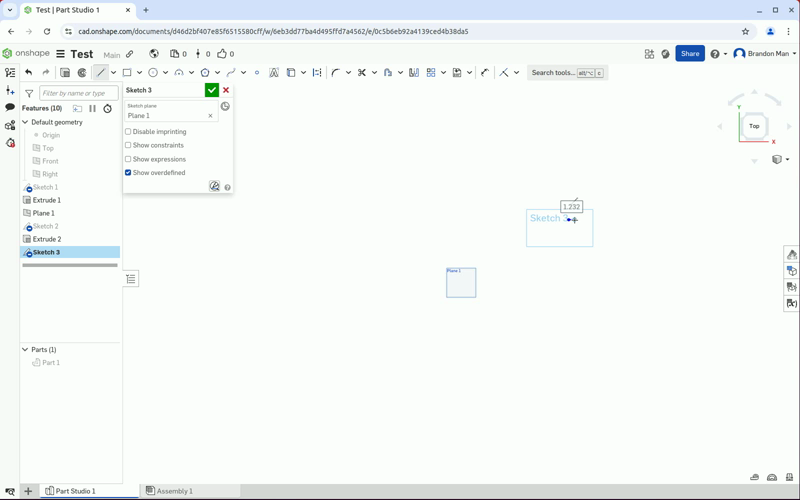
mouse_move(589, 219)
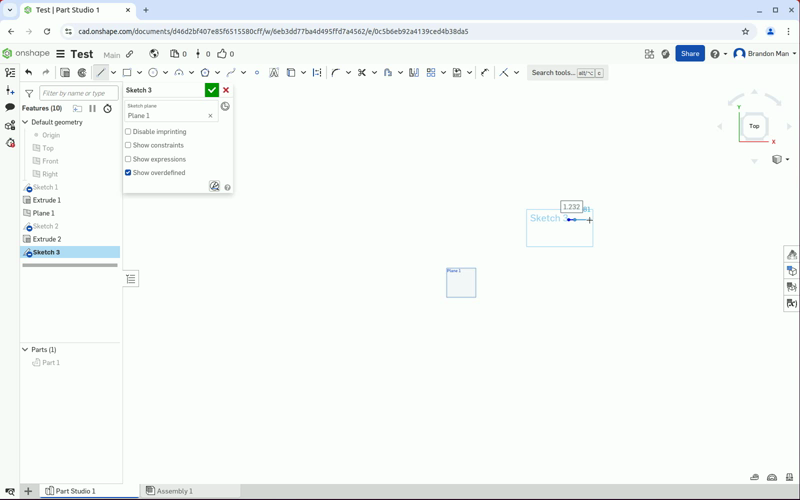
mouse_move(574, 213)
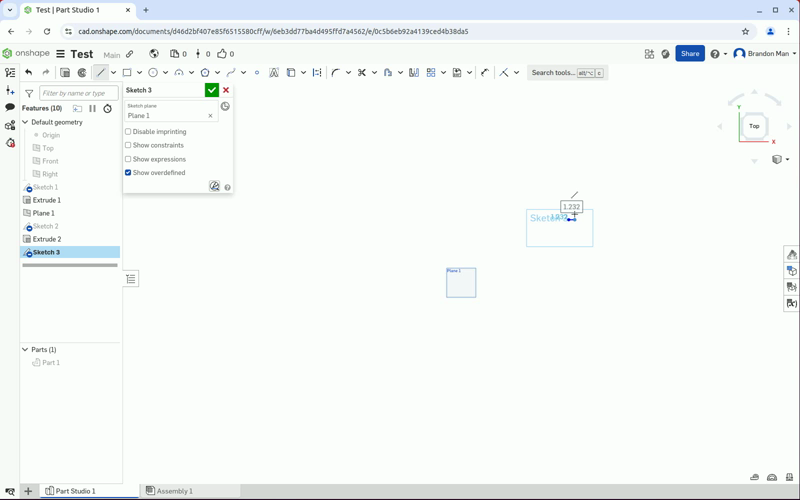
scroll(6)
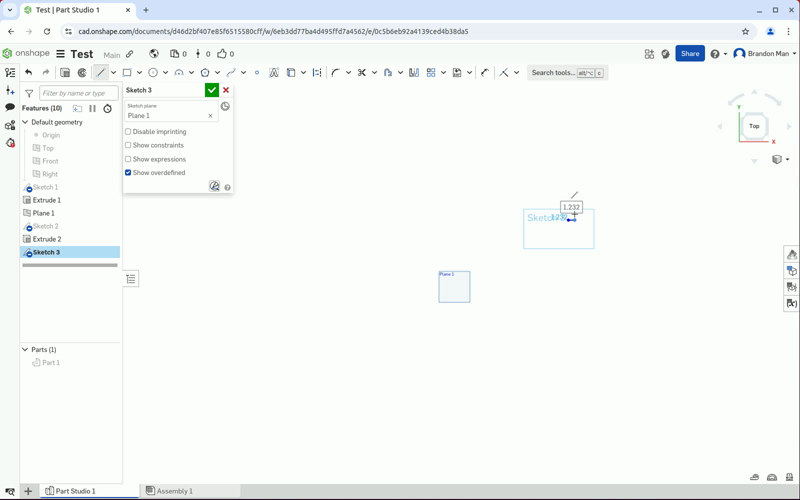
scroll(6)
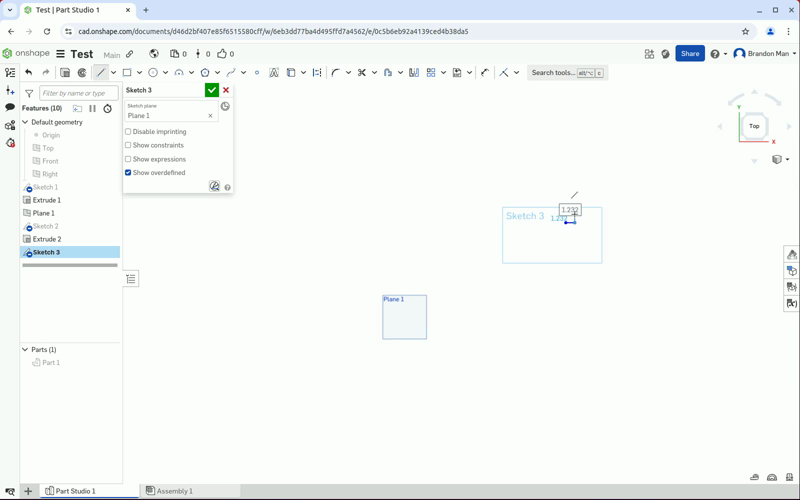
scroll(6)
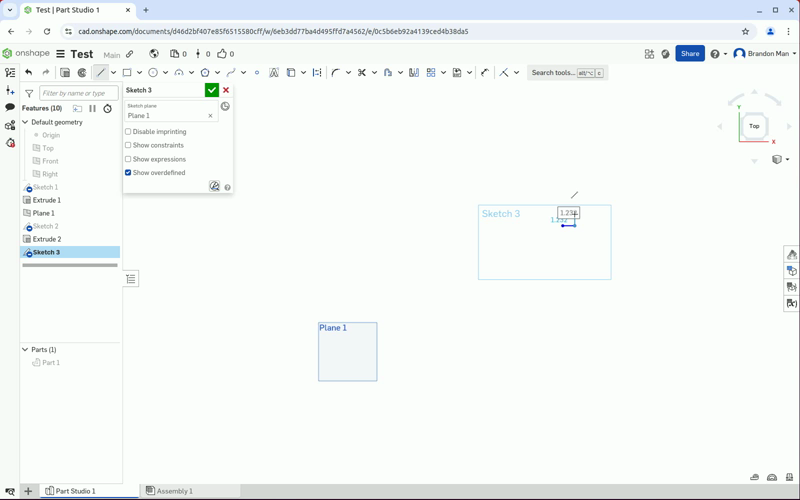
scroll(6)
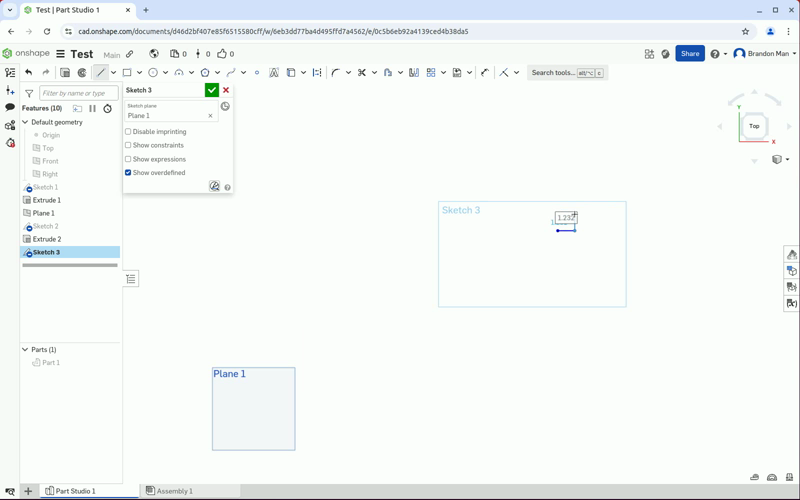
scroll(6)
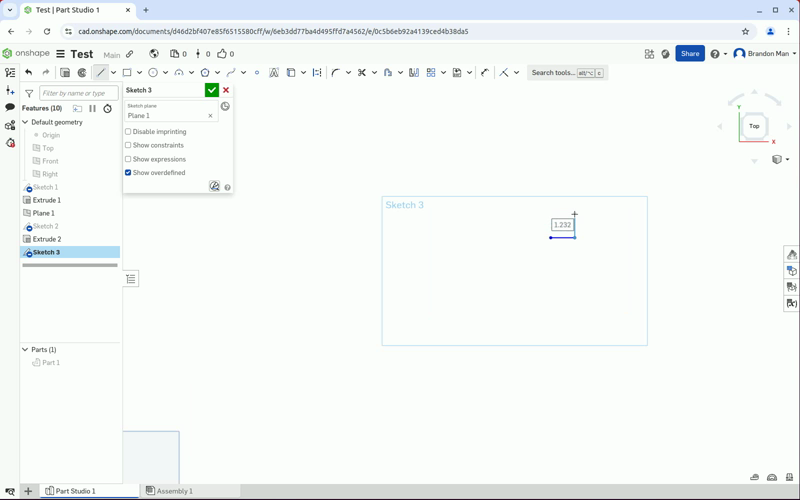
scroll(6)
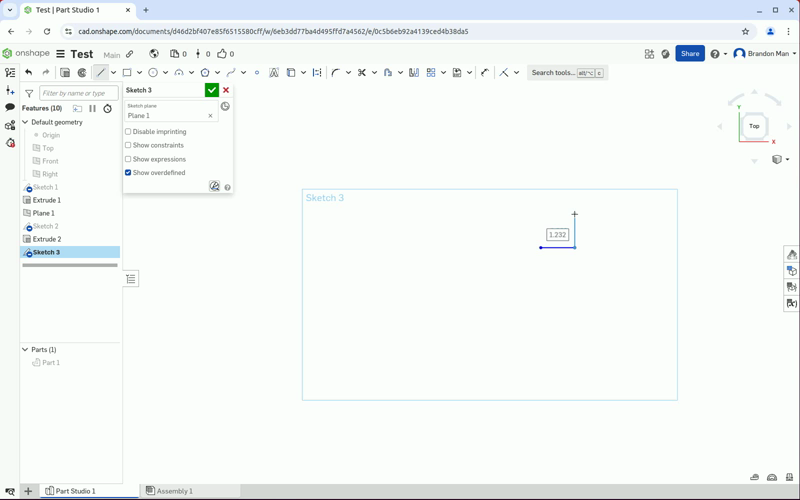
scroll(6)
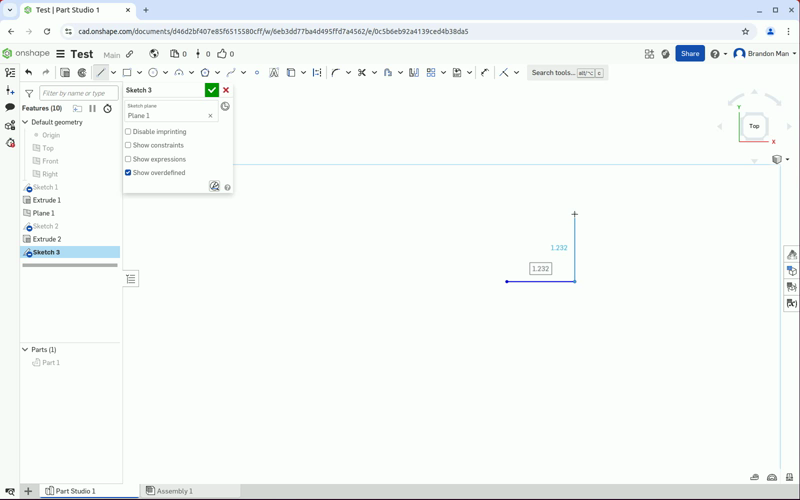
click(574, 213)
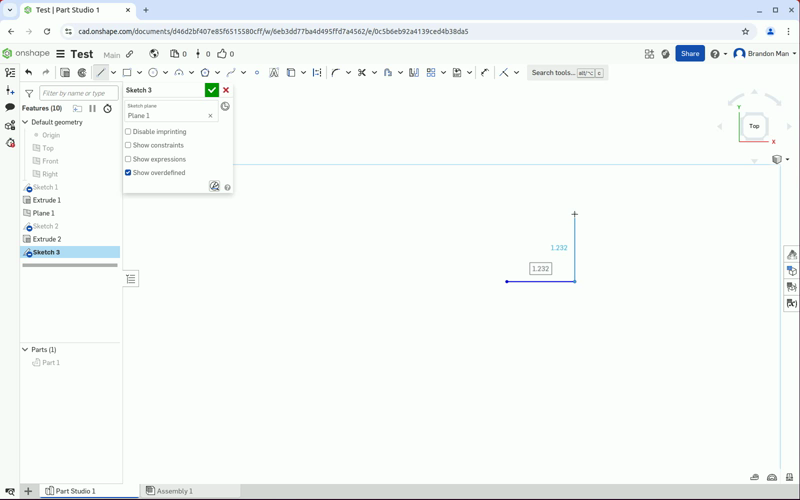
scroll(-6)
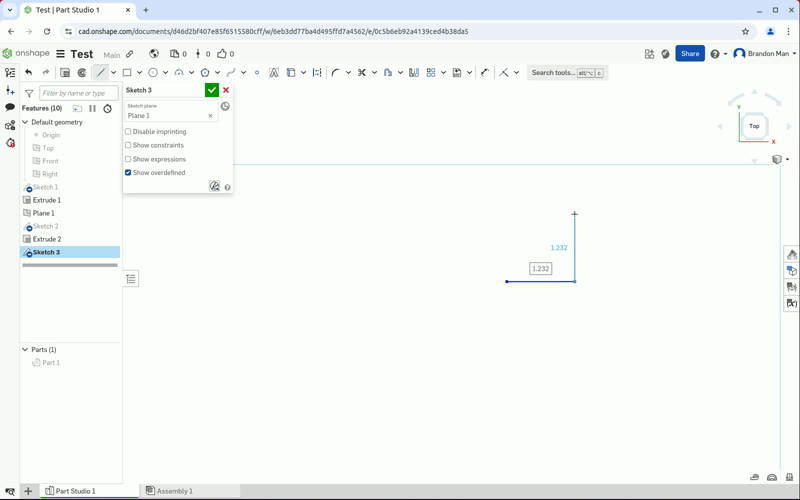
scroll(-6)
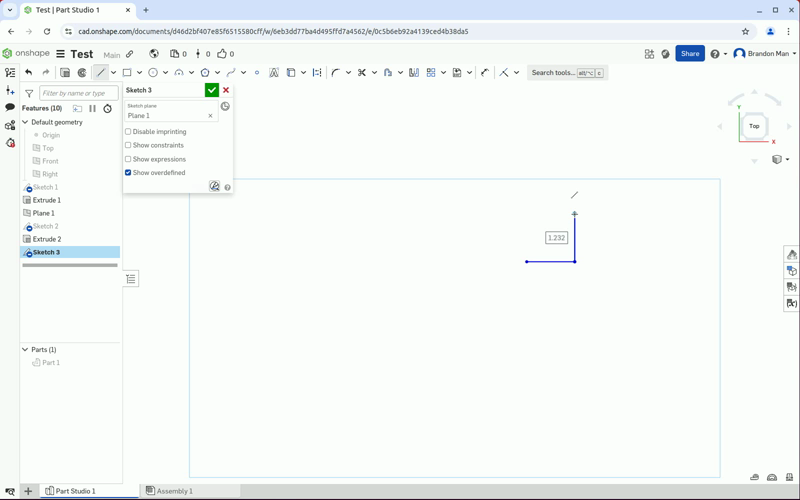
scroll(-6)
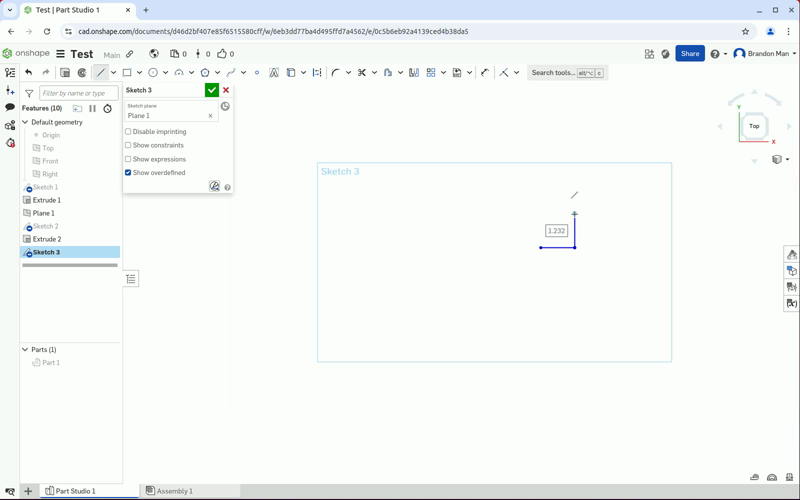
scroll(-6)
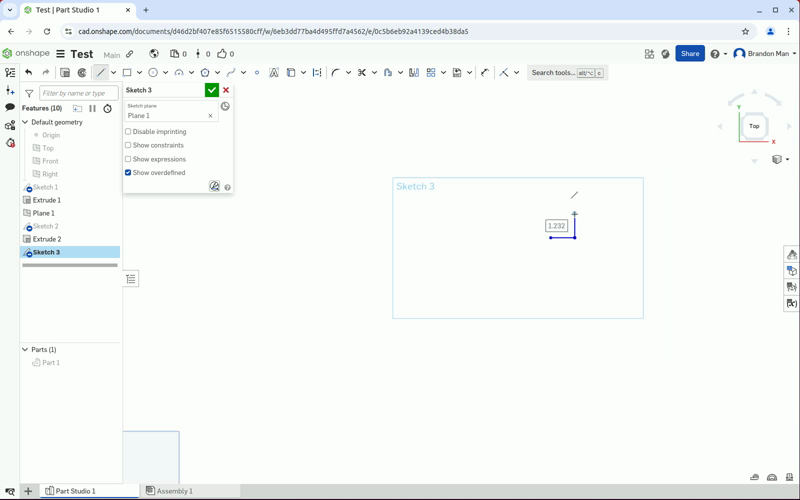
scroll(-6)
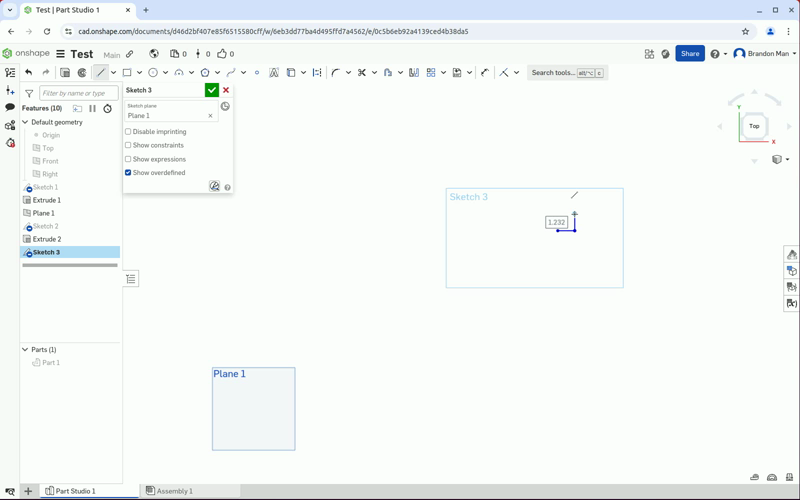
scroll(-6)
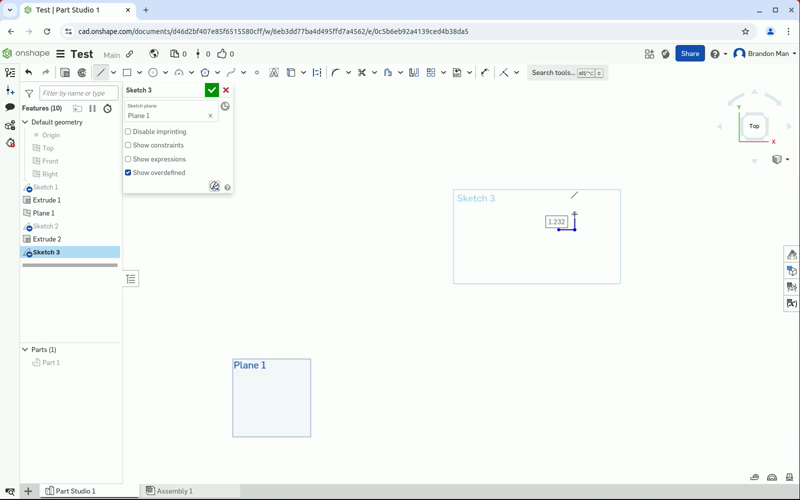
scroll(-6)
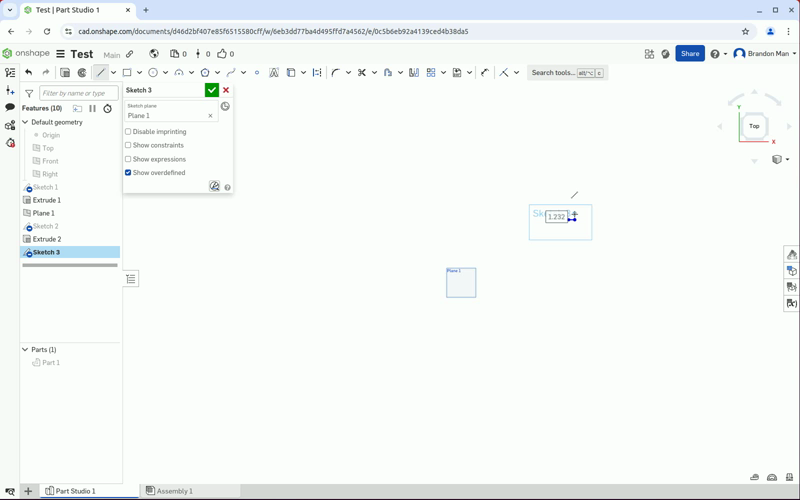
key_up(shift)
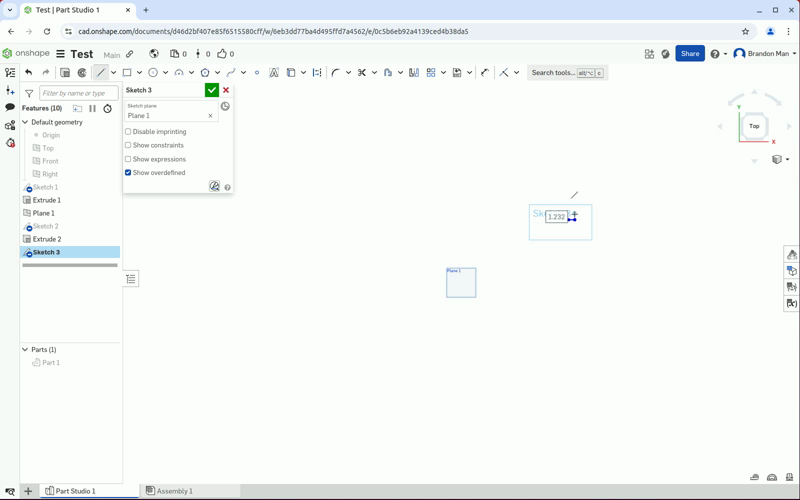
key(esc)
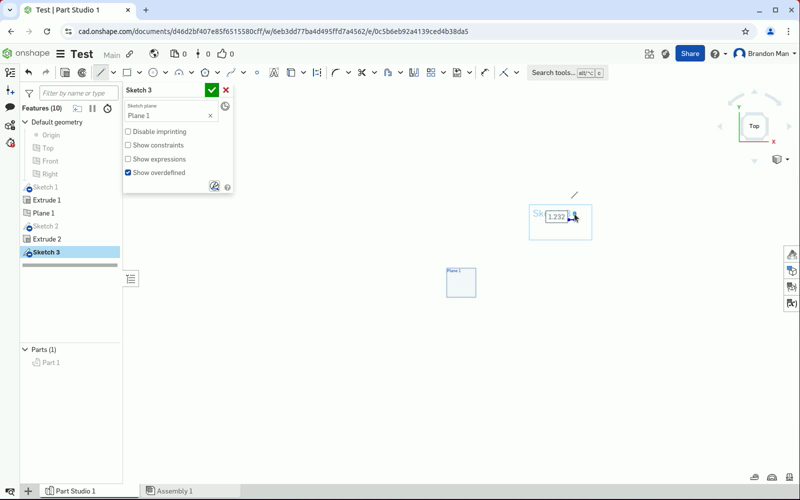
key(a)
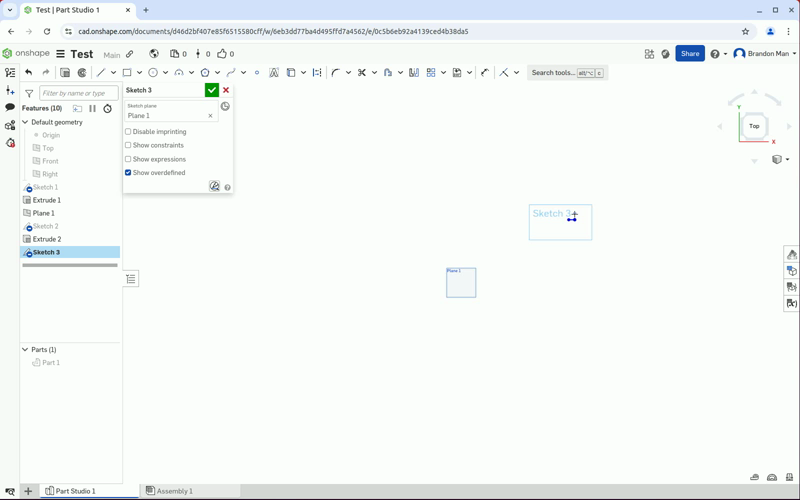
mouse_move(574, 213)
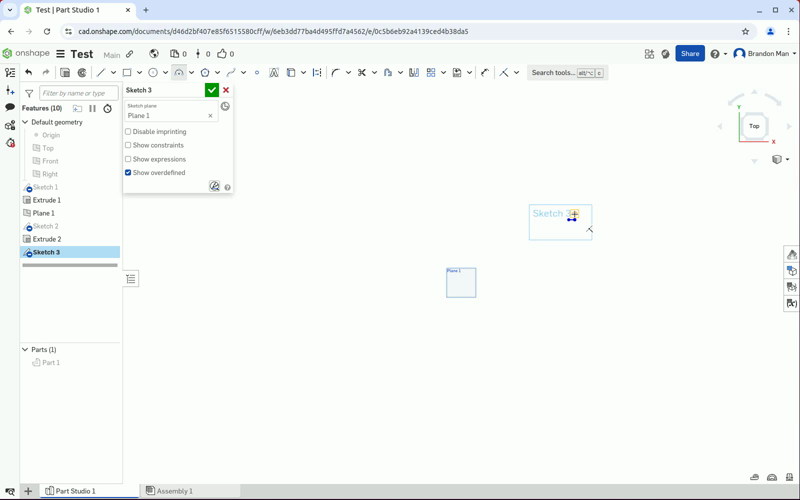
click(574, 213)
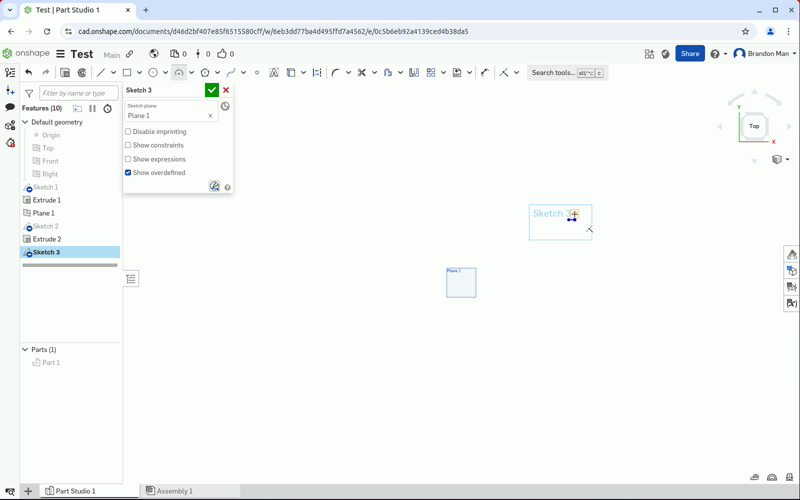
mouse_move(568, 219)
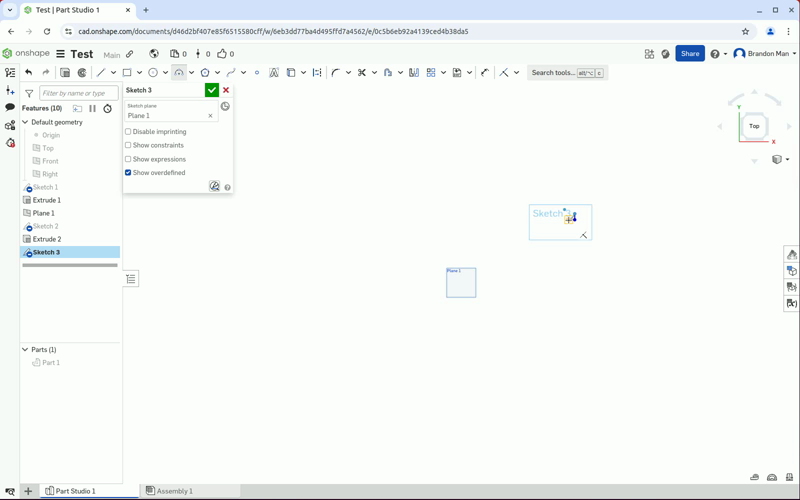
click(568, 219)
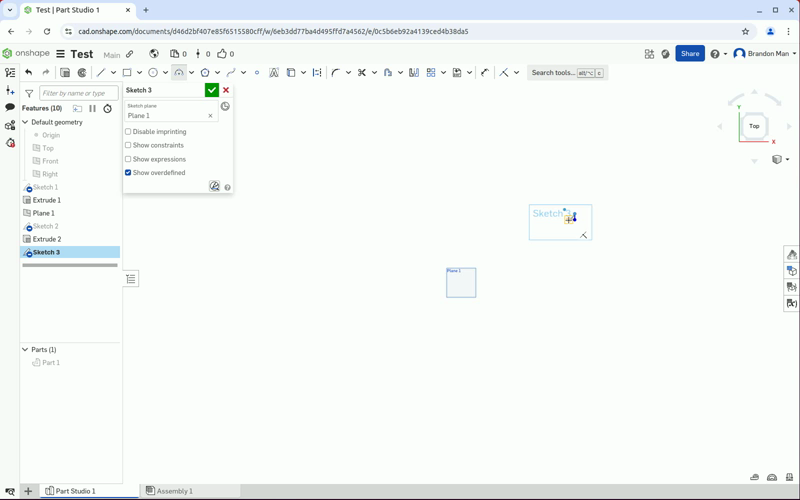
key_down(shift)
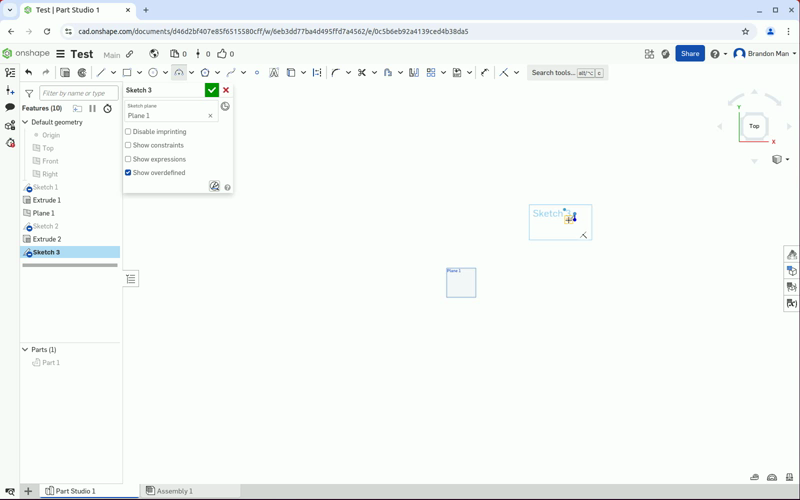
mouse_move(570, 215)
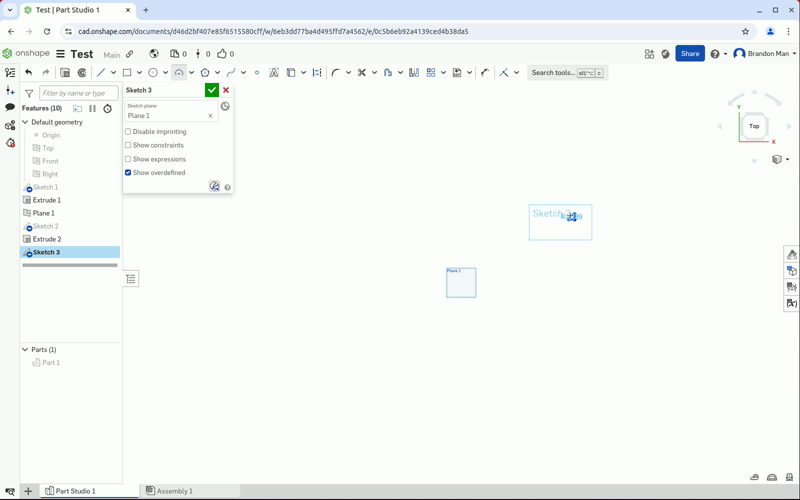
scroll(6)
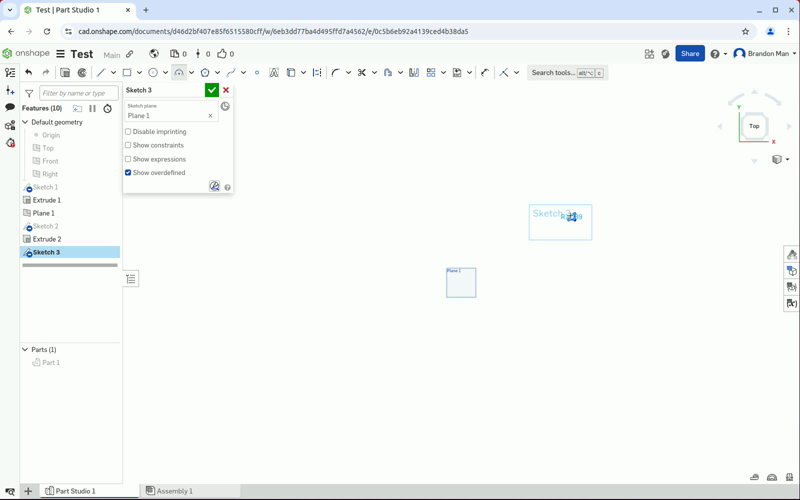
scroll(6)
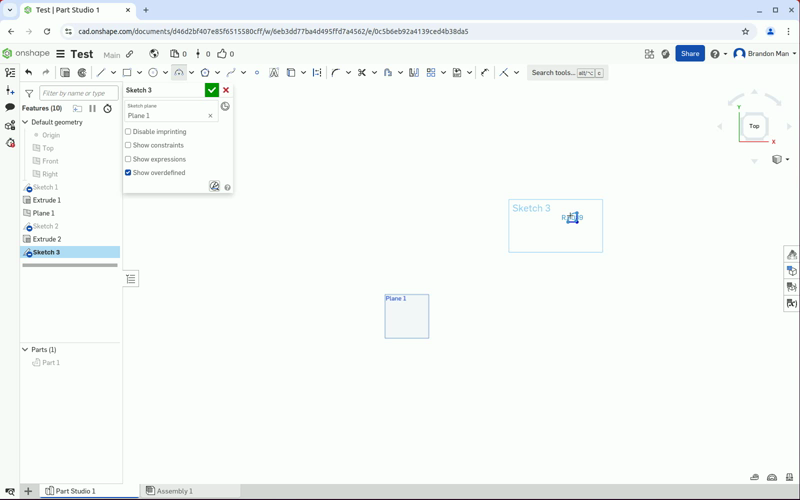
scroll(6)
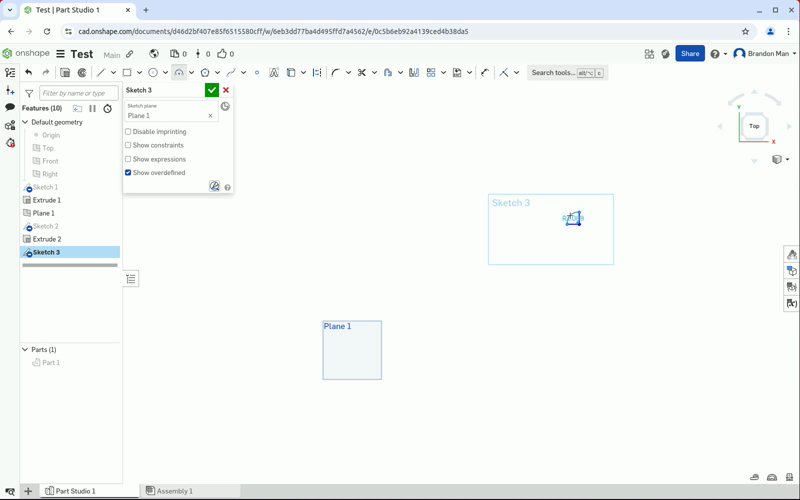
scroll(6)
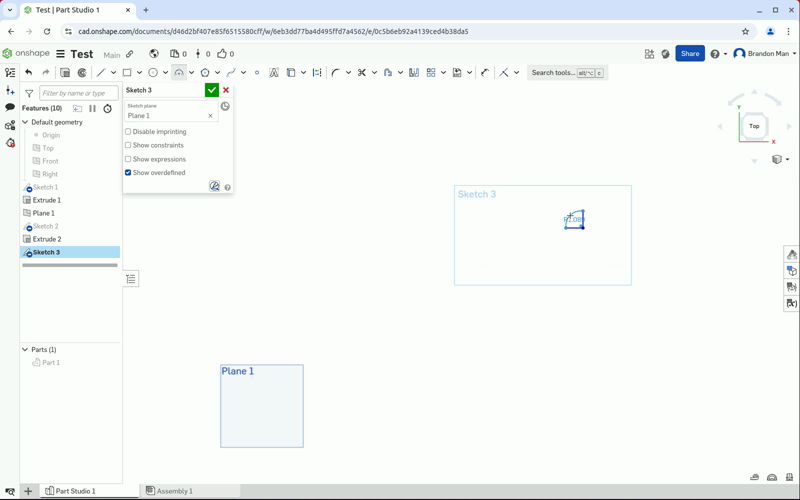
scroll(6)
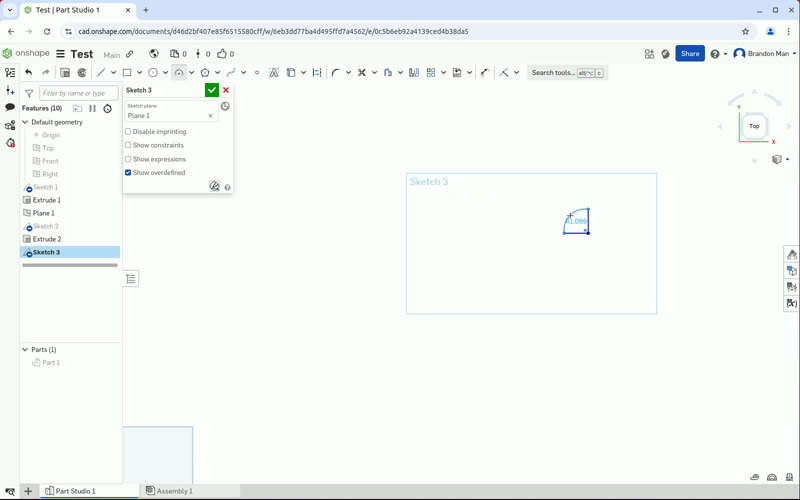
scroll(6)
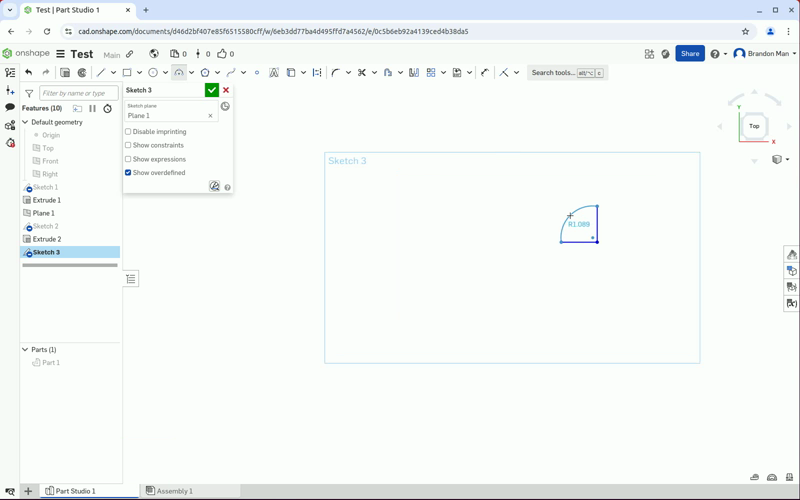
scroll(6)
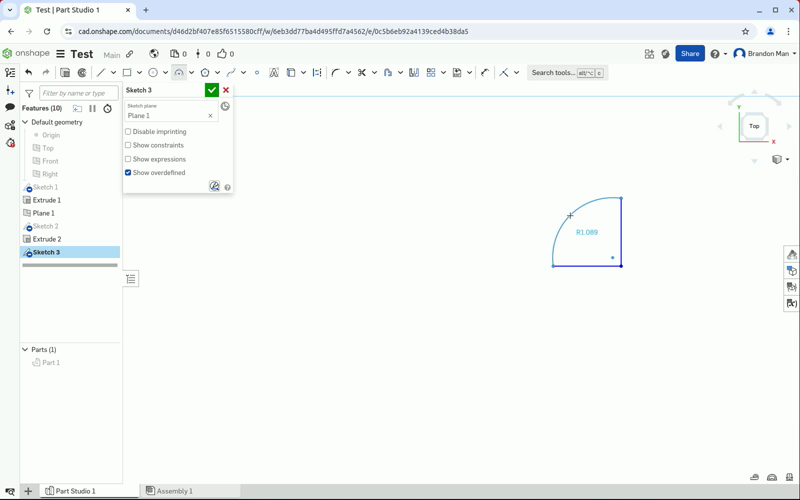
click(570, 215)
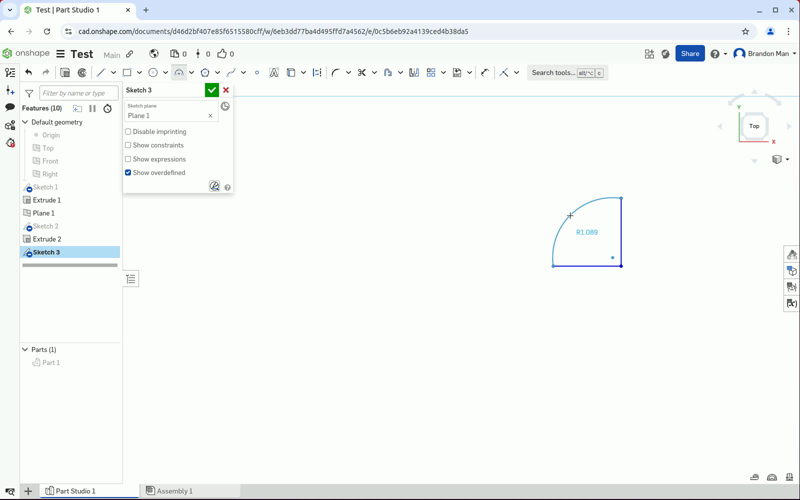
scroll(-6)
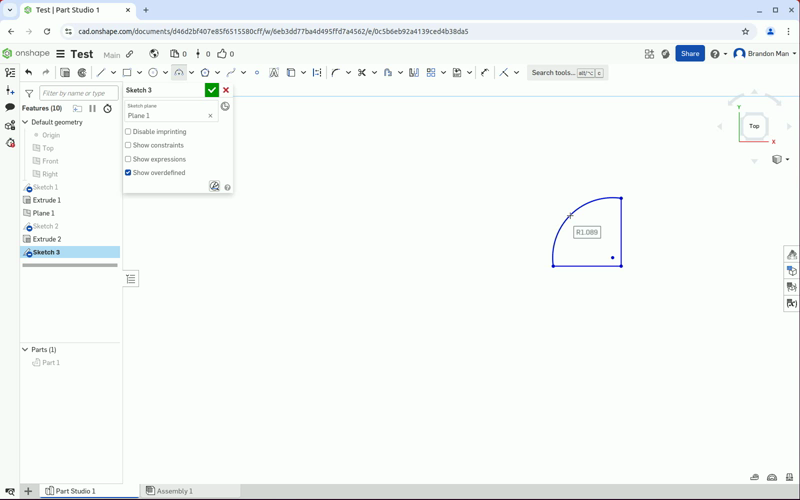
scroll(-6)
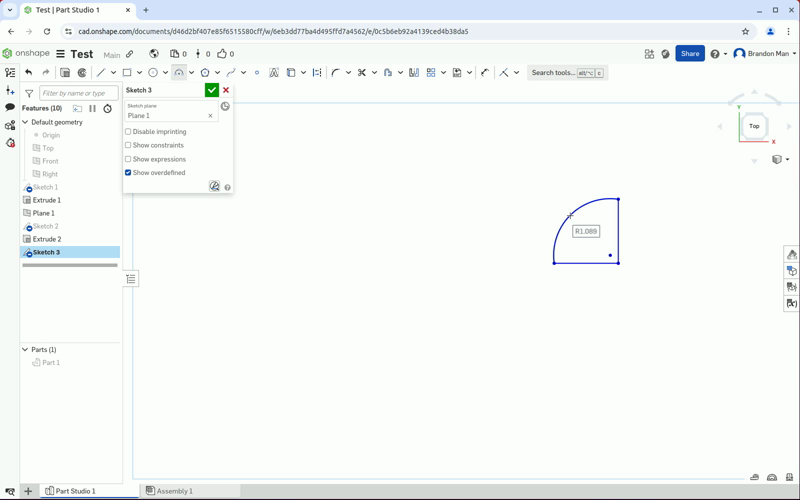
scroll(-6)
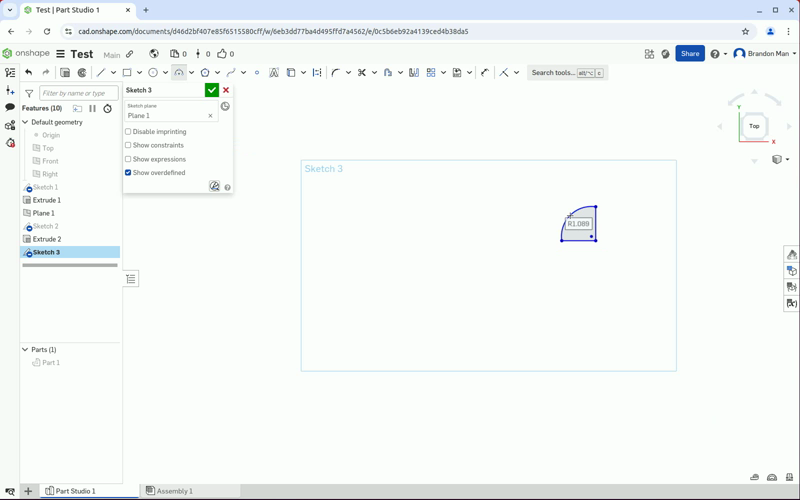
scroll(-6)
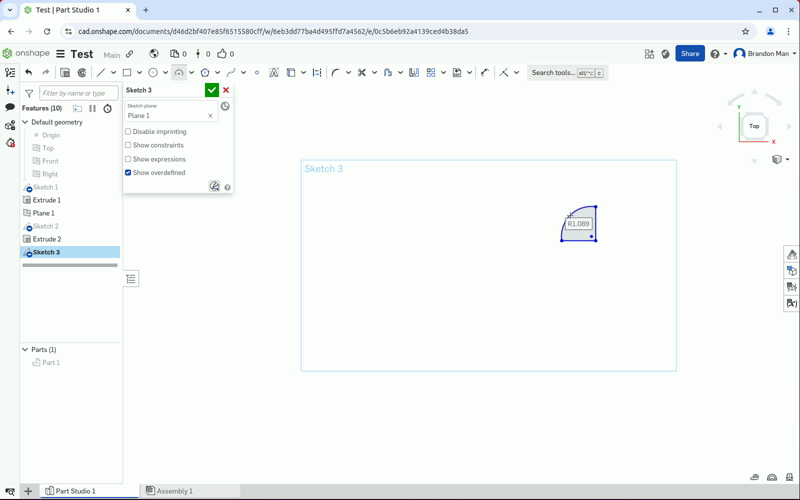
scroll(-6)
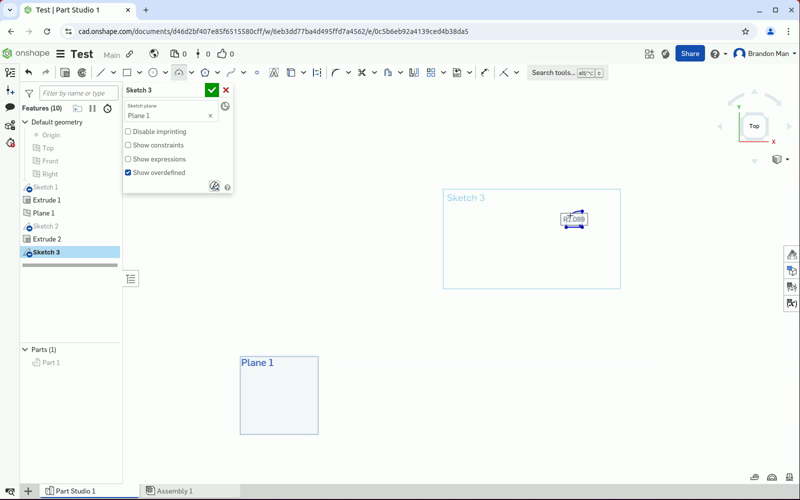
scroll(-6)
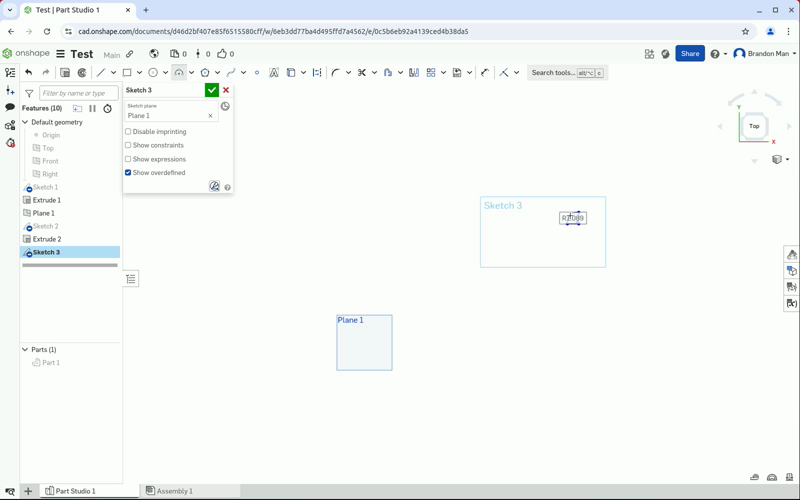
scroll(-6)
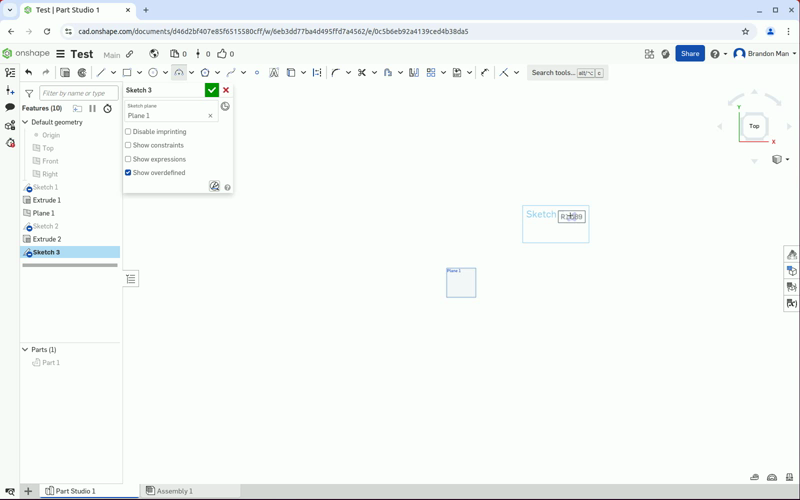
key_up(shift)
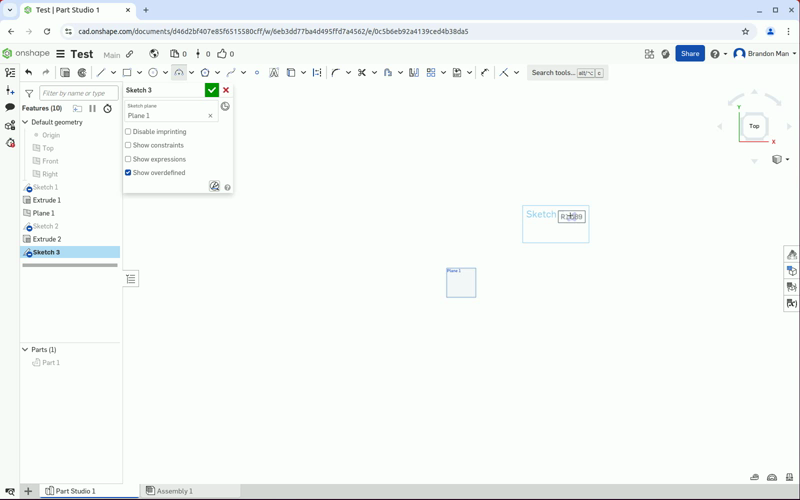
key(esc)
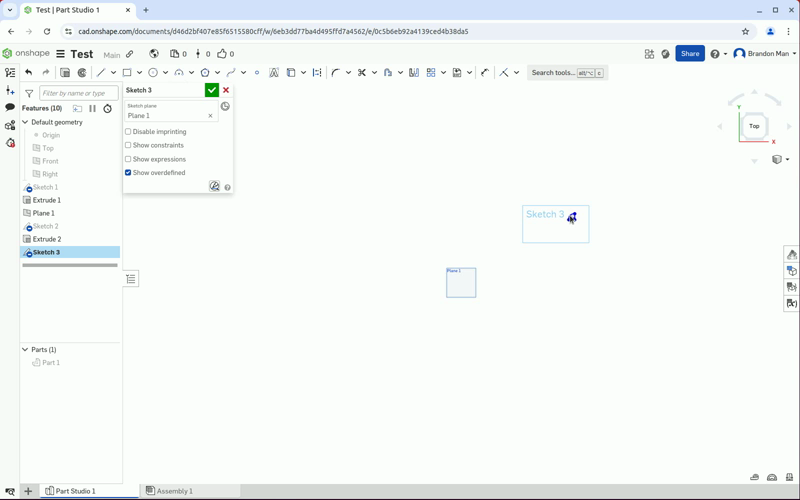
mouse_move(573, 218)
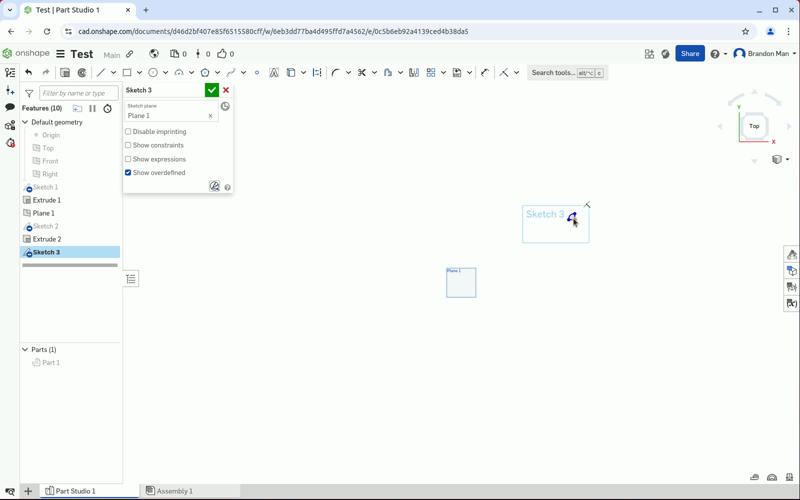
scroll(6)
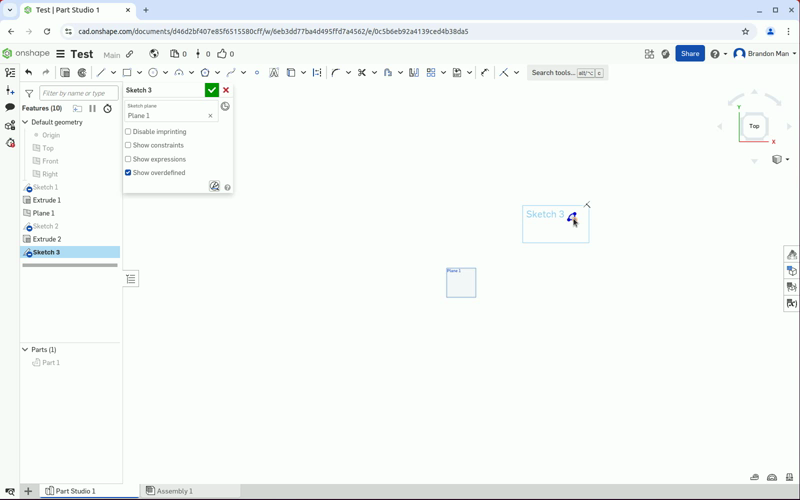
scroll(6)
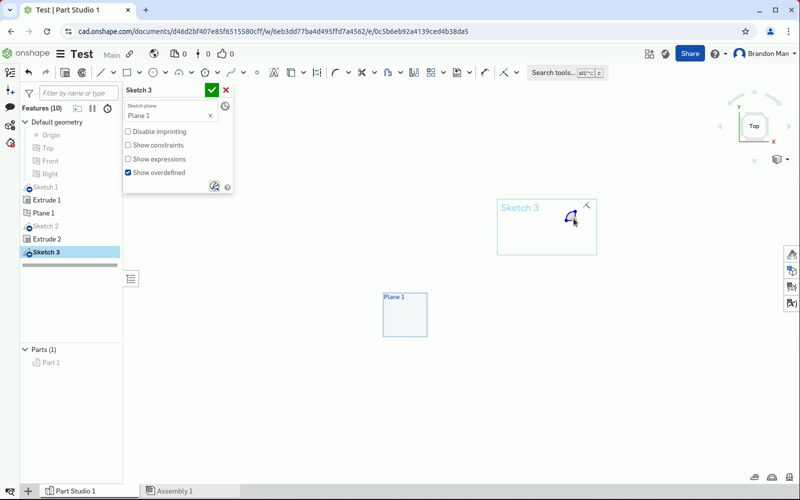
scroll(6)
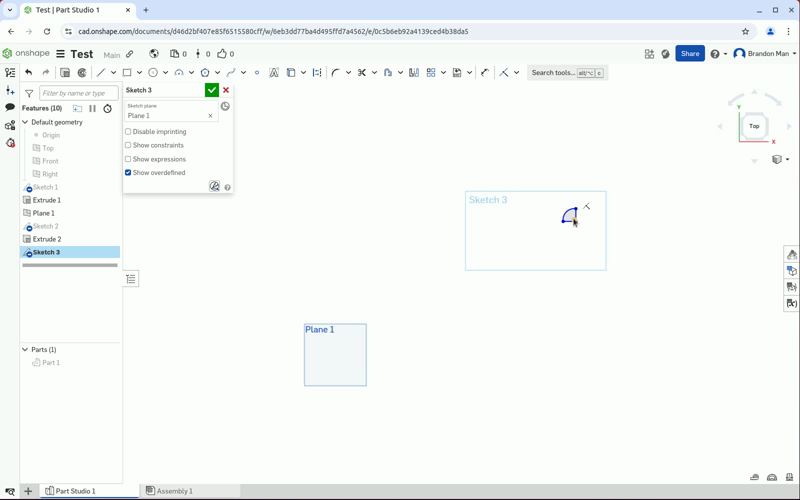
scroll(6)
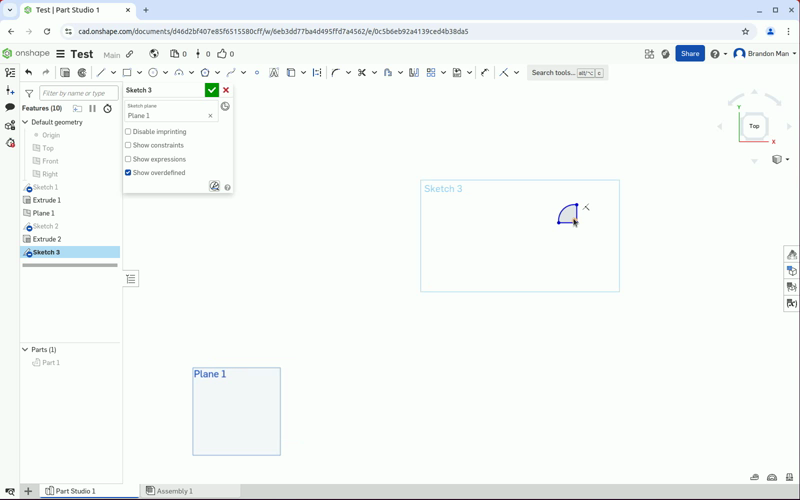
scroll(6)
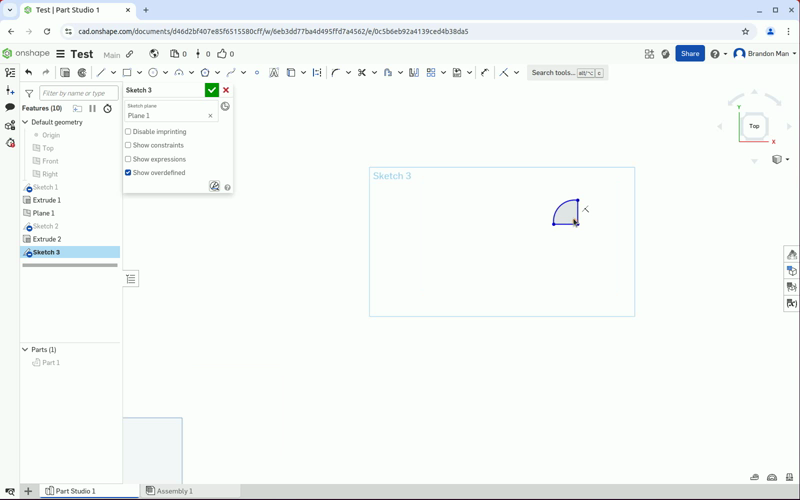
scroll(6)
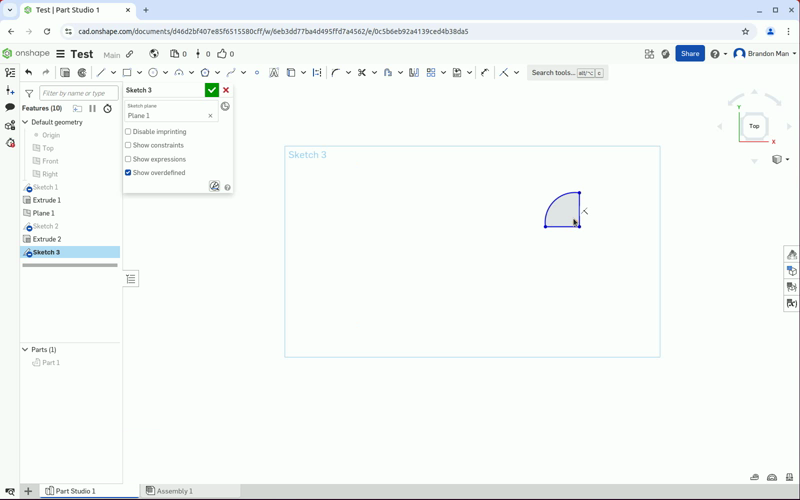
scroll(6)
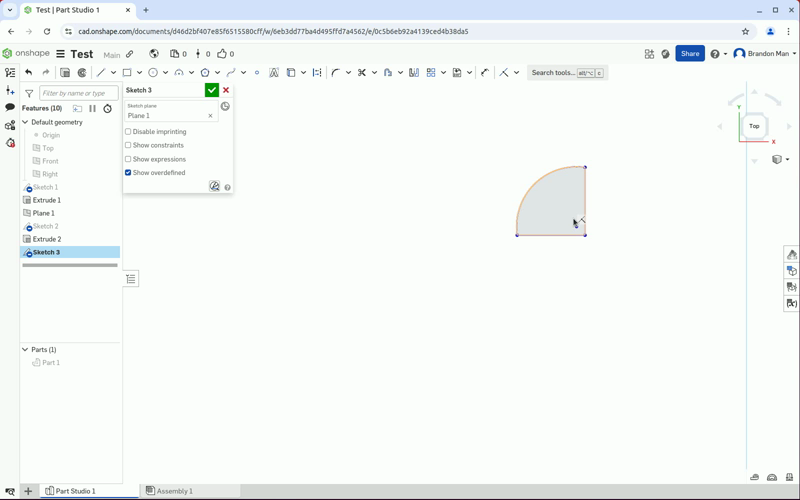
click(573, 218)
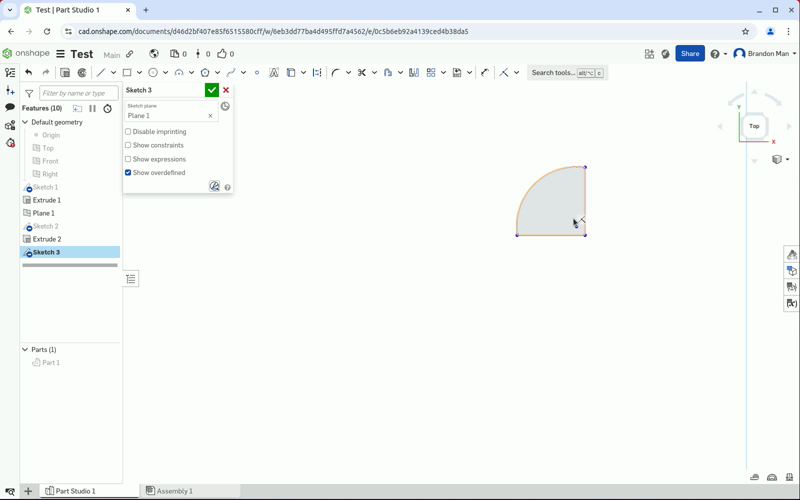
scroll(-6)
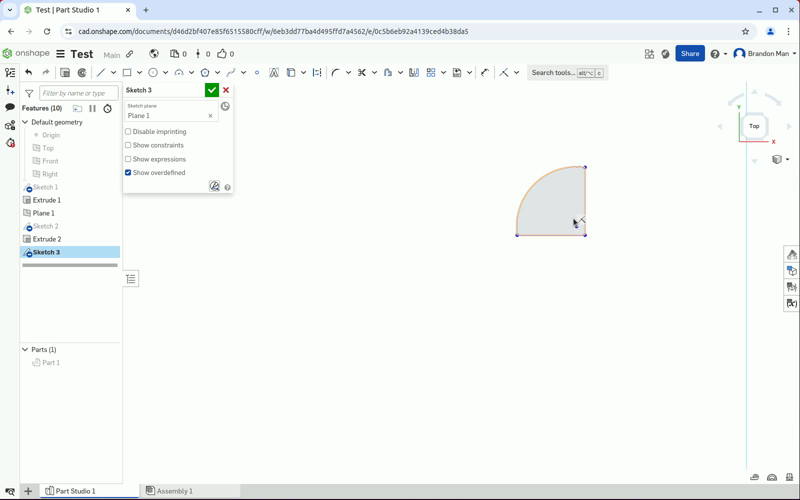
scroll(-6)
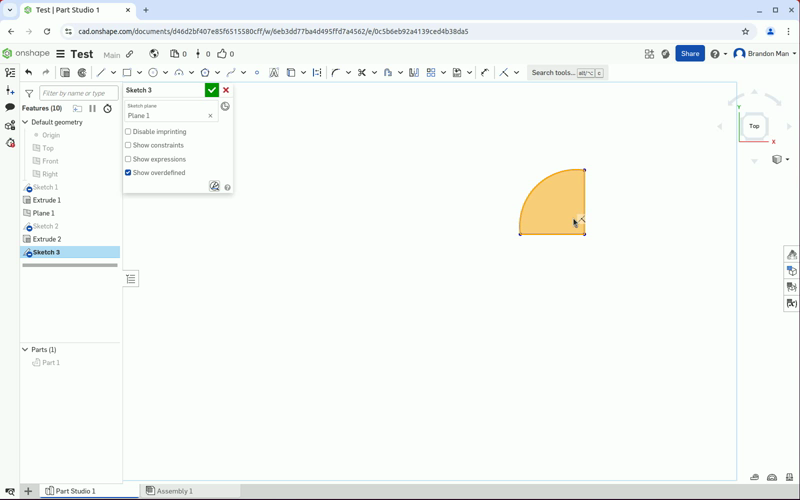
scroll(-6)
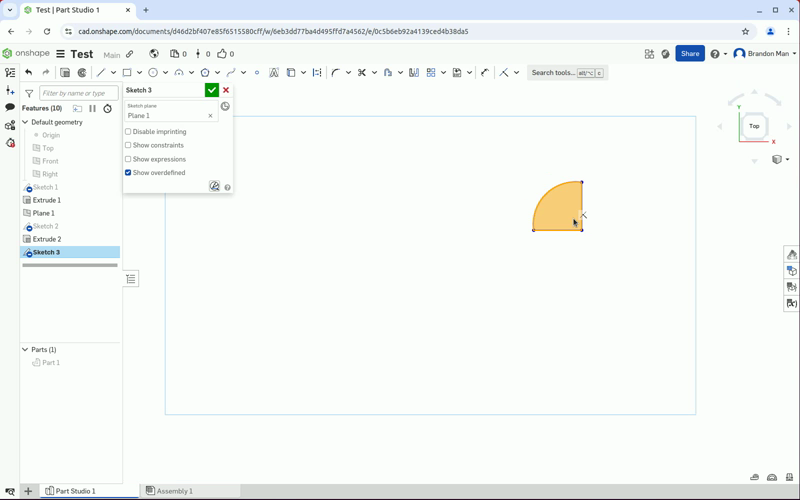
scroll(-6)
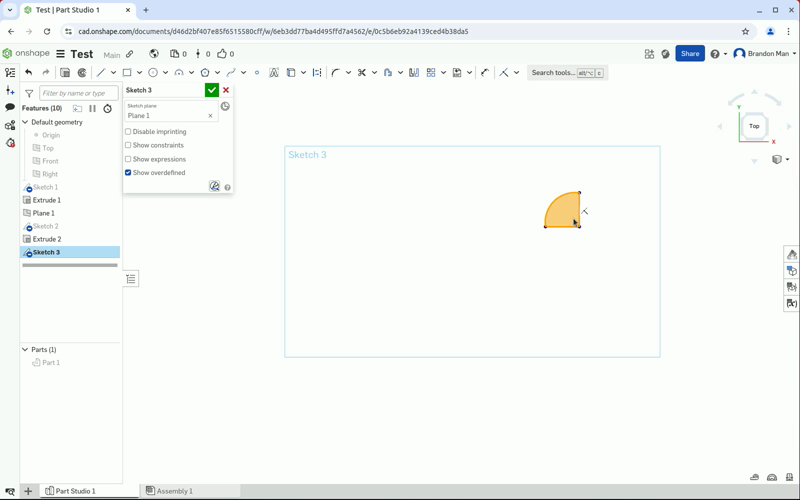
scroll(-6)
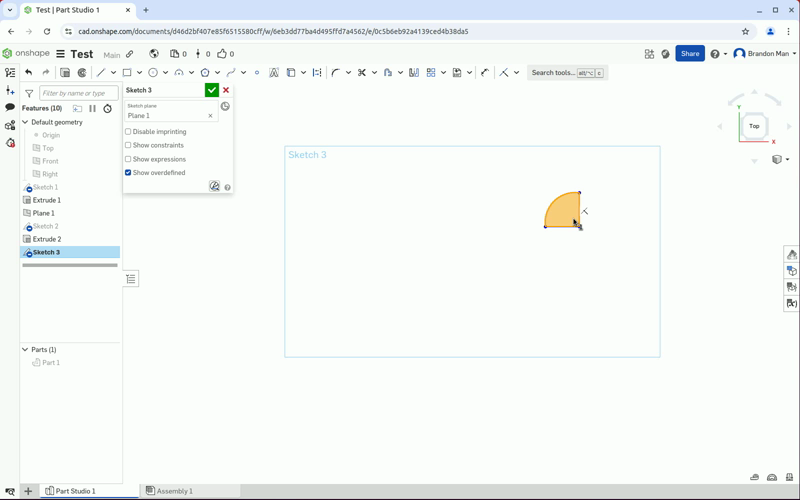
scroll(-6)
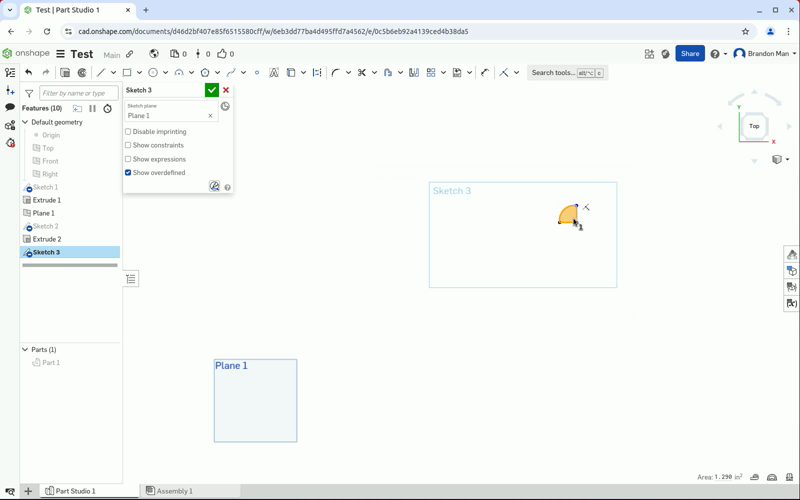
scroll(-6)
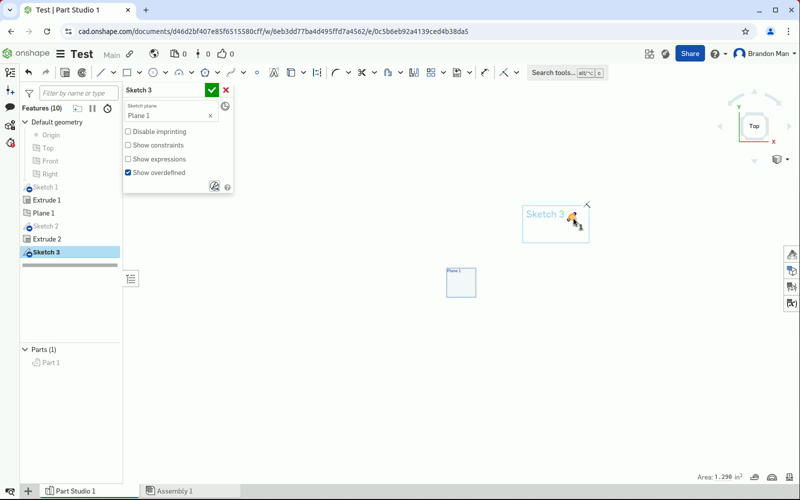
mouse_move(73, 352)
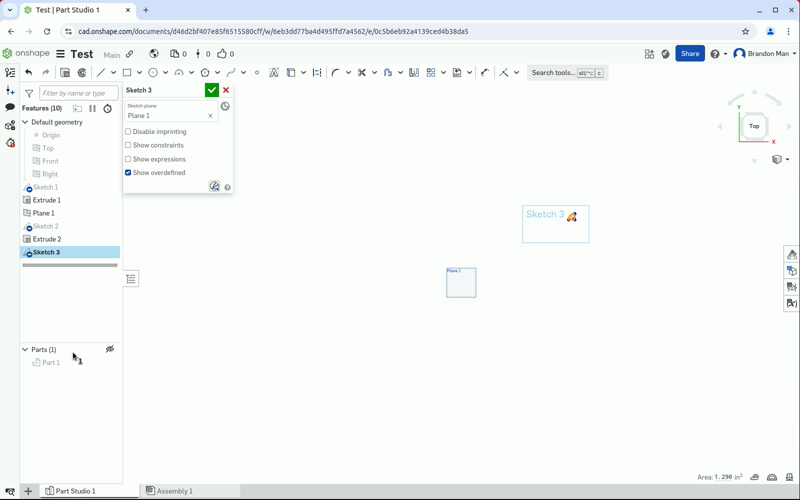
key(shift+y)
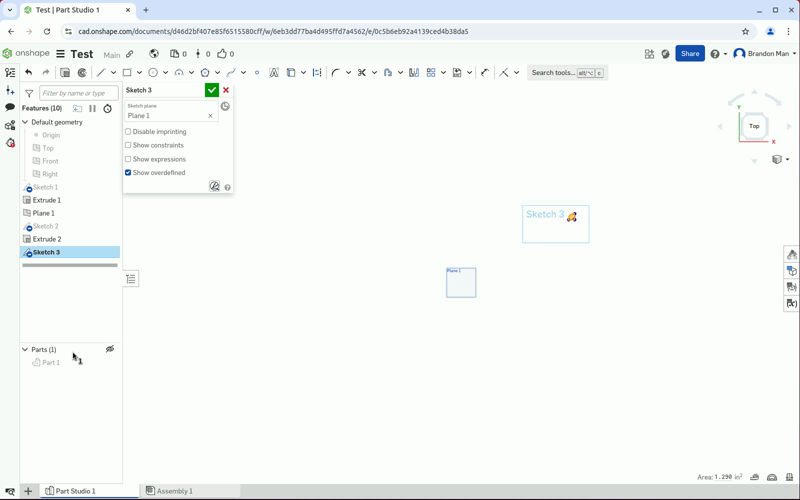
key(shift+e)
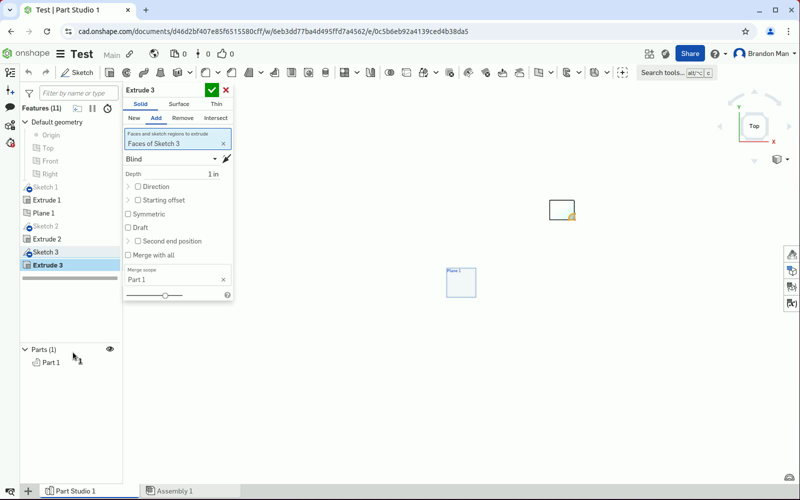
mouse_move(143, 106)
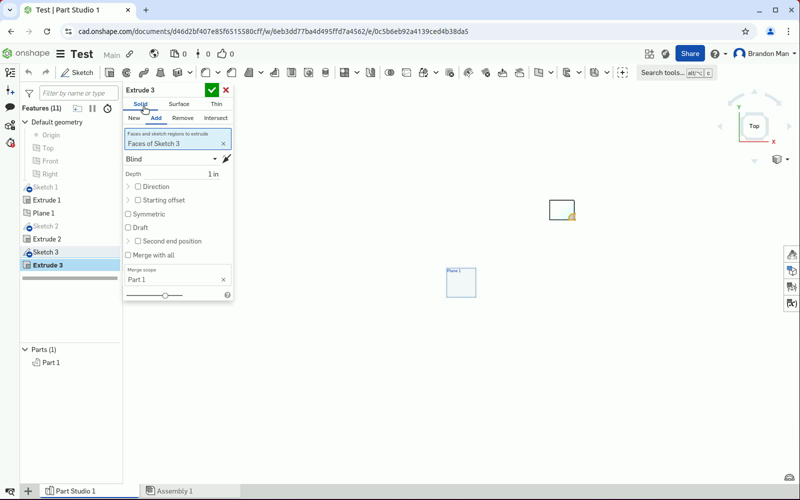
click(143, 106)
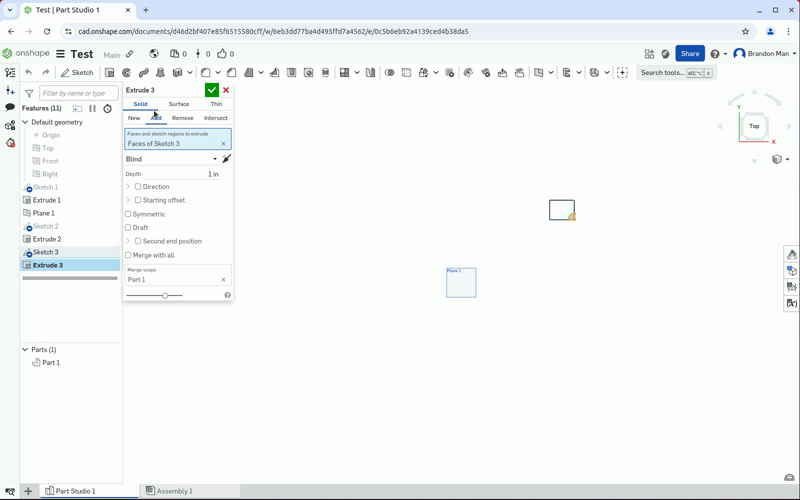
mouse_move(186, 120)
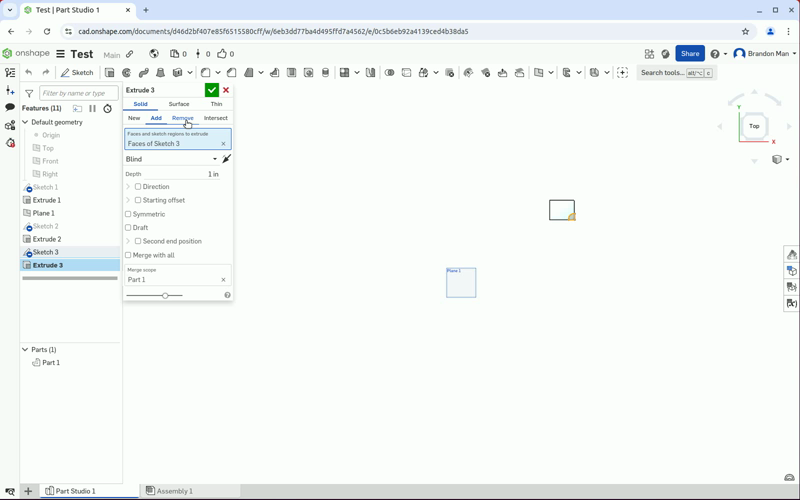
click(186, 120)
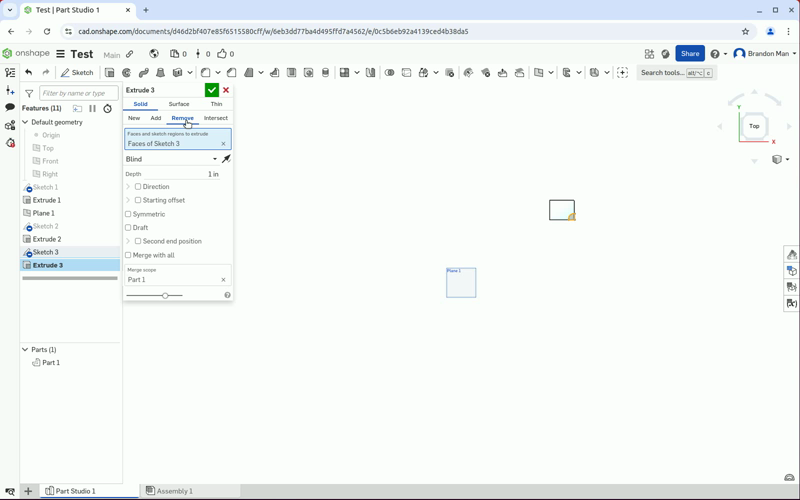
key(tab, 4)
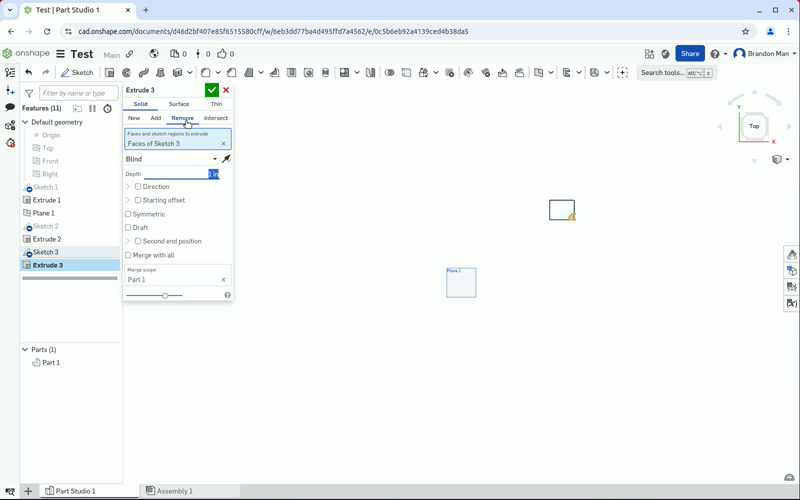
text(3.851)
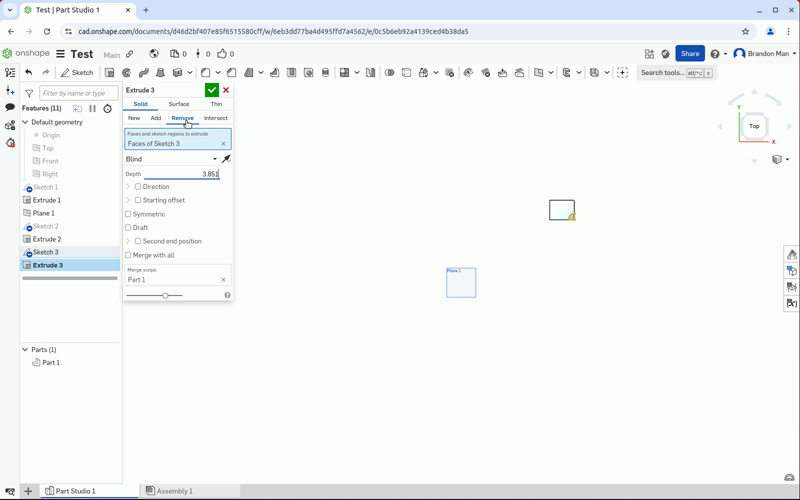
key(tab, 6)
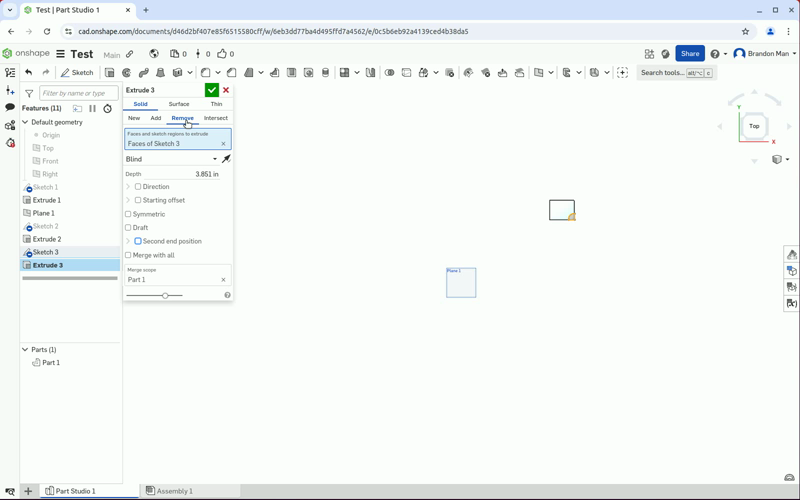
key(space)
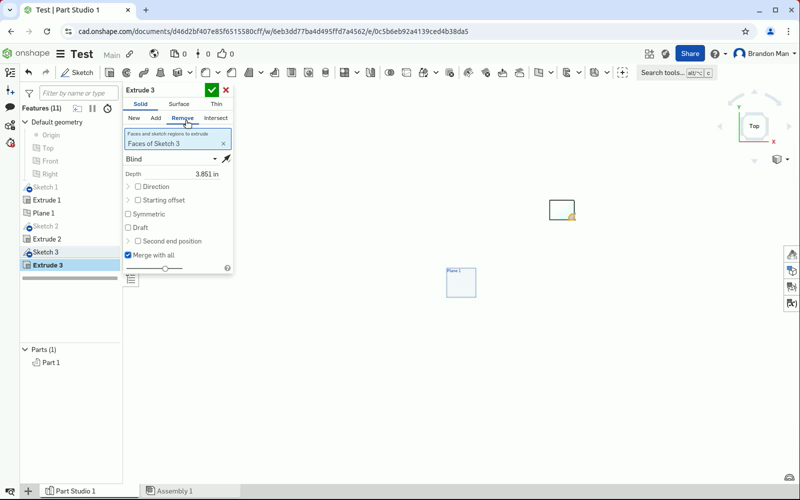
key(enter)
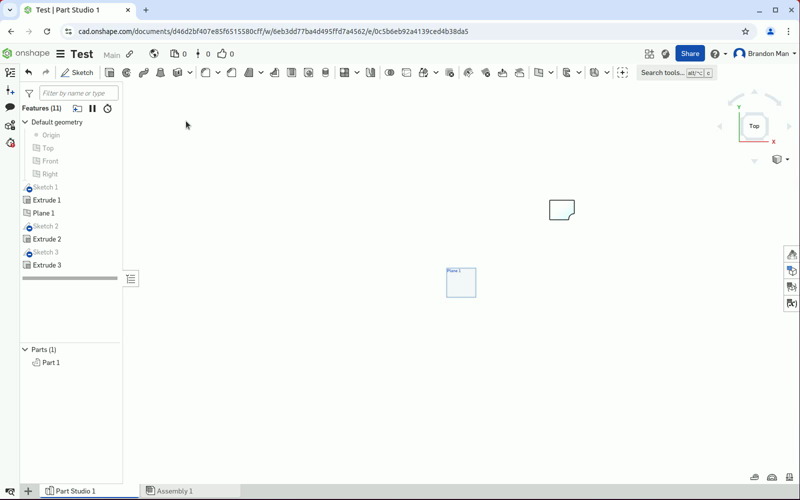
key(shift+h)
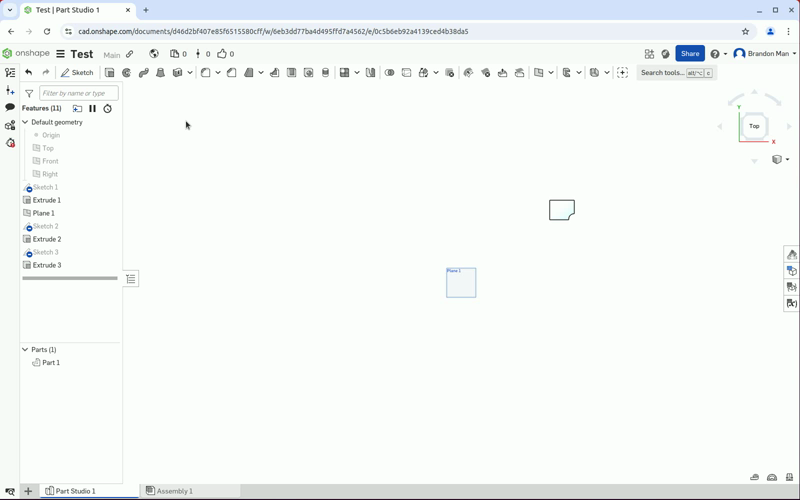
key(shift+h)
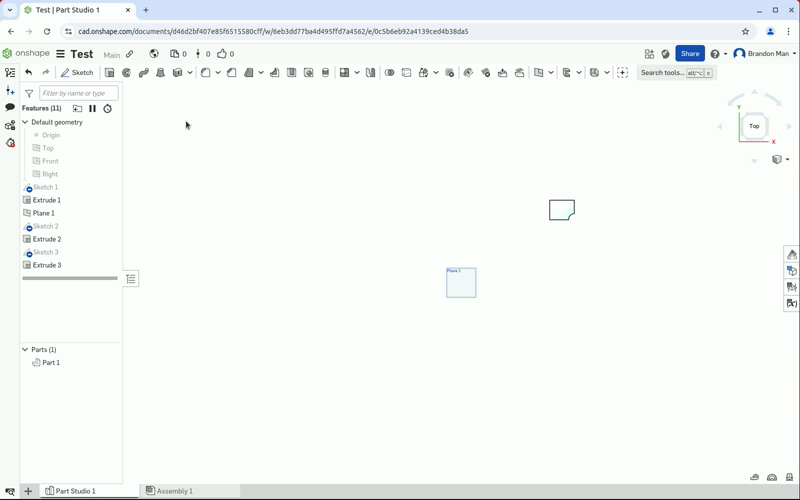
mouse_move(73, 189)
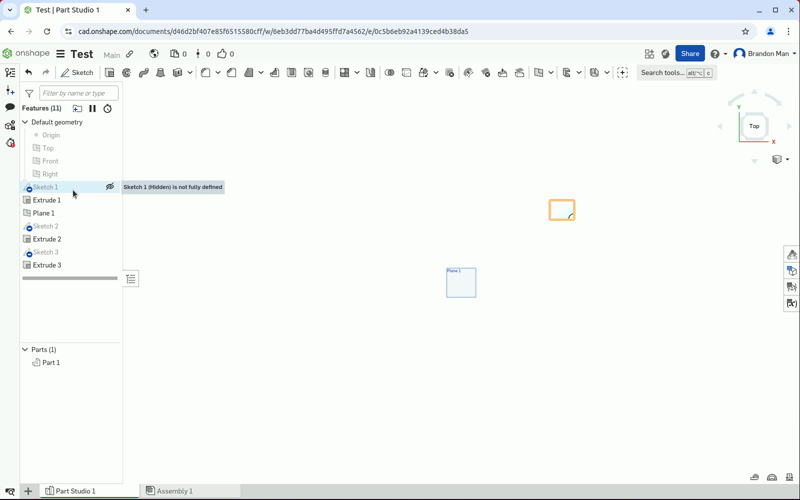
click(73, 189)
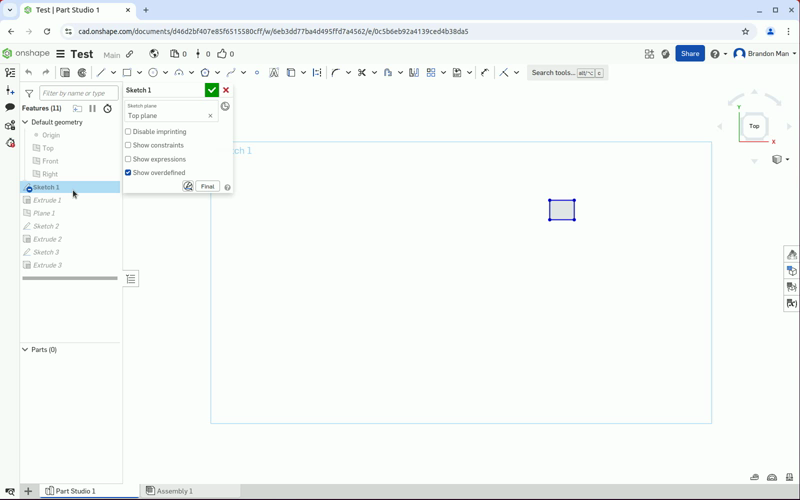
mouse_move(229, 92)
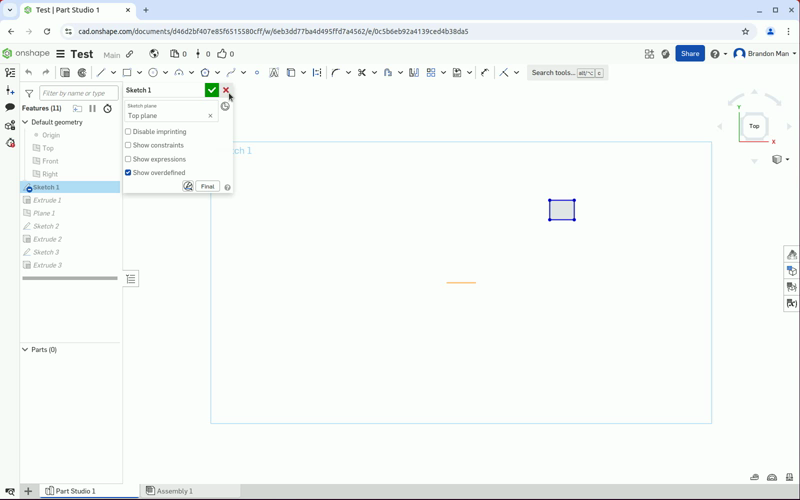
click(229, 92)
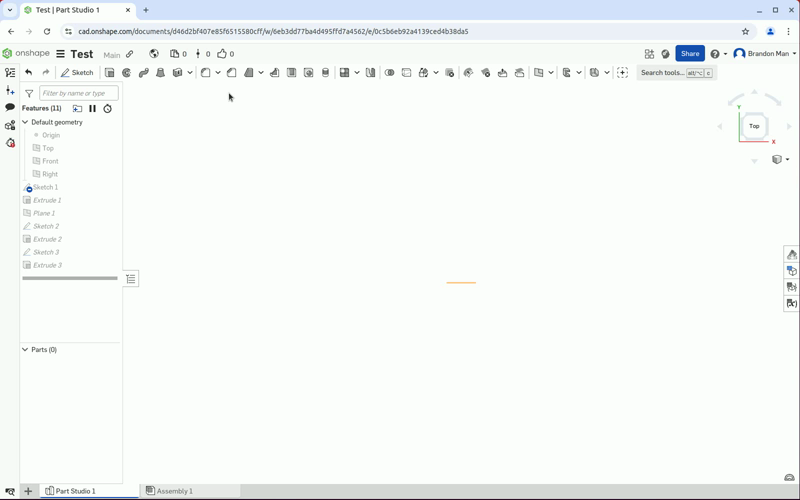
mouse_move(73, 352)
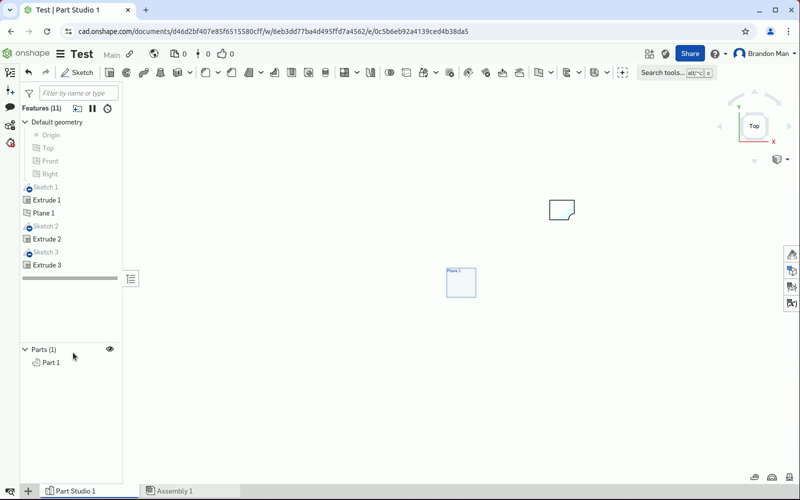
key(y)
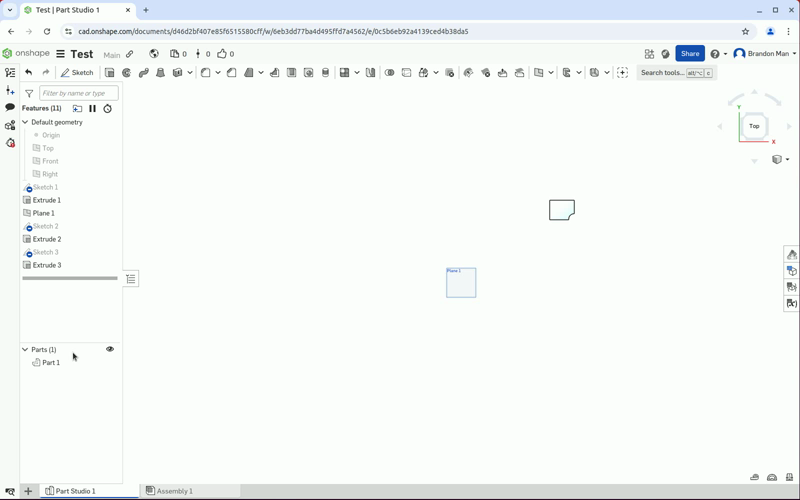
key(shift+p)
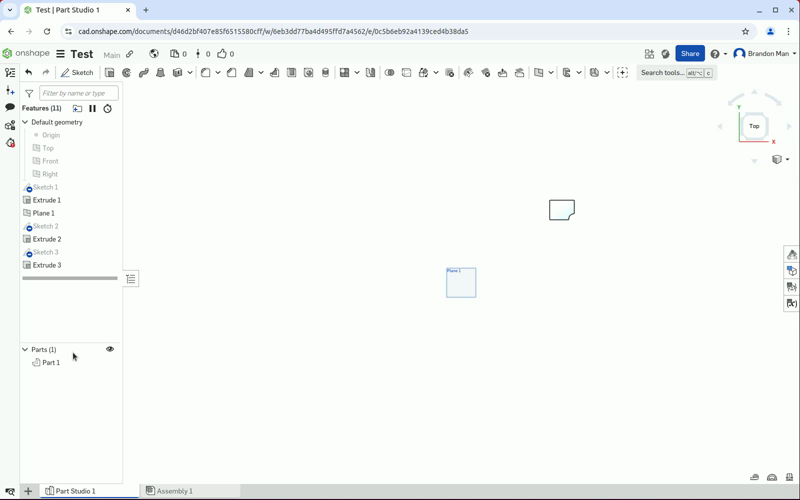
key(space)
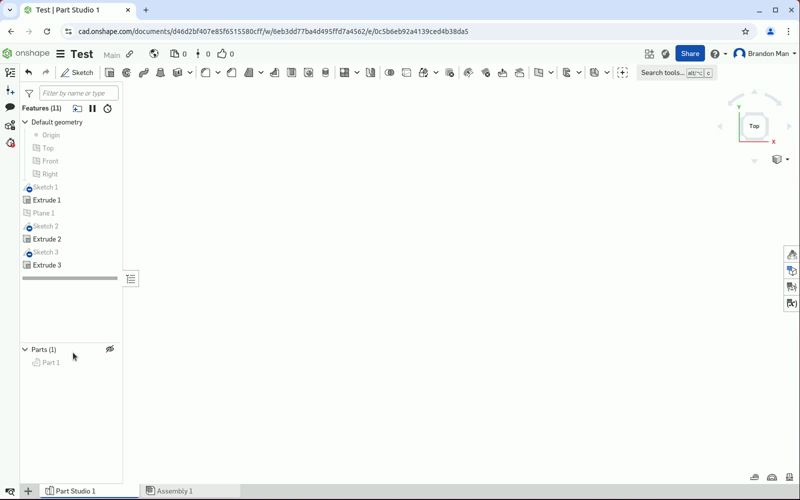
key_down(shift)
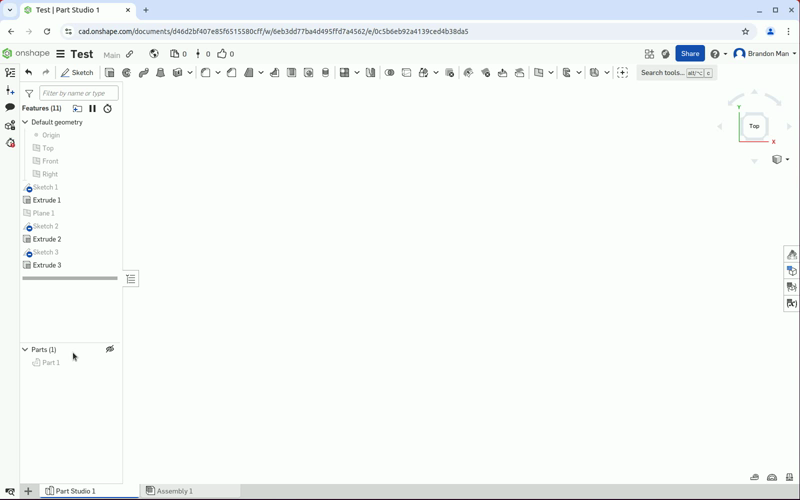
key(up)
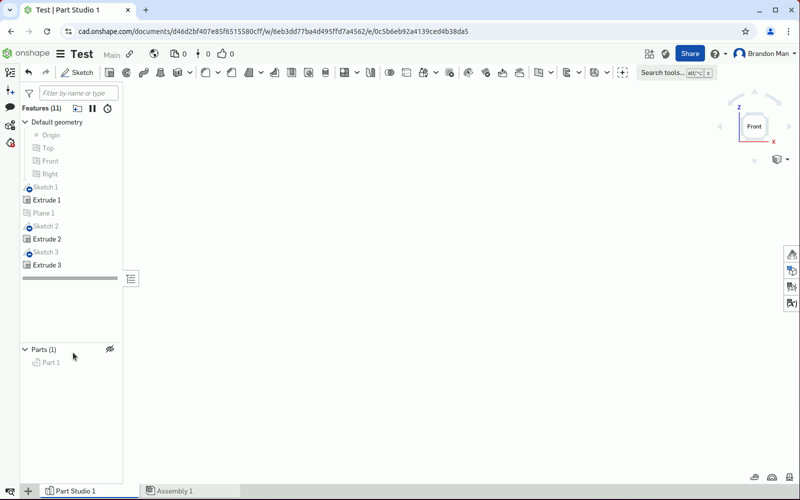
key_up(shift)
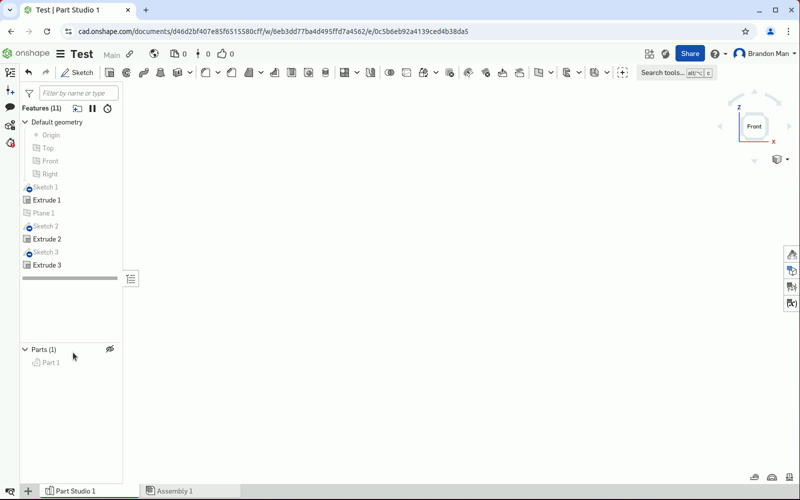
mouse_move(73, 352)
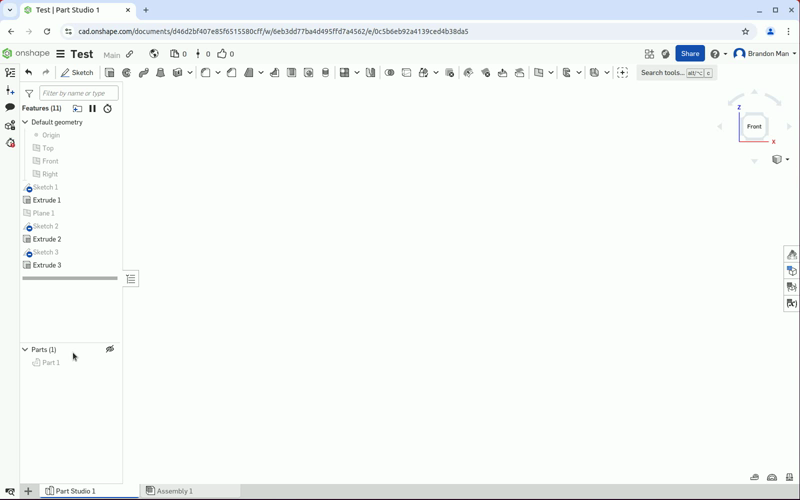
key(shift+y)
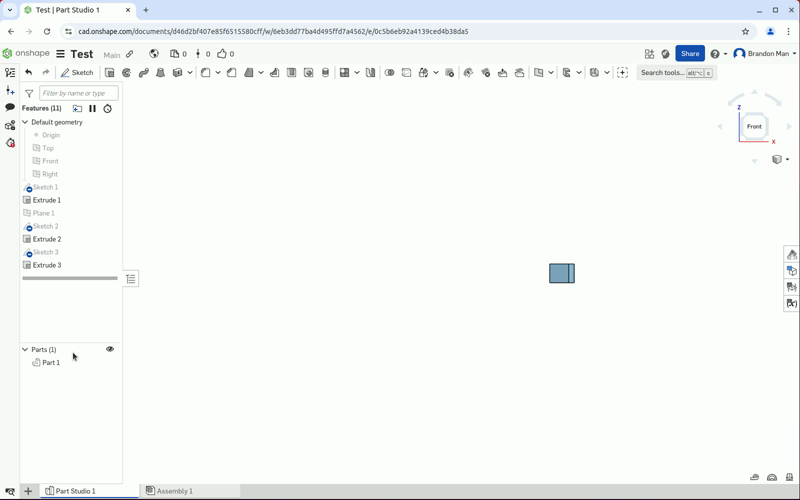
mouse_move(541, 75)
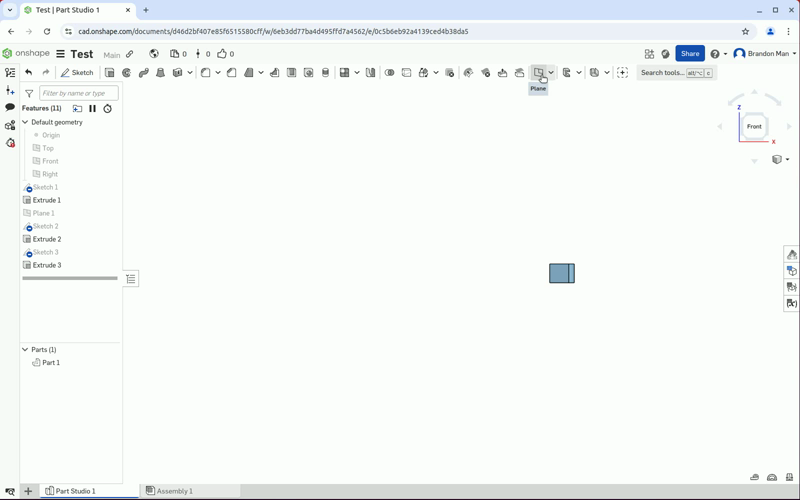
click(541, 75)
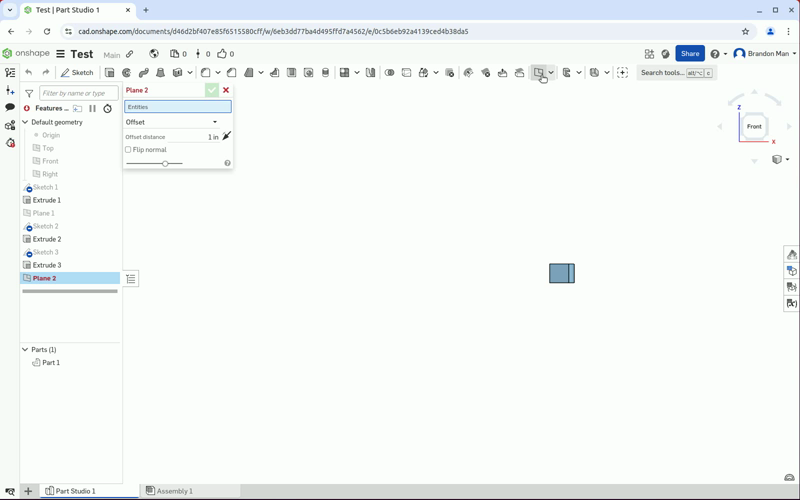
mouse_move(73, 163)
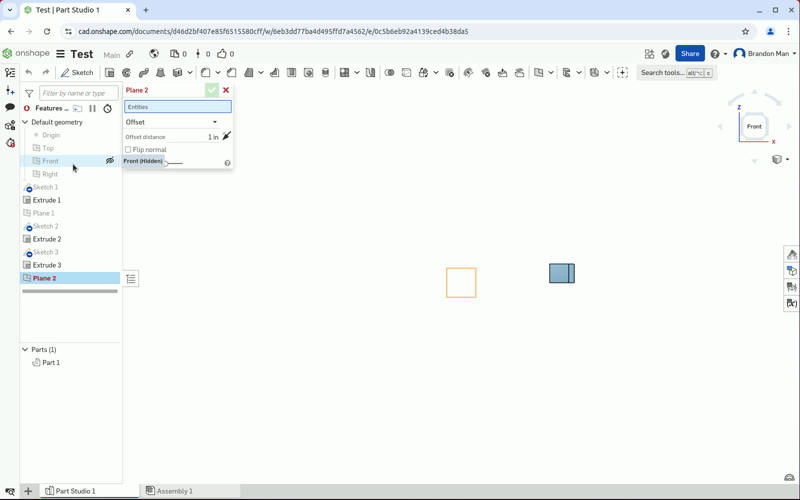
click(73, 163)
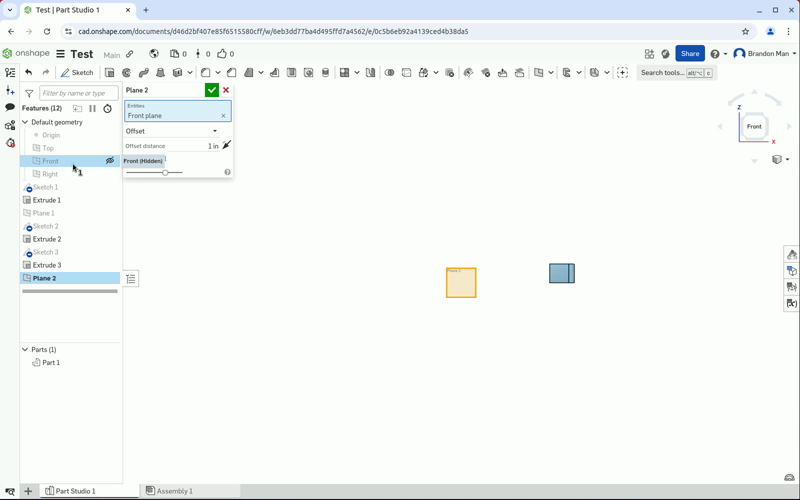
key(tab, 2)
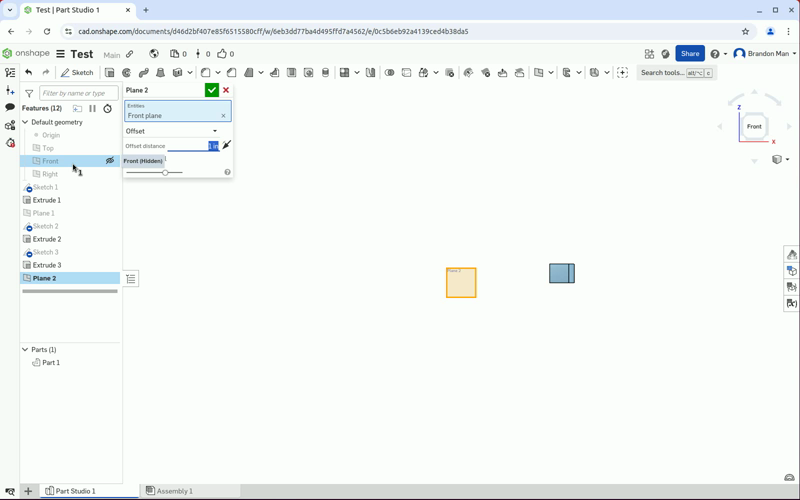
text(13.002)
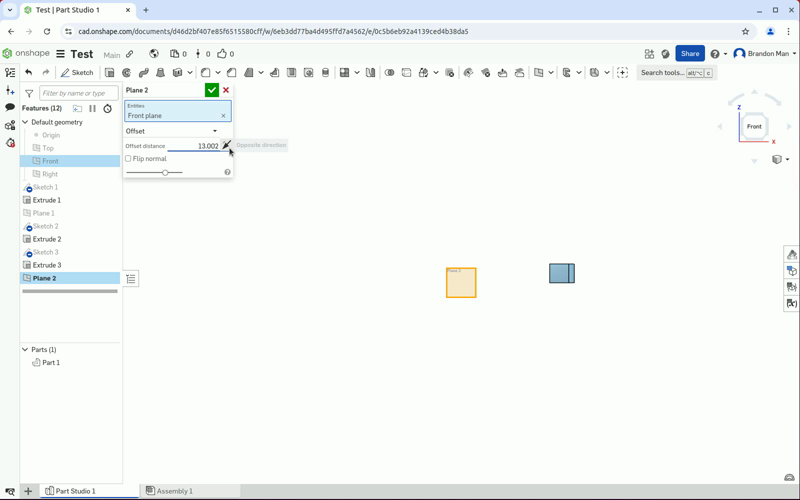
mouse_move(229, 147)
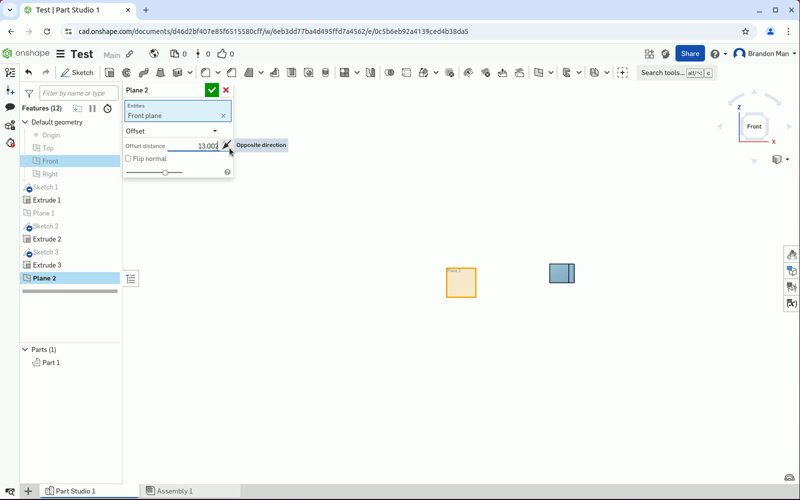
click(229, 147)
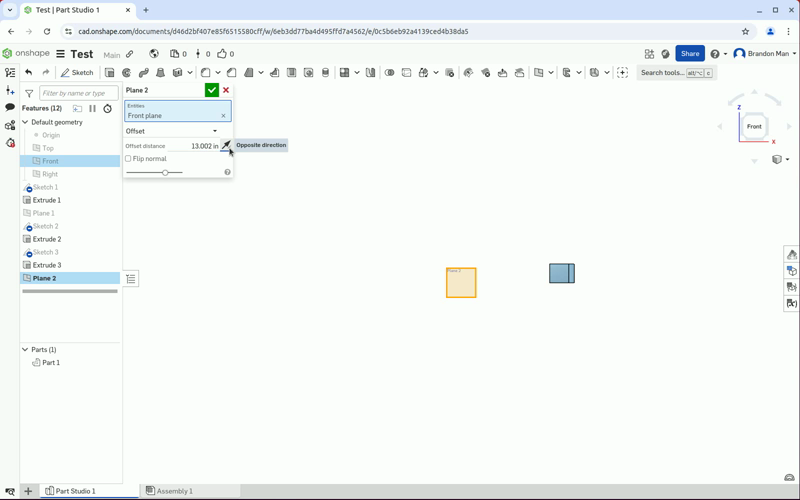
key(enter, 2)
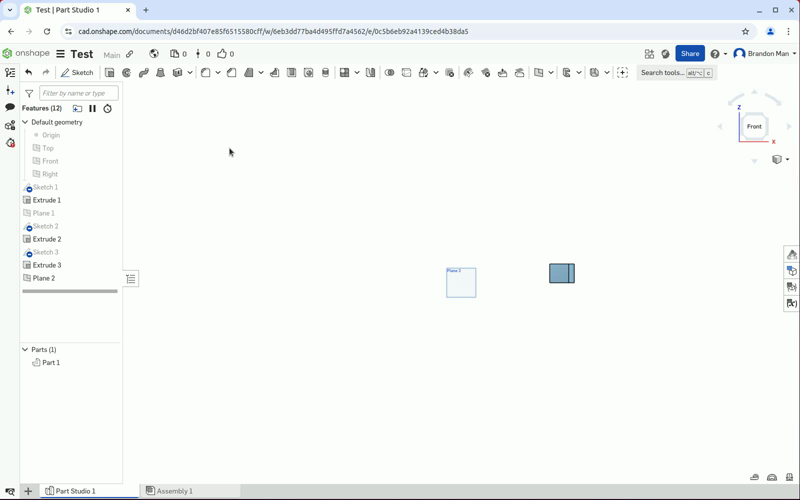
key(shift+s)
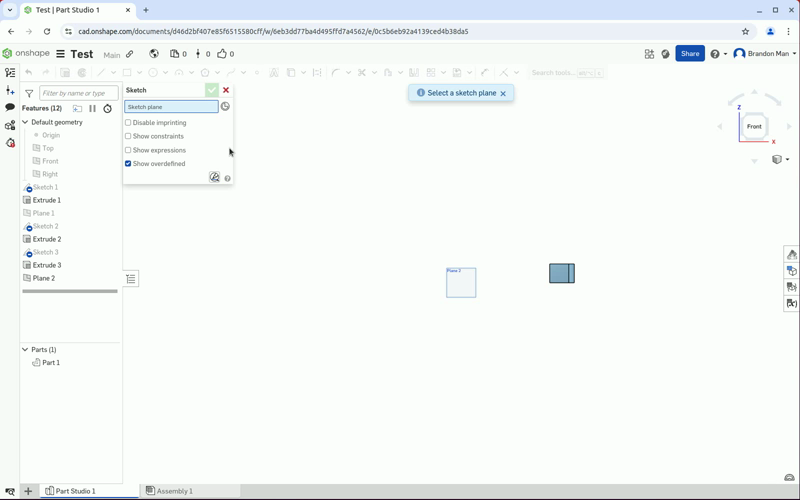
mouse_move(73, 280)
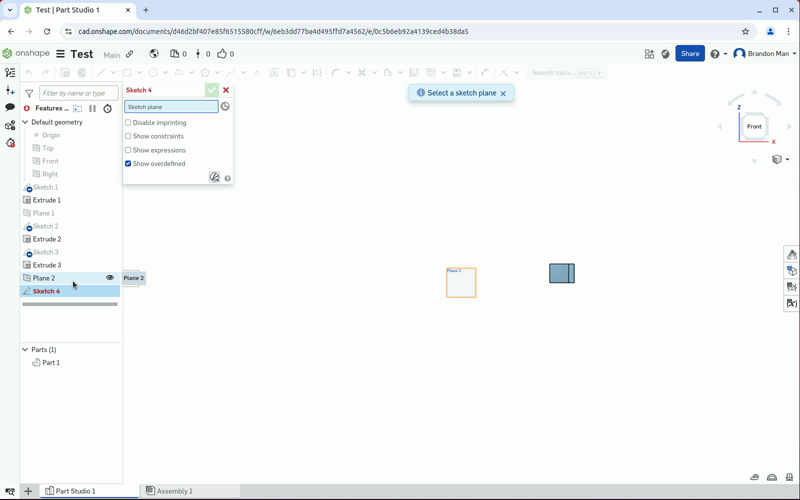
click(73, 280)
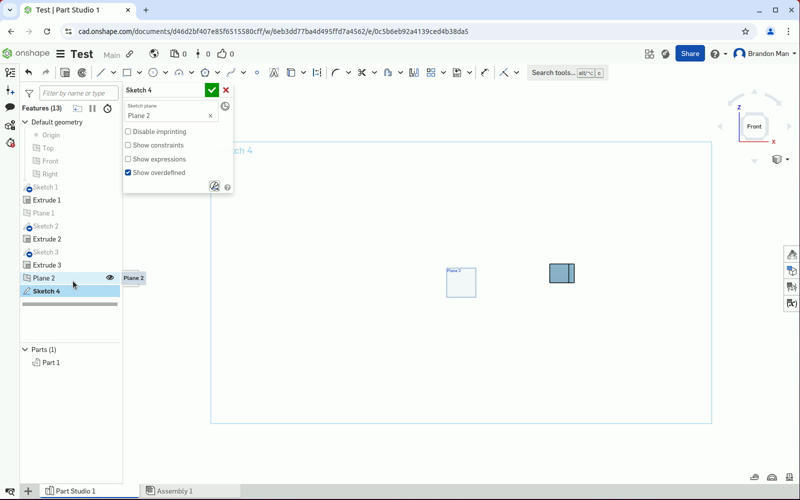
mouse_move(73, 352)
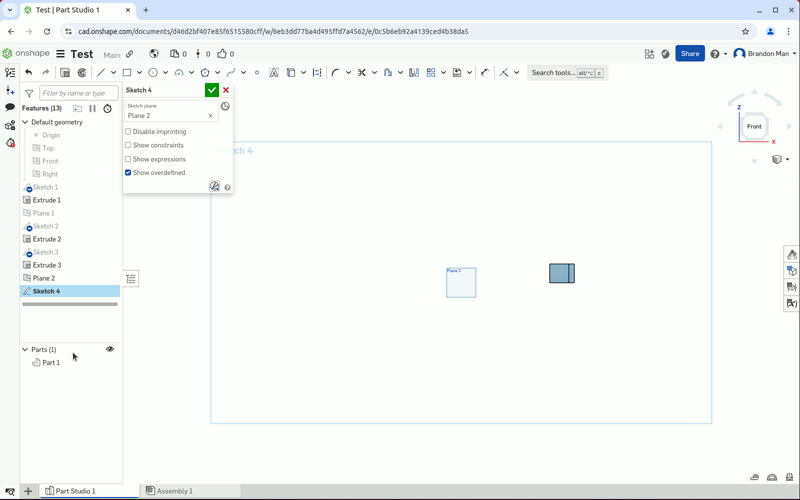
key(y)
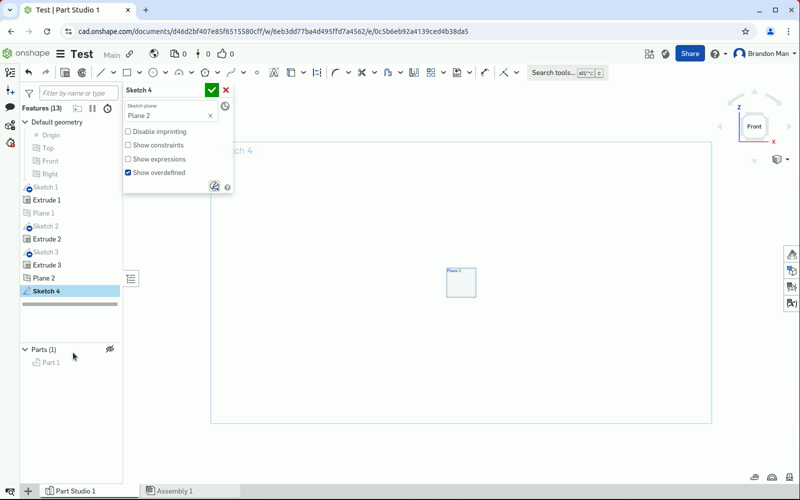
key(c)
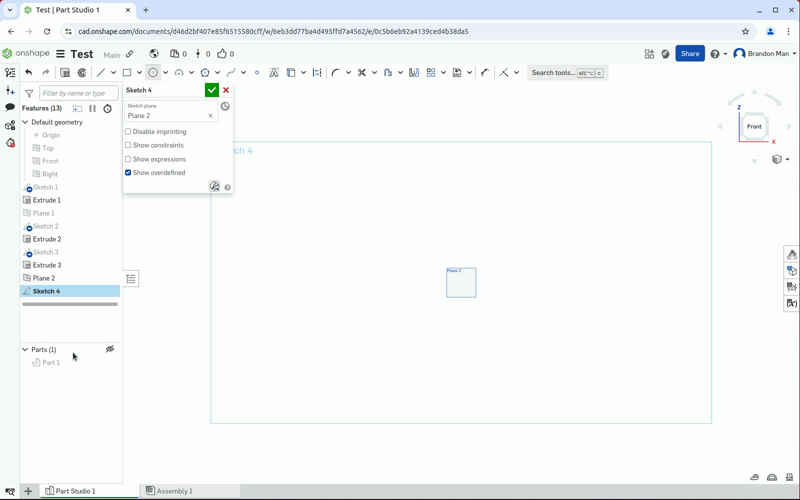
key_down(shift)
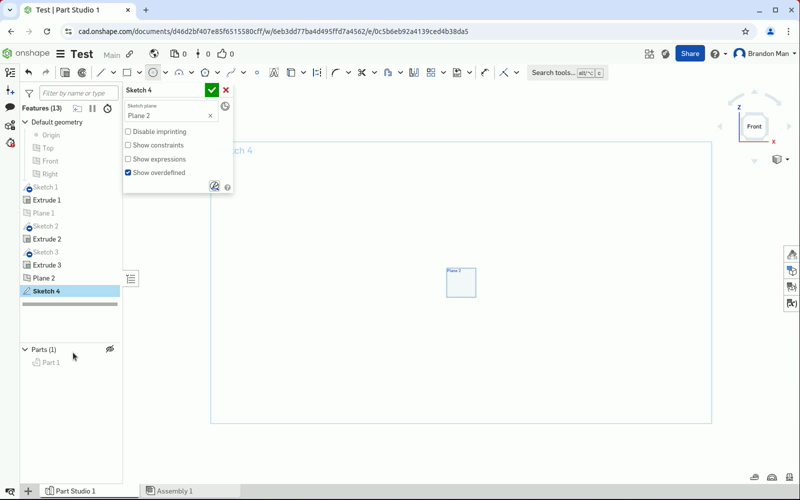
mouse_move(559, 273)
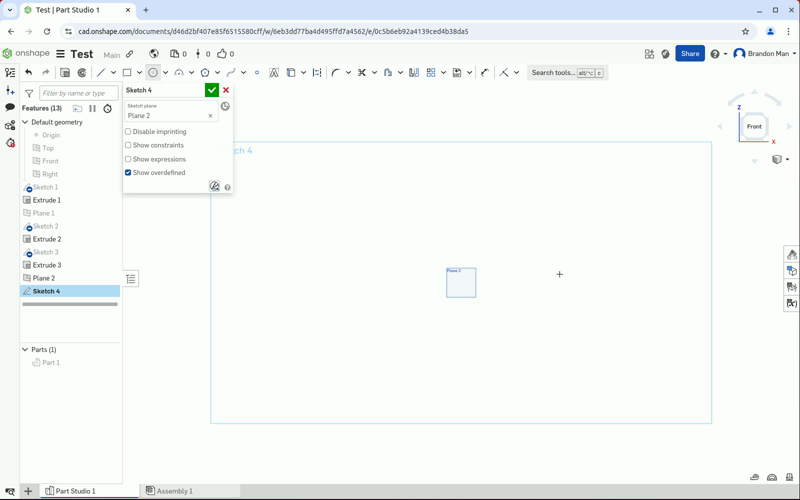
click(559, 273)
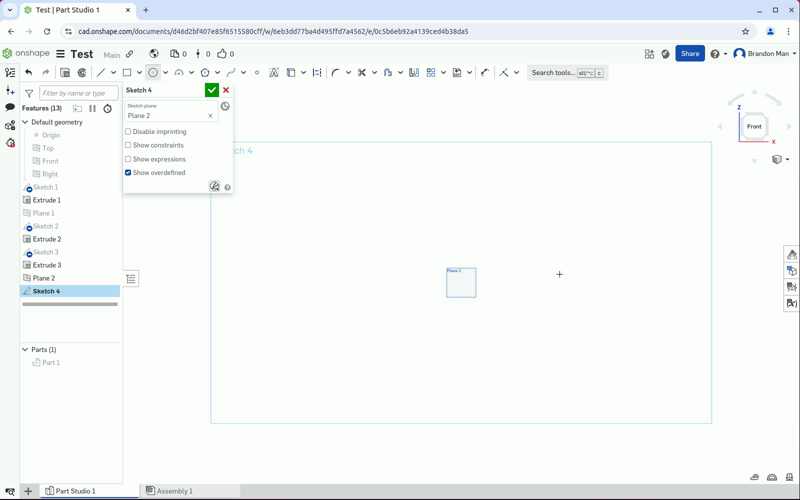
key_up(shift)
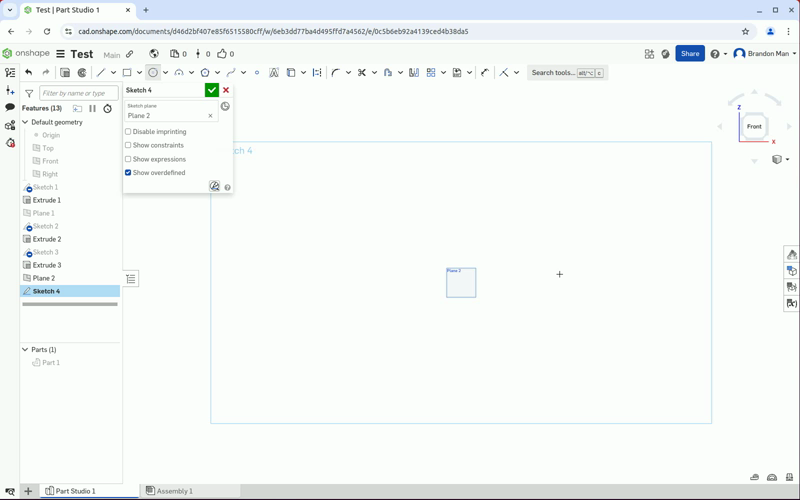
mouse_move(565, 273)
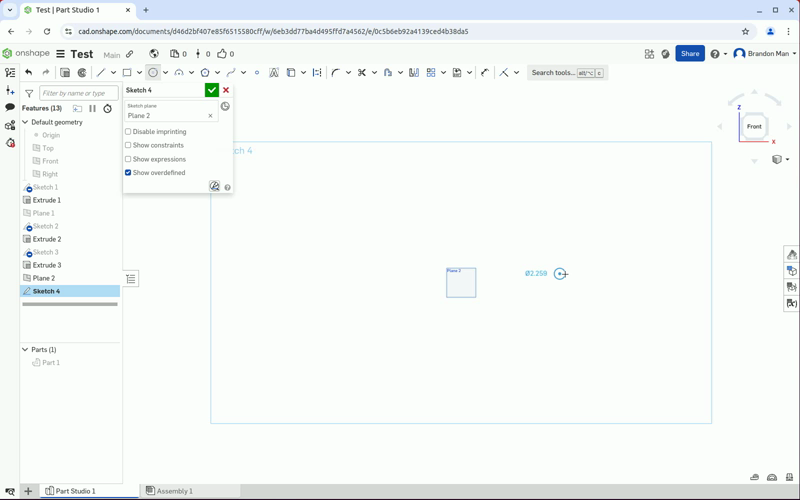
click(565, 273)
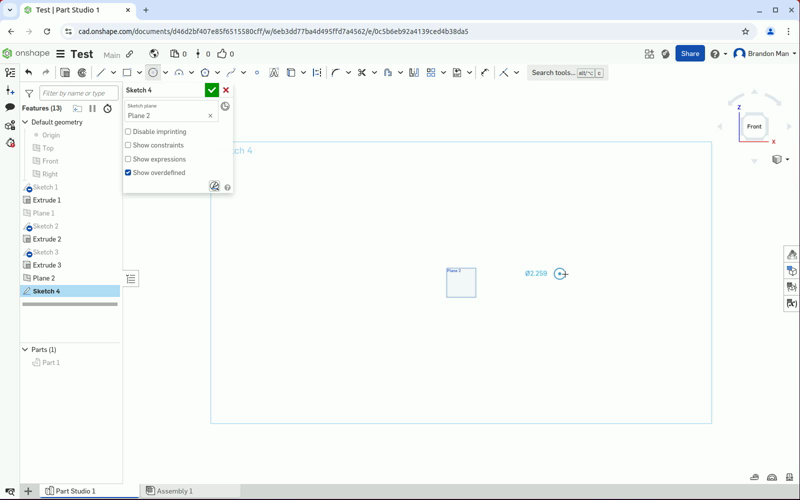
key(esc)
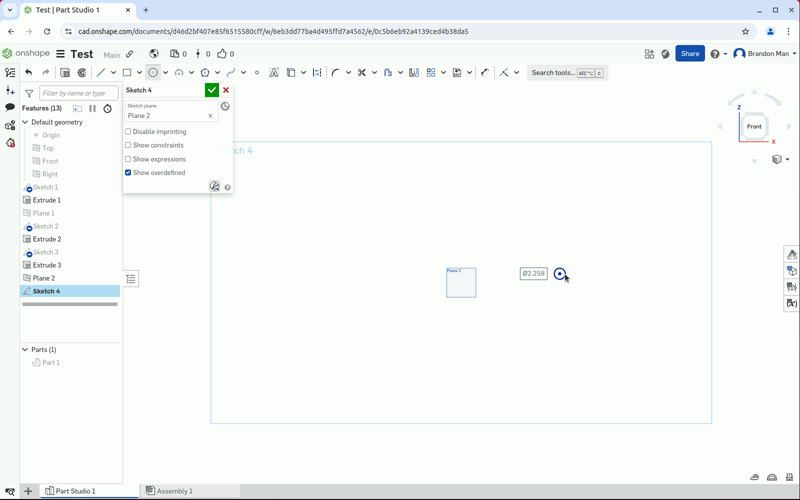
mouse_move(557, 270)
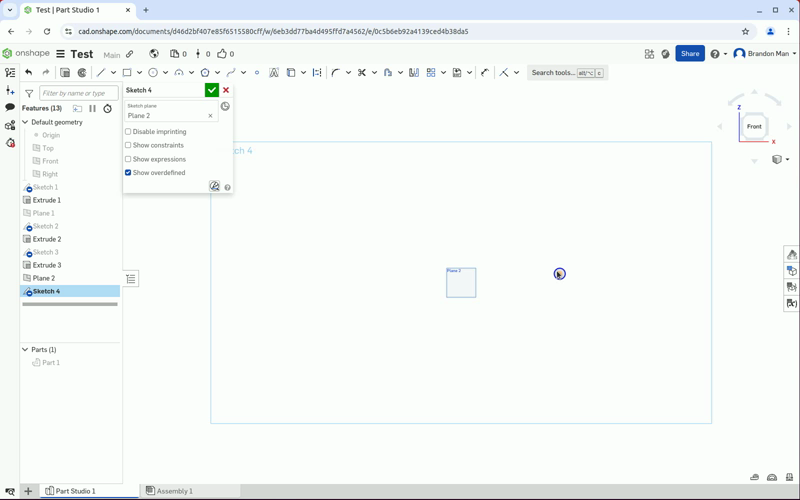
scroll(6)
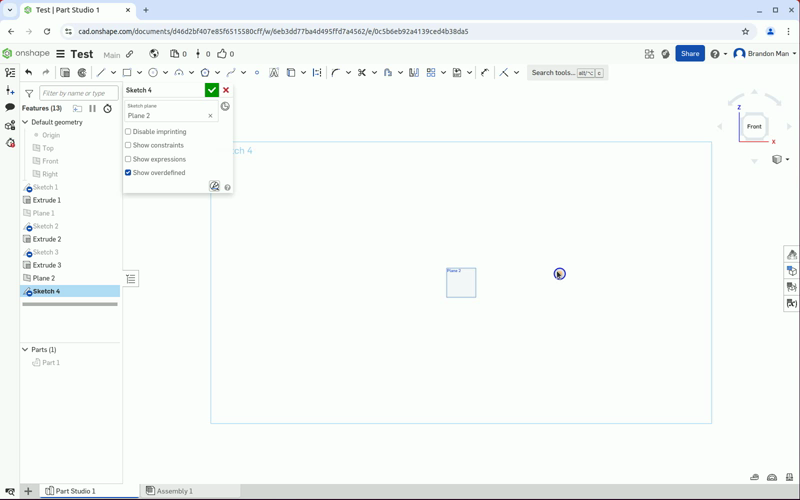
scroll(6)
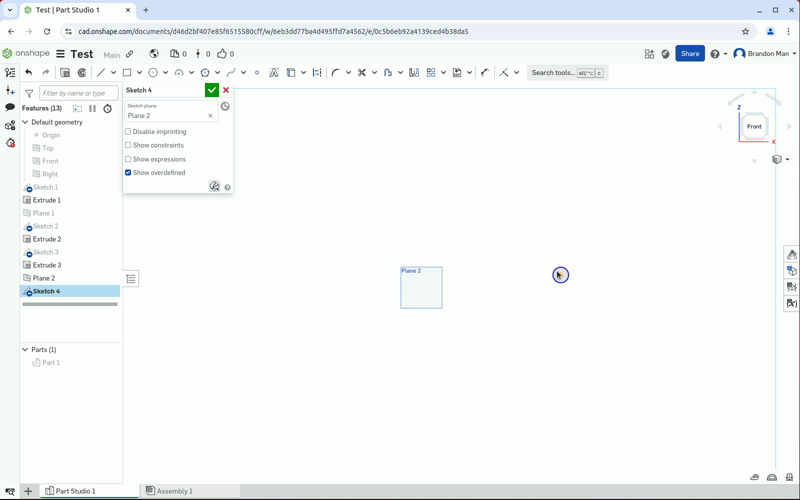
scroll(6)
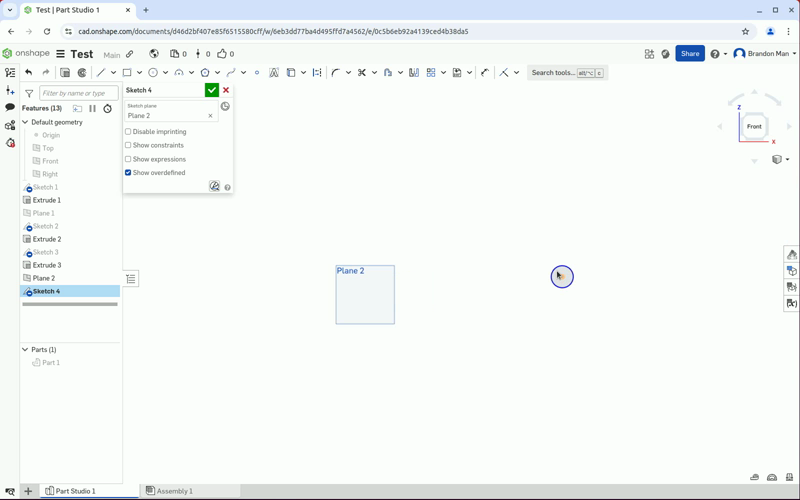
scroll(6)
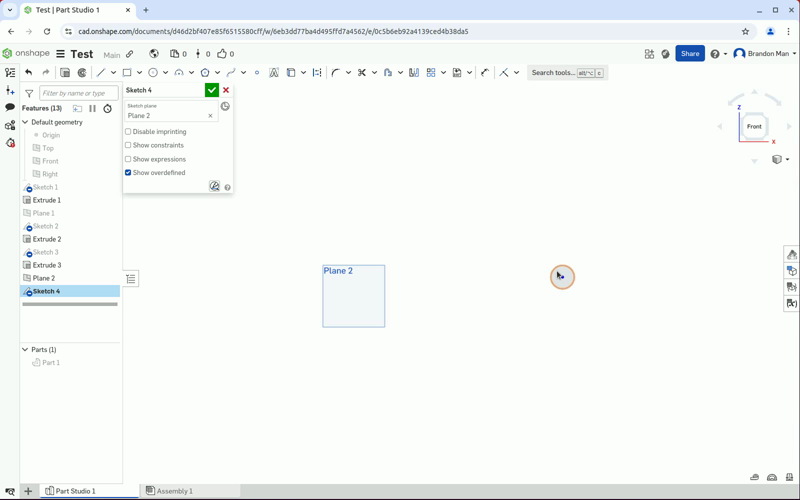
scroll(6)
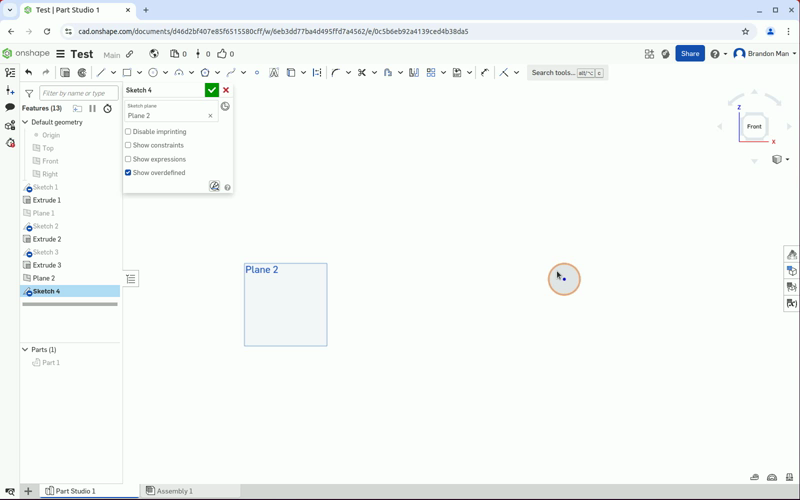
scroll(6)
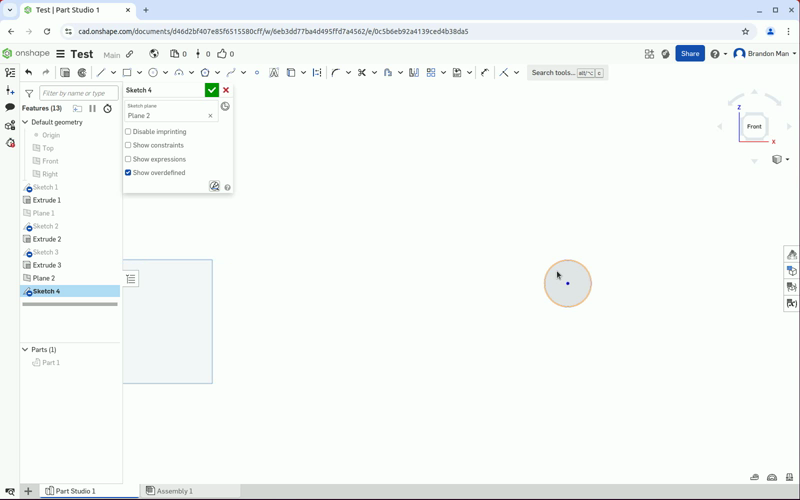
scroll(6)
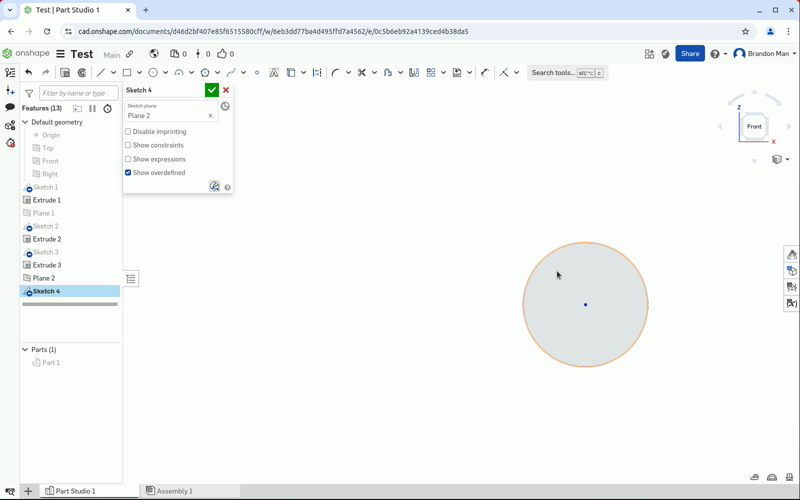
click(557, 270)
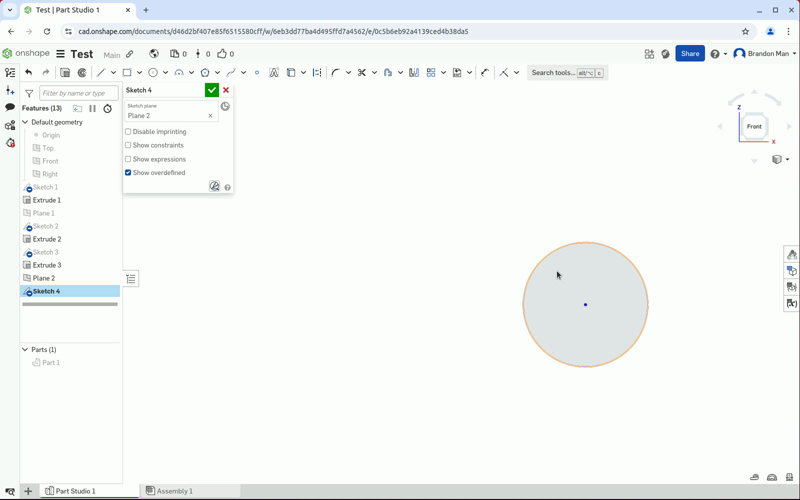
scroll(-6)
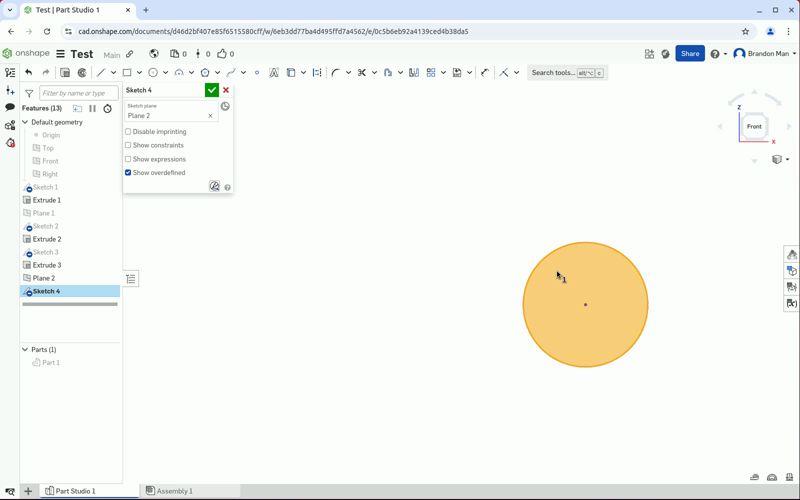
scroll(-6)
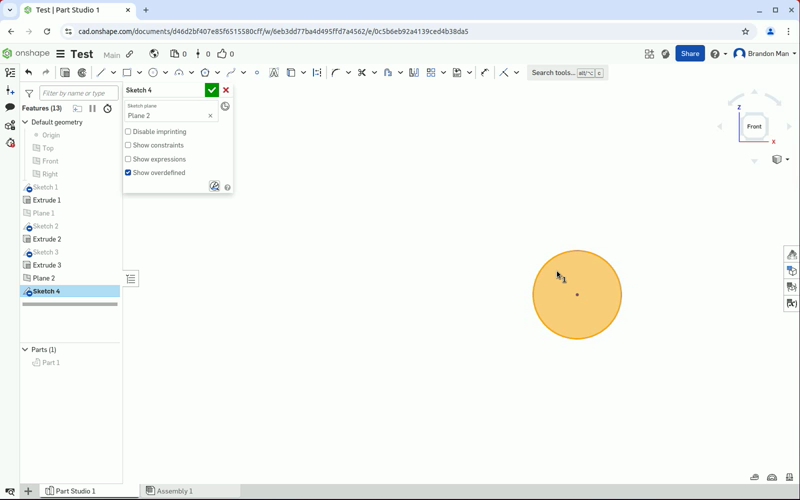
scroll(-6)
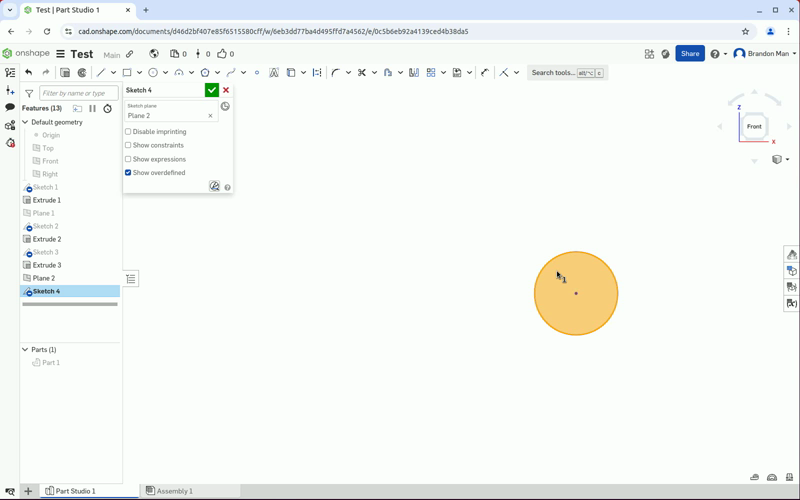
scroll(-6)
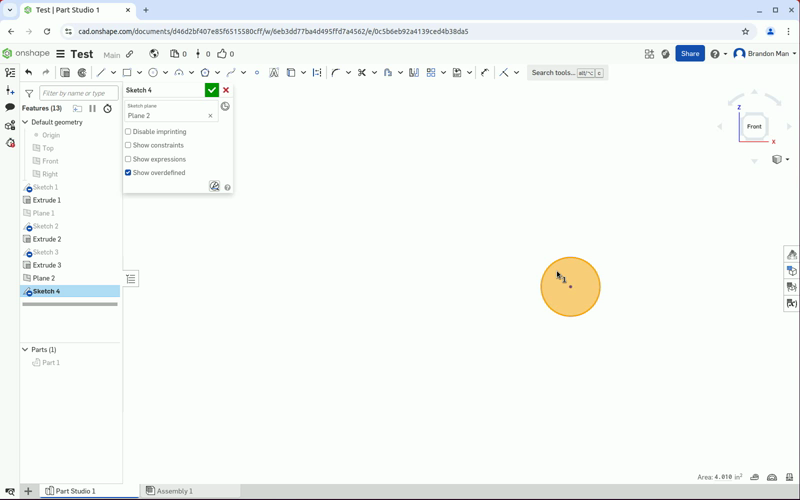
scroll(-6)
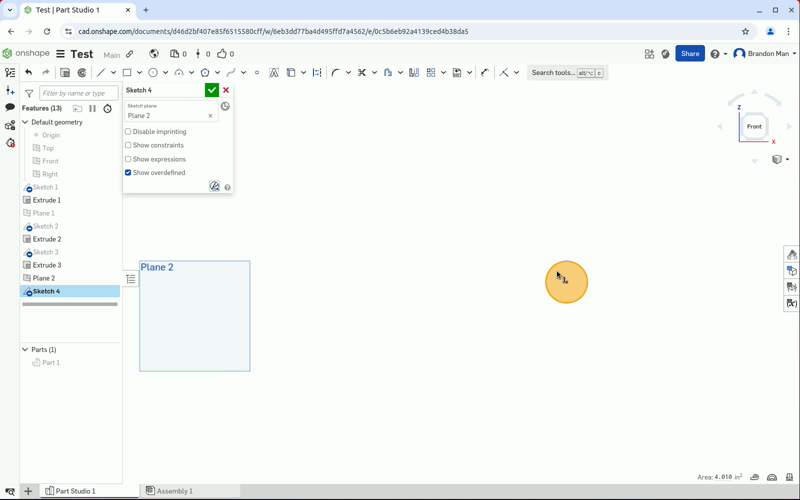
scroll(-6)
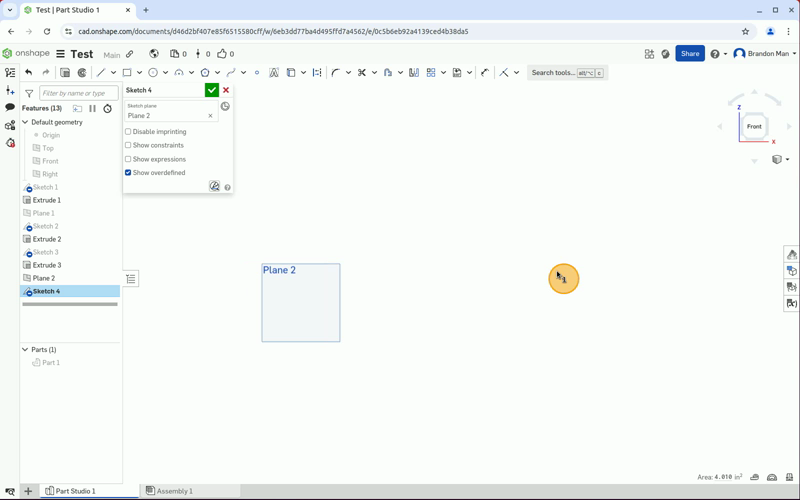
scroll(-6)
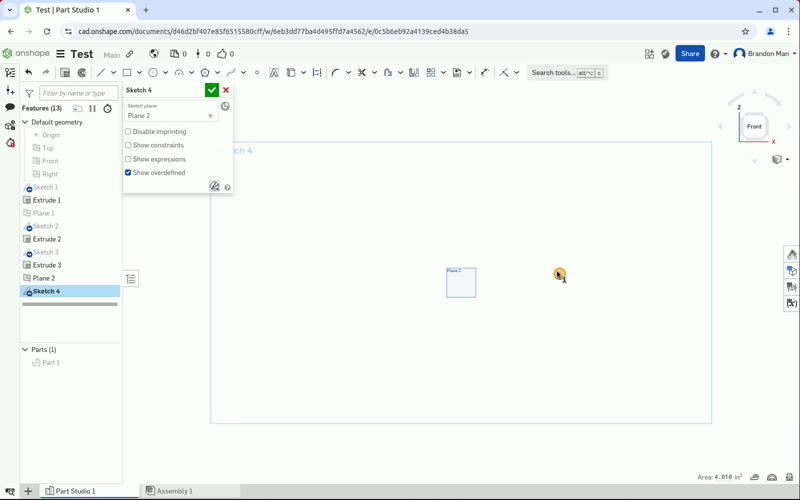
mouse_move(73, 352)
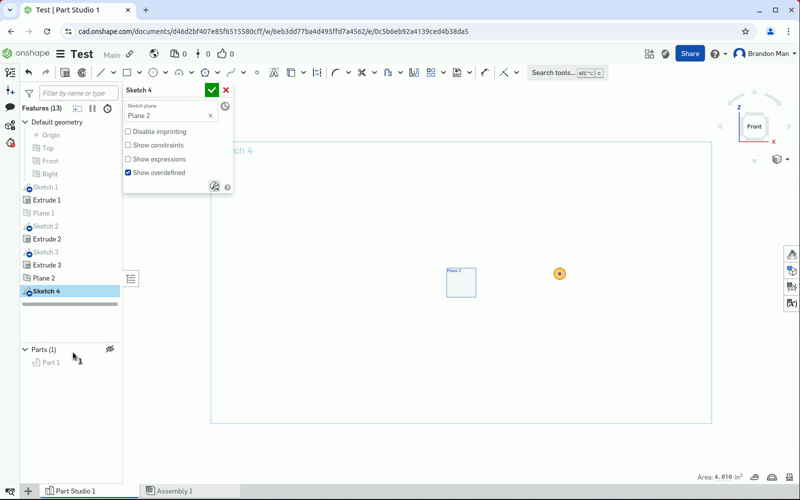
key(shift+y)
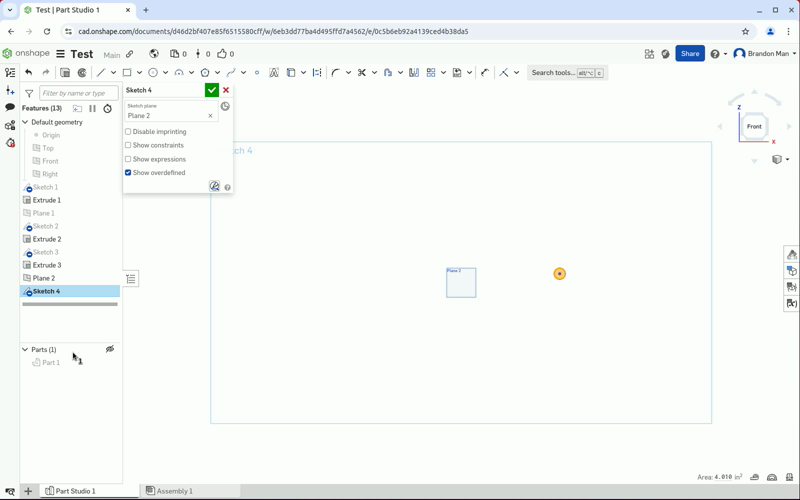
key(shift+e)
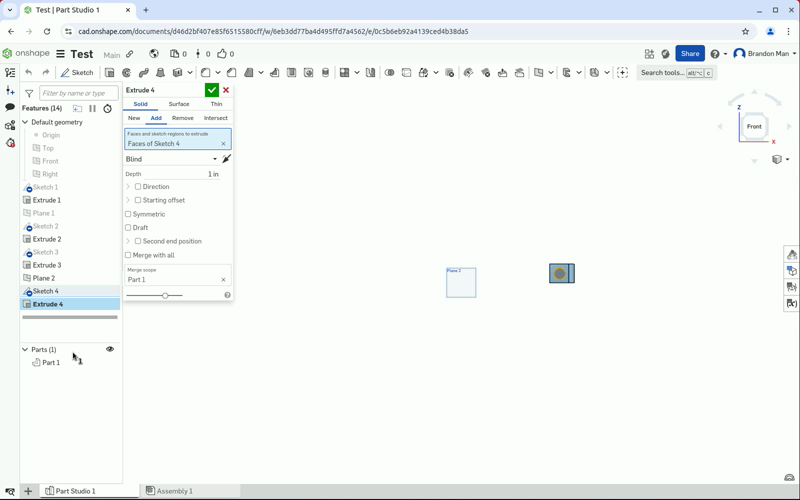
mouse_move(143, 106)
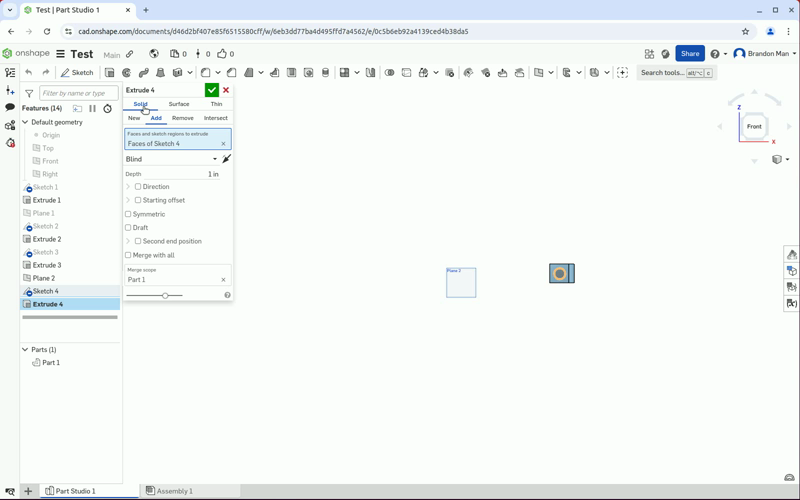
click(143, 106)
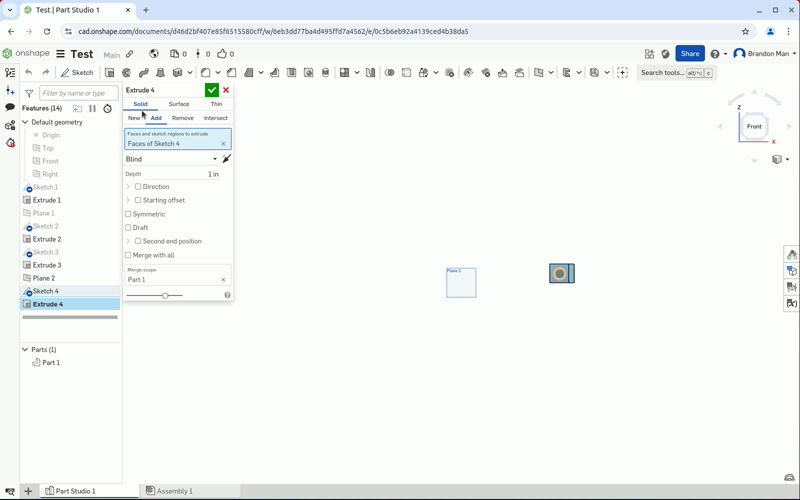
mouse_move(137, 120)
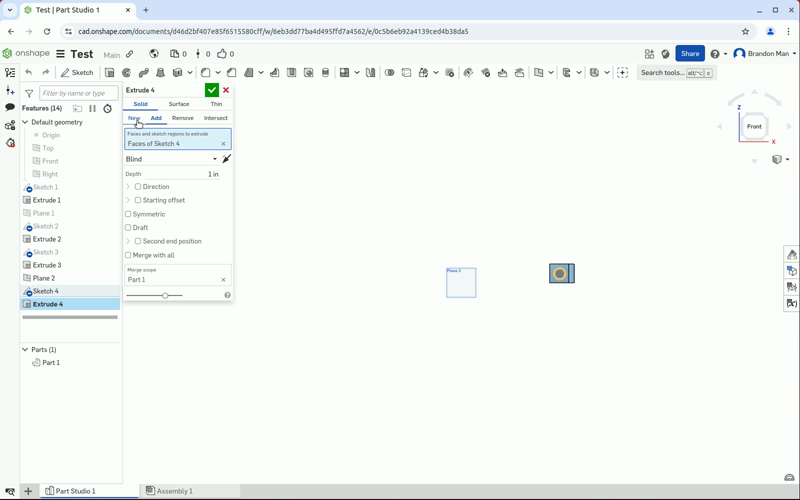
click(137, 120)
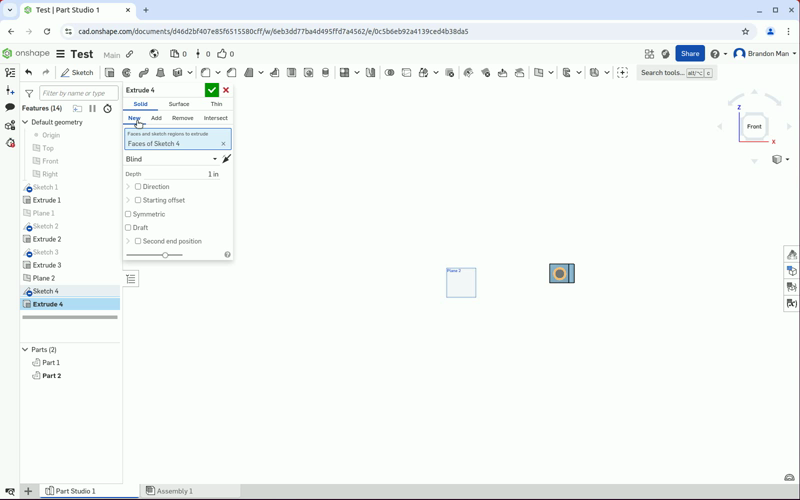
key(tab, 4)
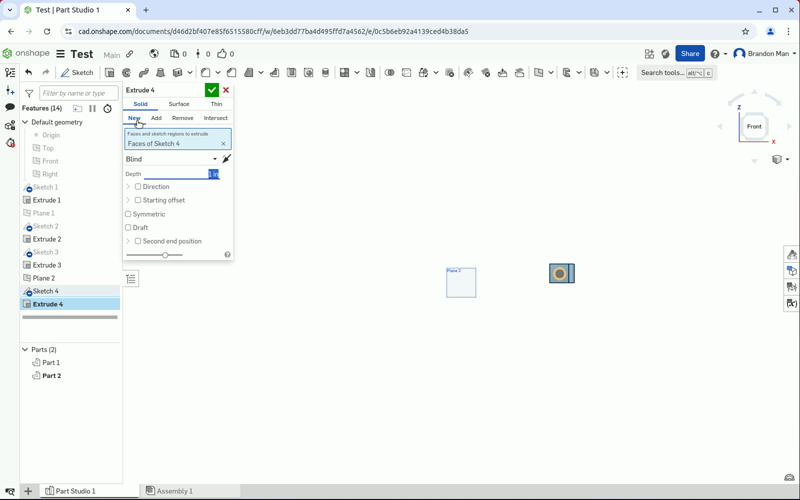
text(0.963)
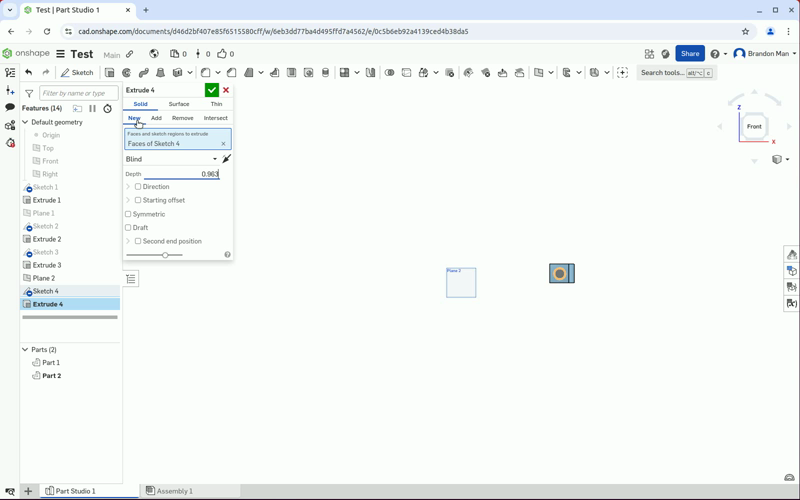
key(enter)
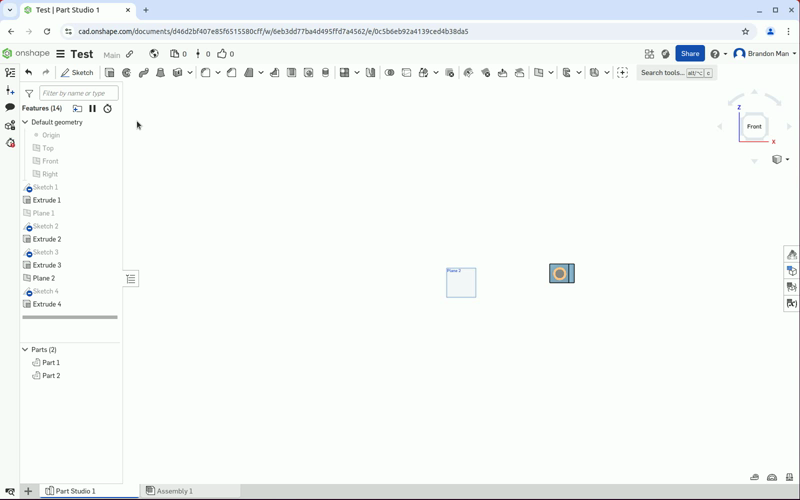
key(shift+h)
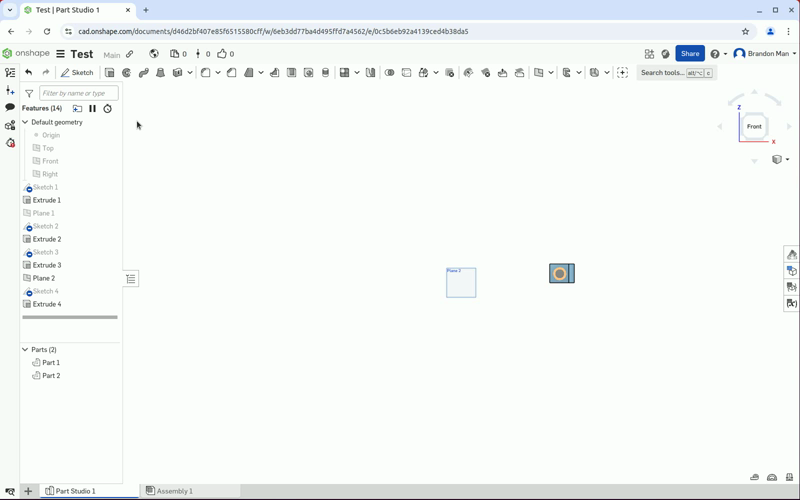
key(shift+h)
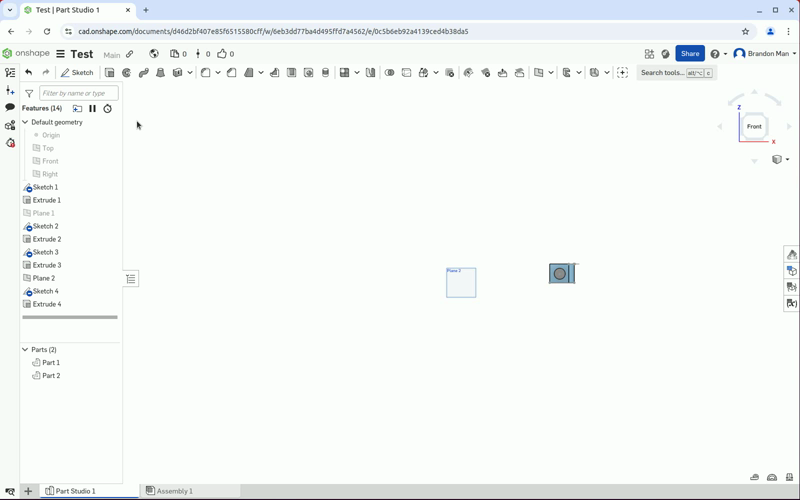
key(shift+7)
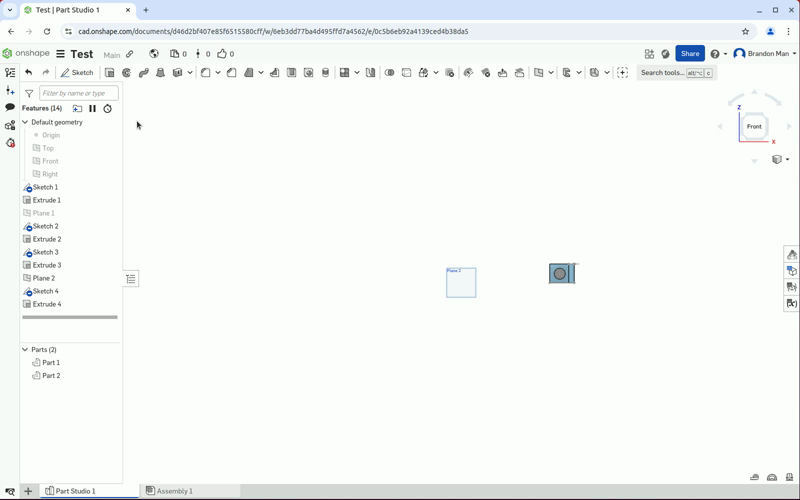
key(left, 2)
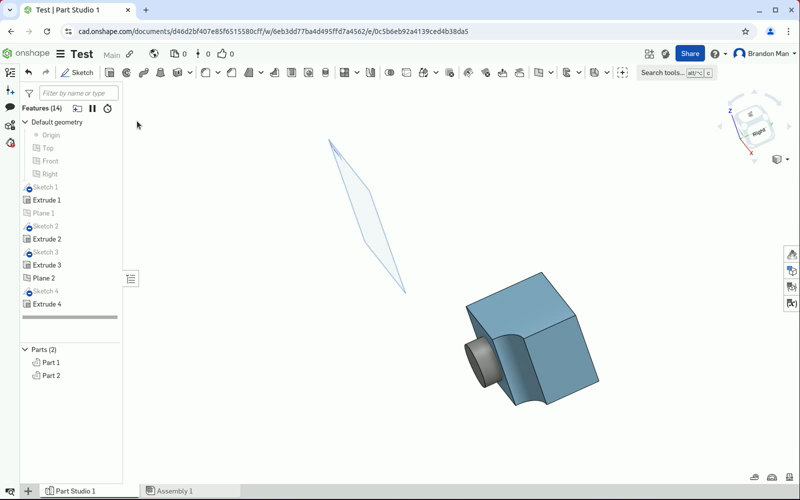
key(down, 2)
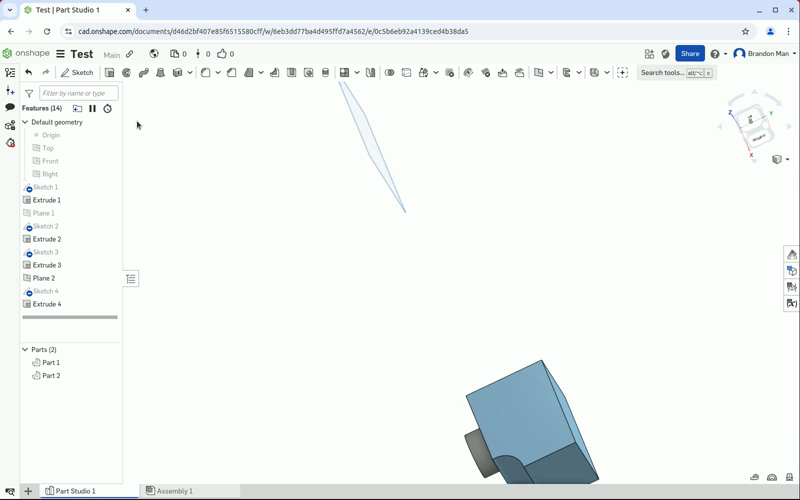
key(up, 2)
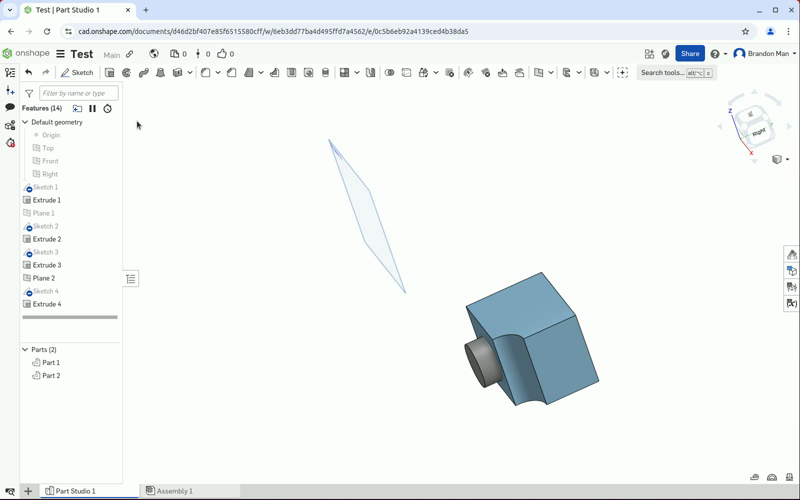
key(right, 2)
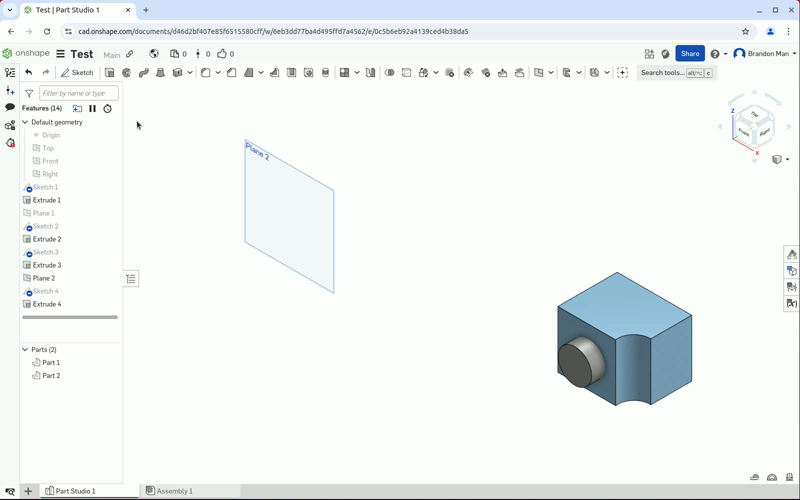
mouse_move(73, 189)
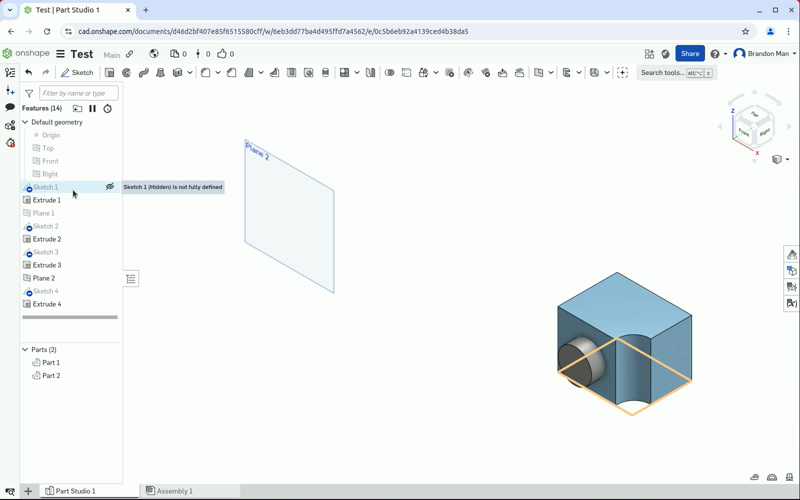
click(73, 189)